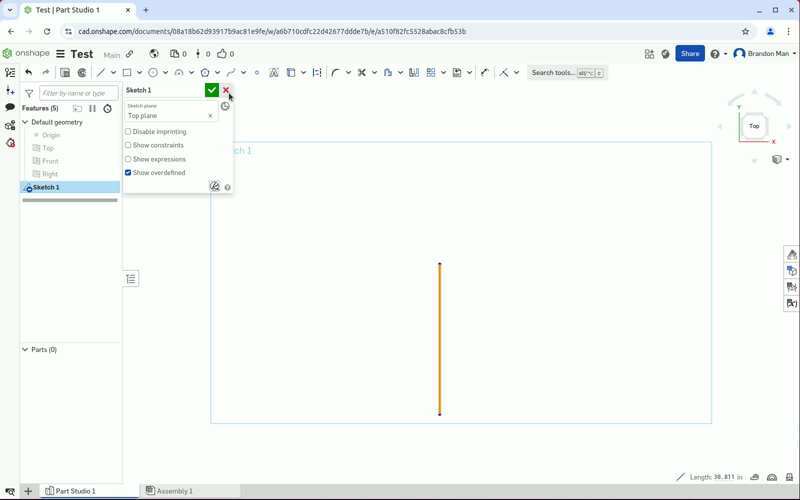
key(shift+h)
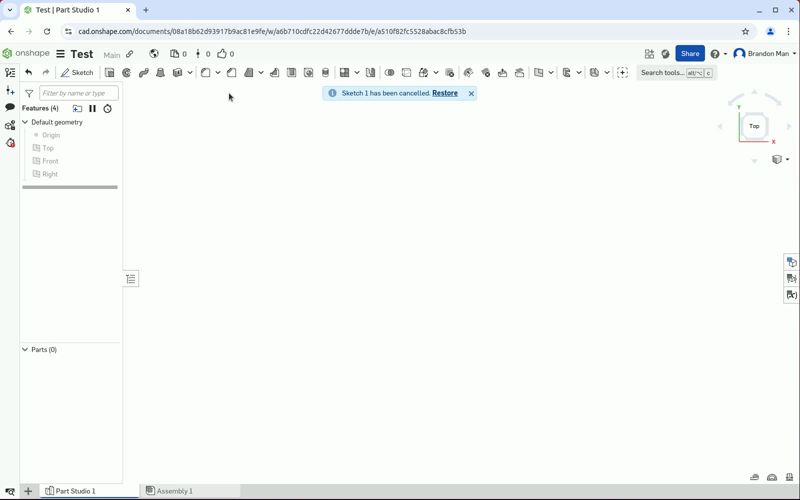
mouse_move(73, 352)
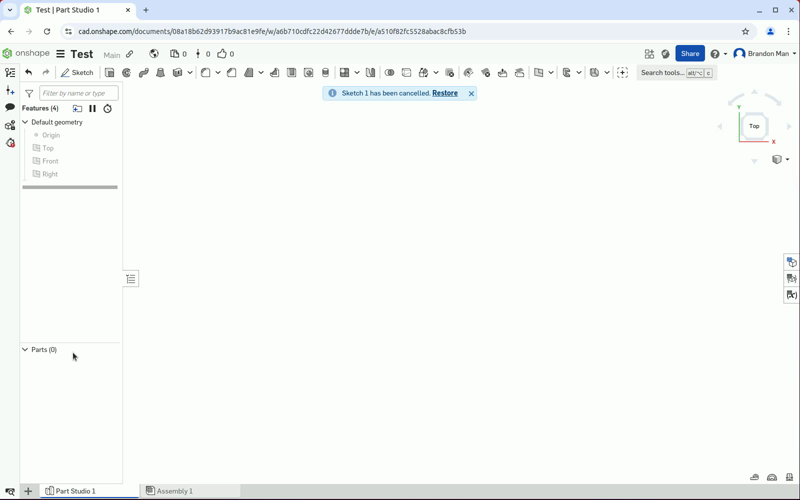
key(y)
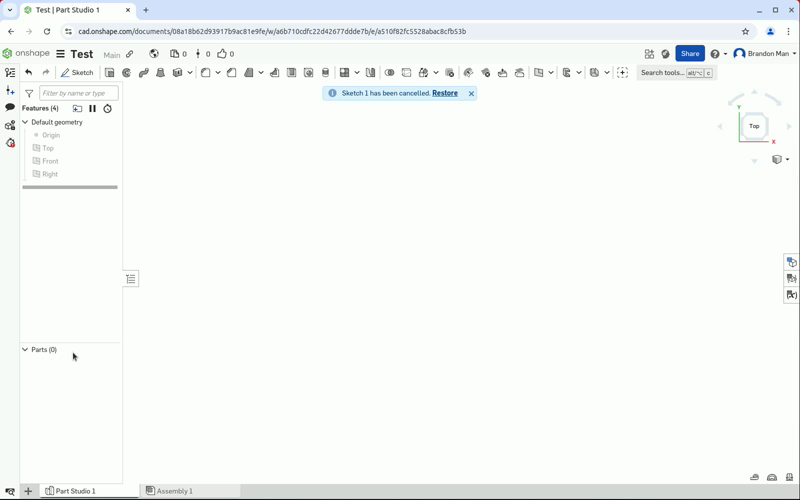
key(shift+p)
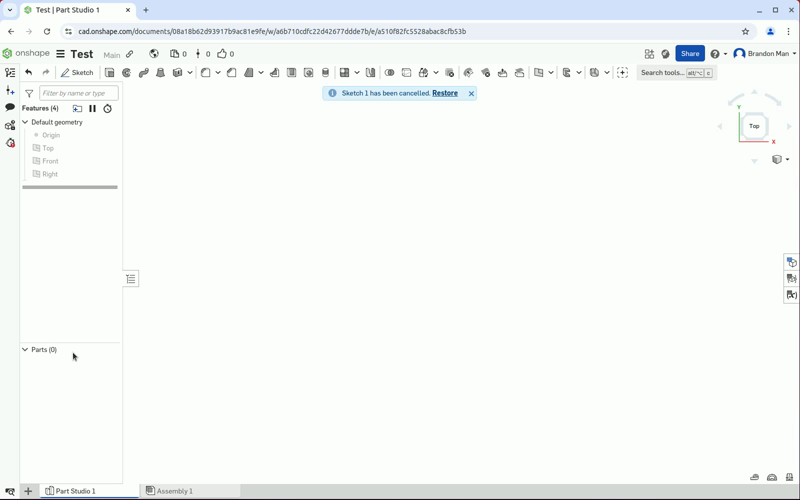
key(space)
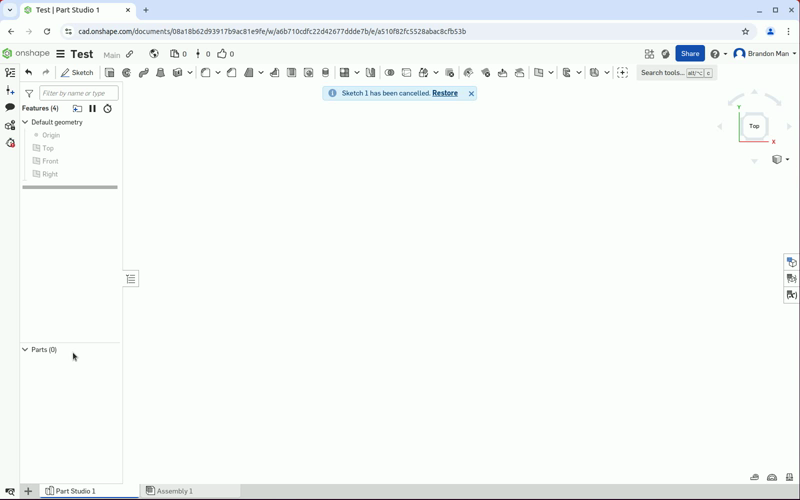
key_down(shift)
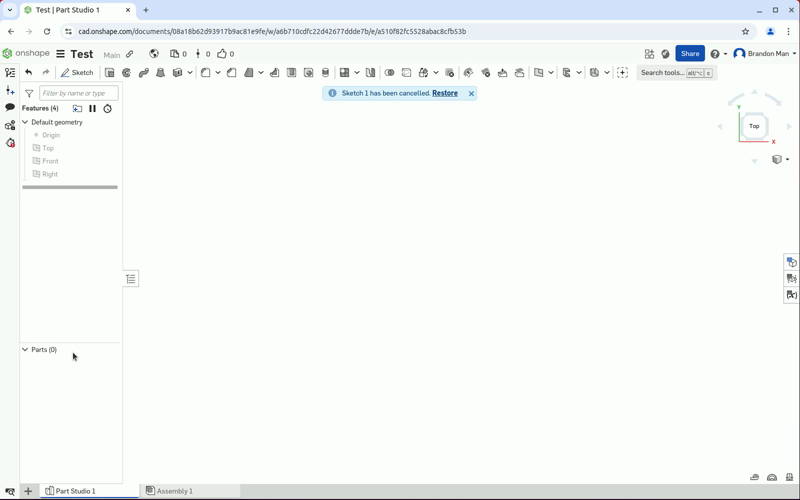
key(up)
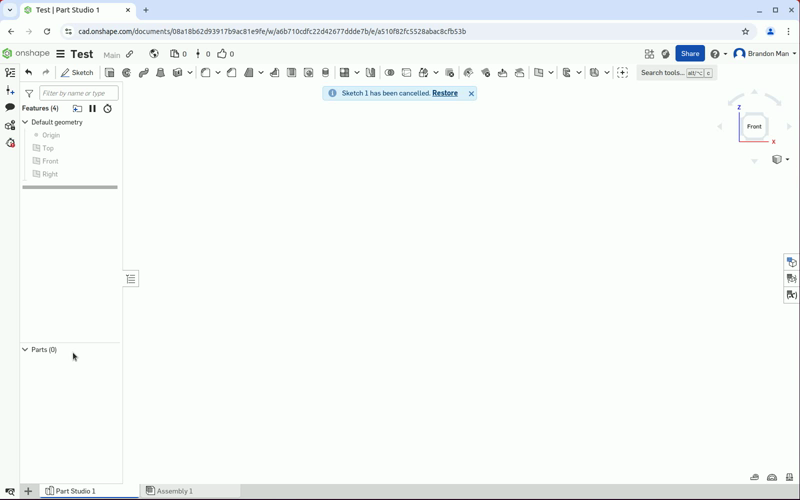
key_up(shift)
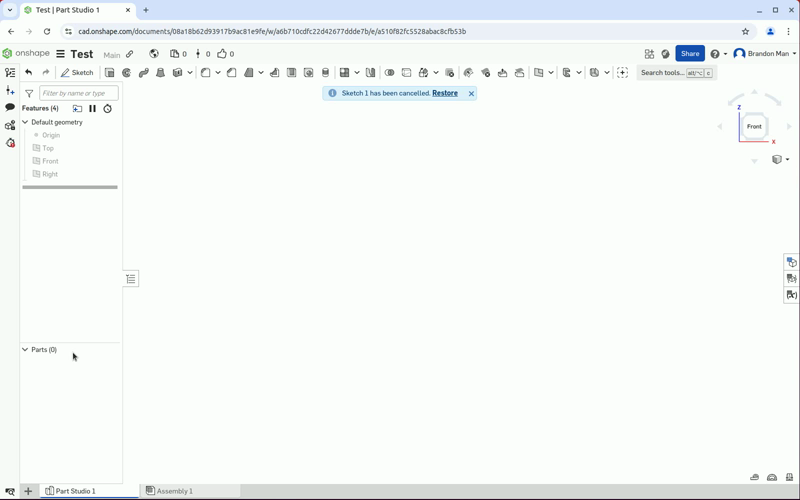
mouse_move(73, 352)
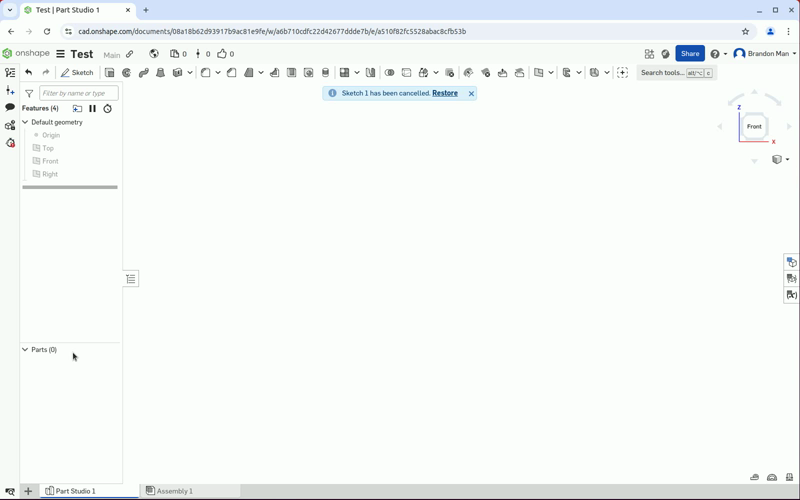
key(shift+y)
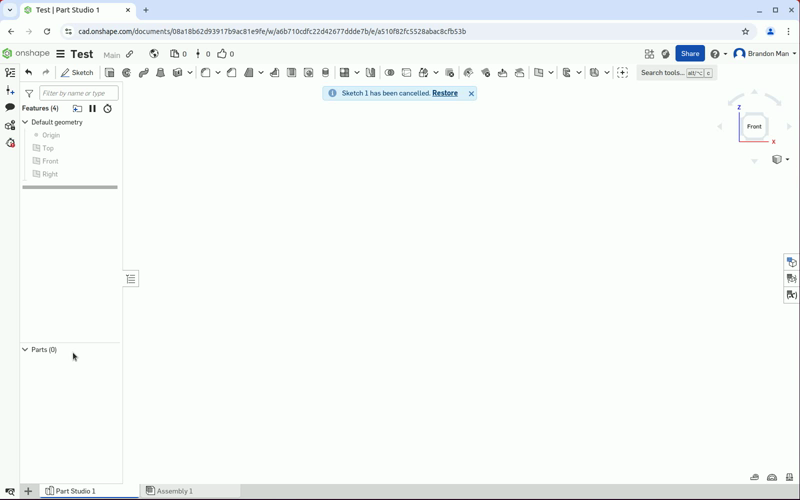
key(shift+s)
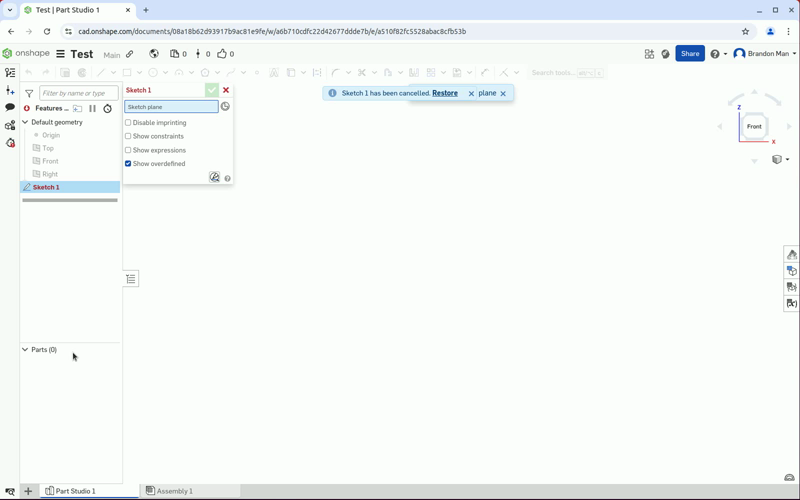
mouse_move(73, 163)
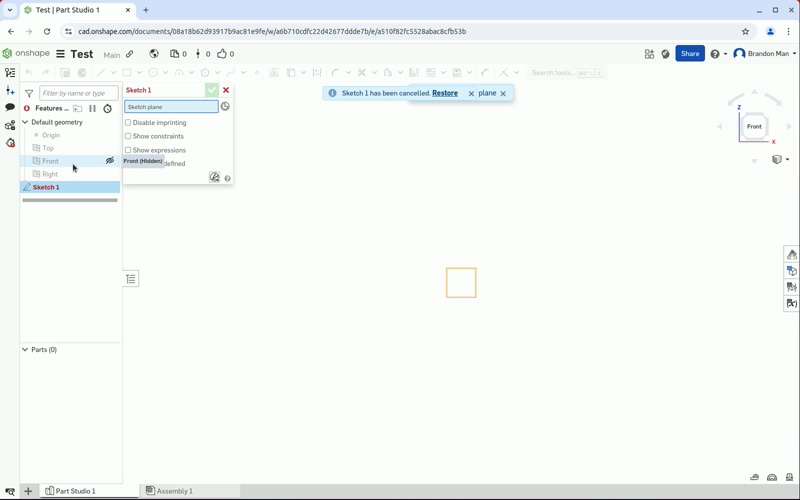
click(73, 163)
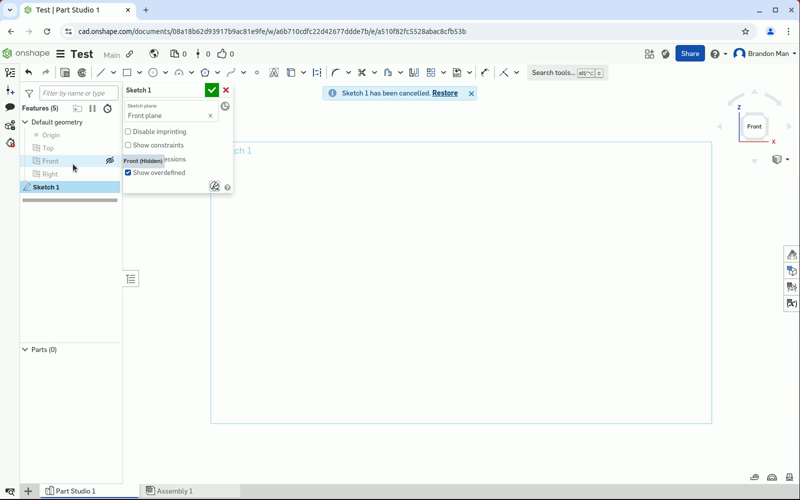
mouse_move(73, 352)
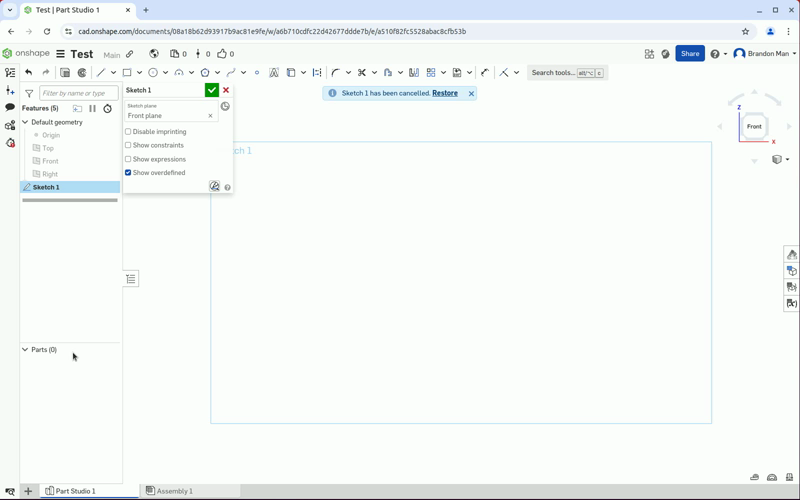
key(y)
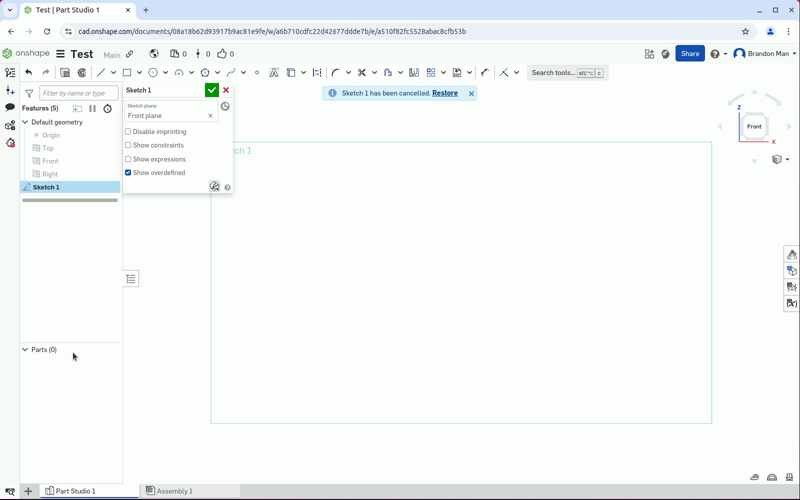
key(l)
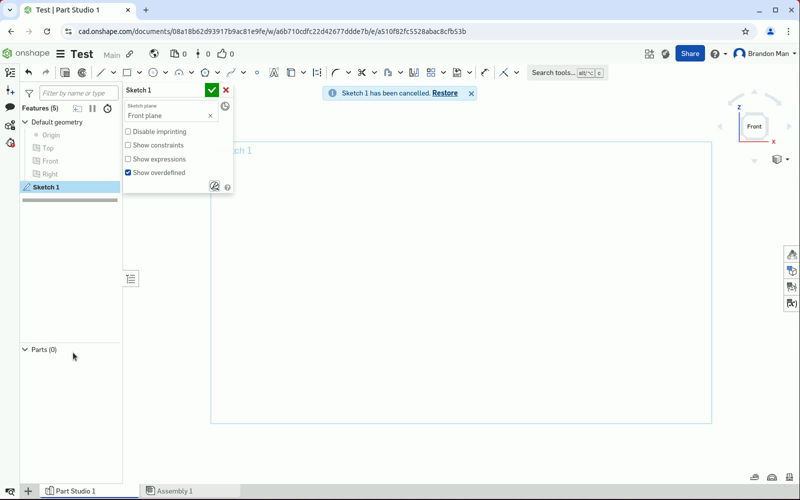
key_down(shift)
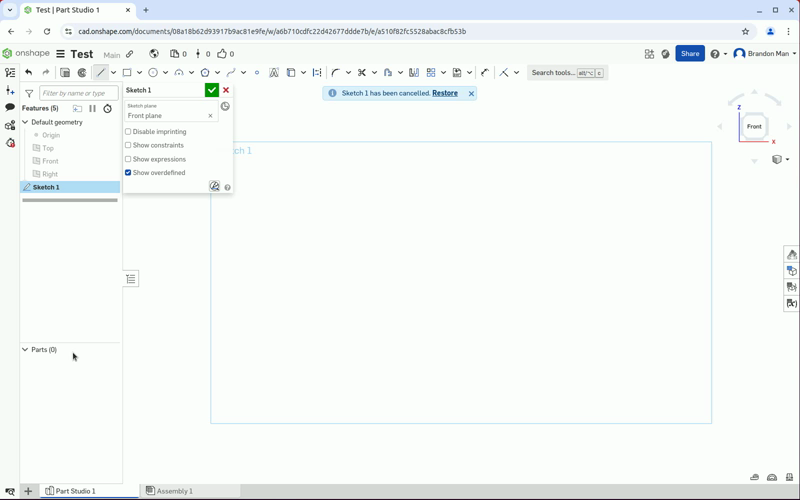
mouse_move(348, 353)
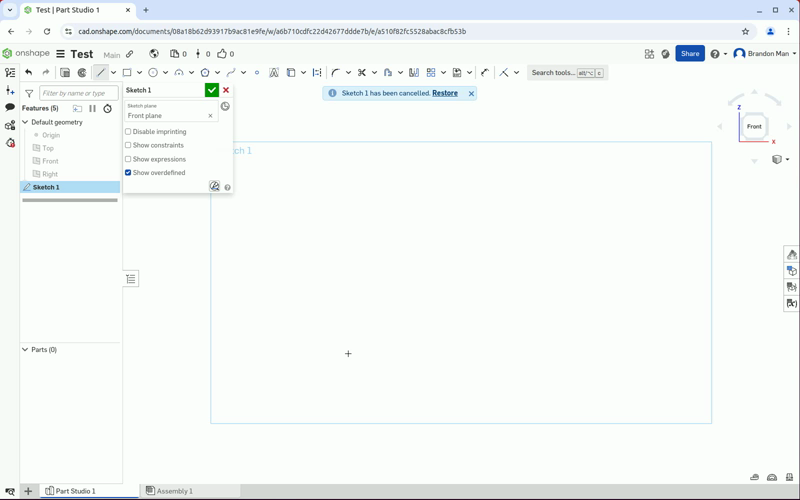
click(348, 353)
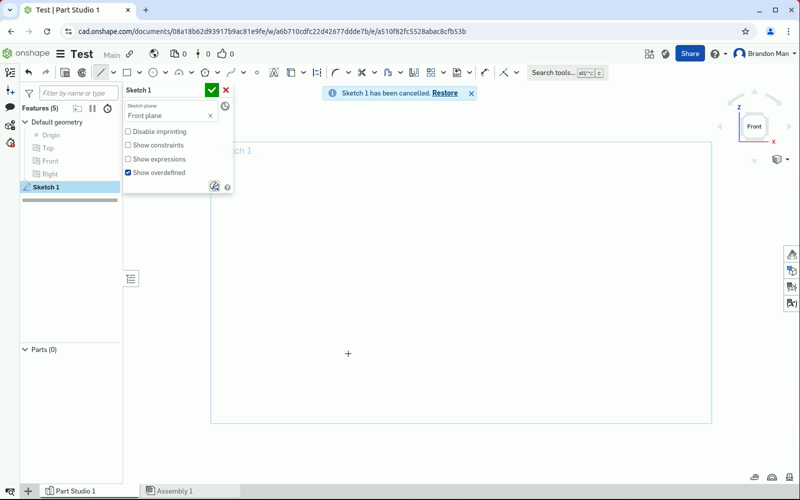
key_up(shift)
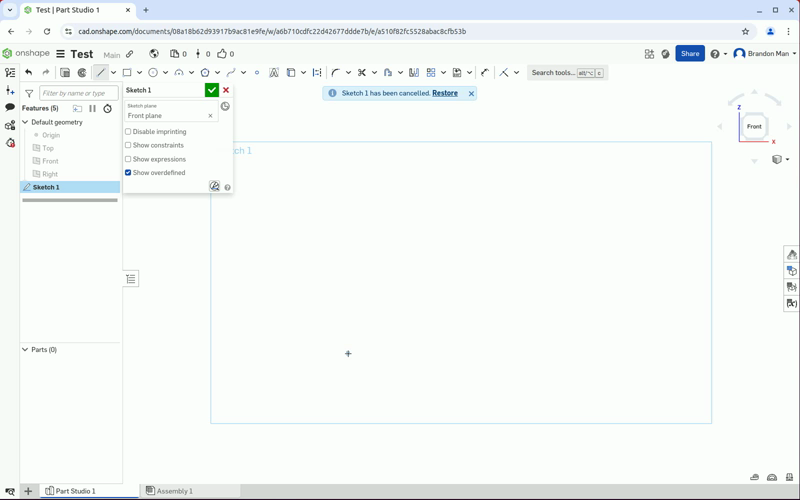
key_down(shift)
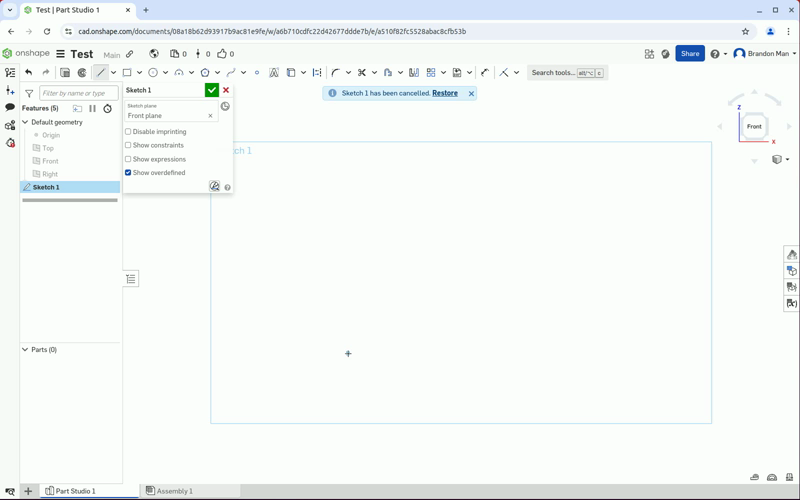
mouse_move(378, 353)
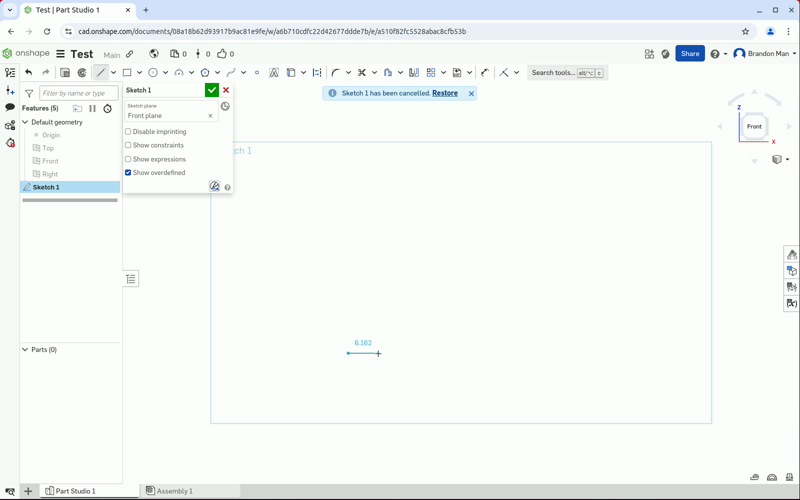
mouse_move(356, 353)
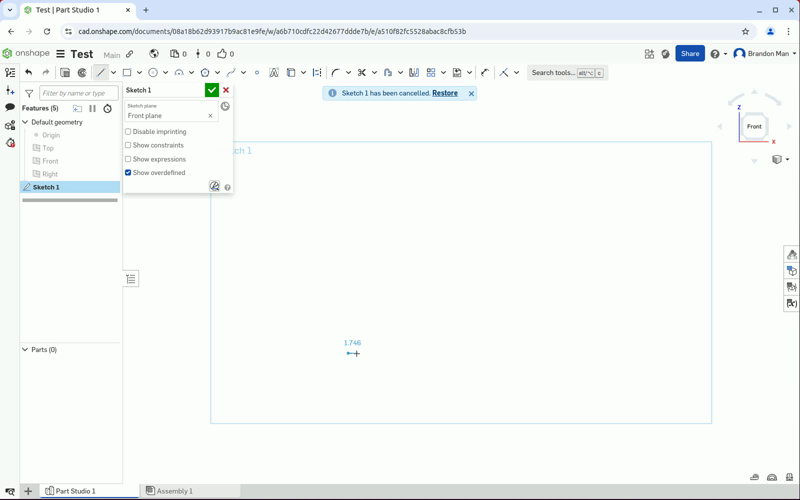
click(356, 353)
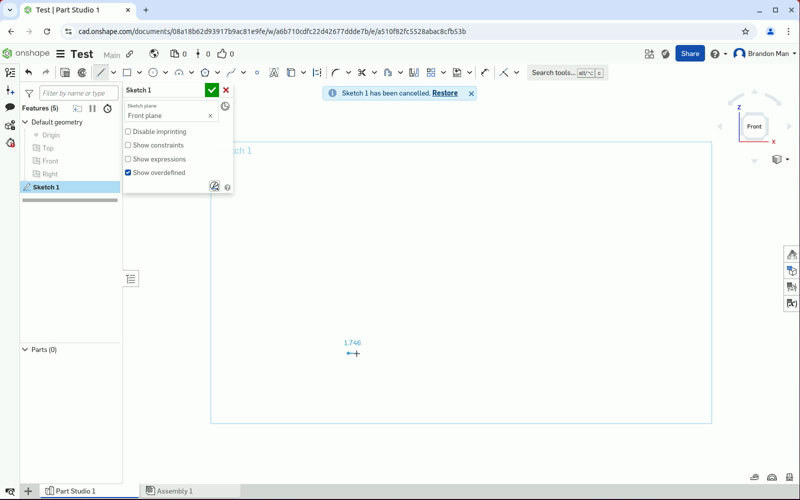
key_up(shift)
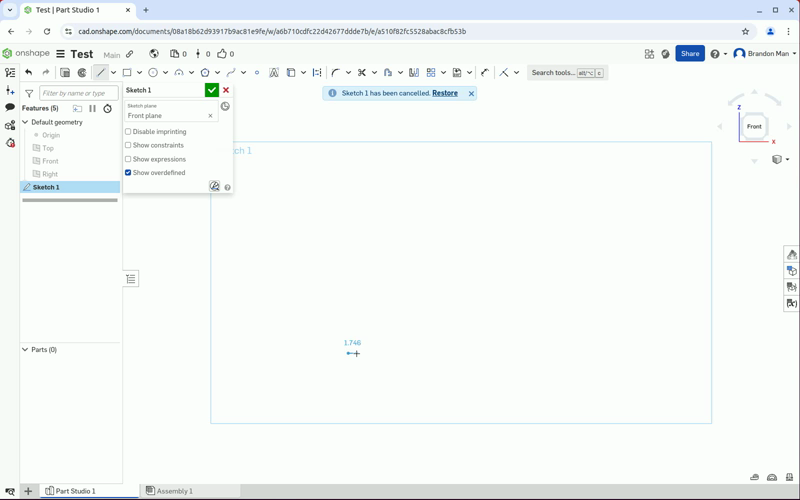
key_down(shift)
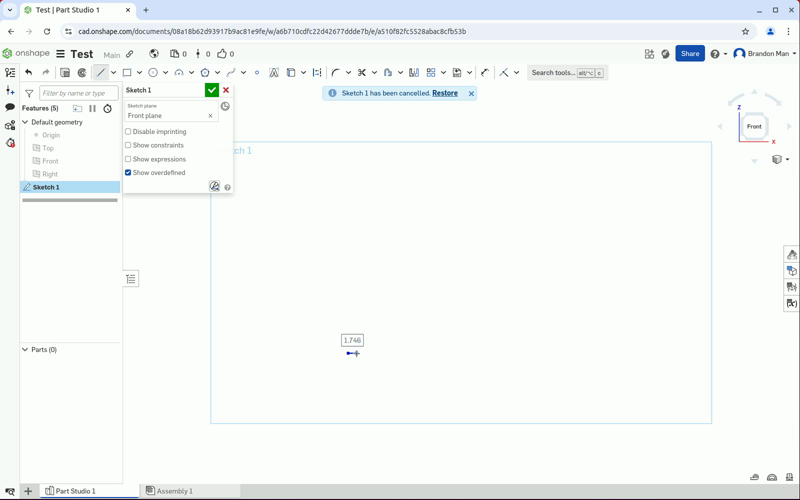
mouse_move(356, 188)
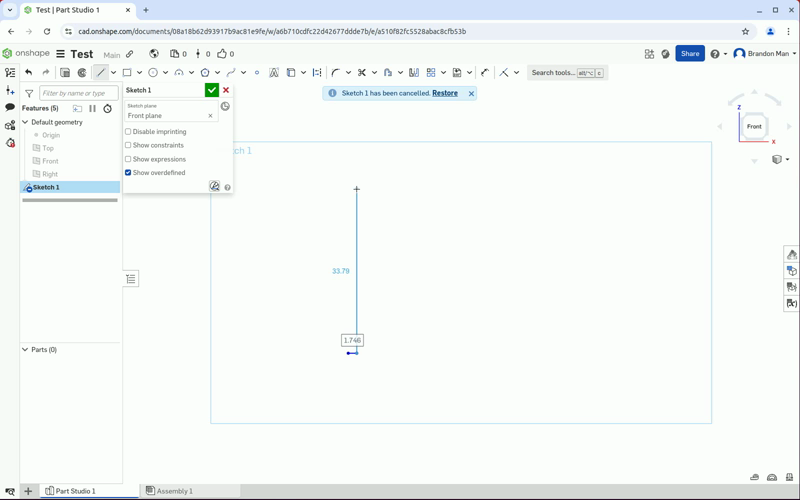
click(356, 188)
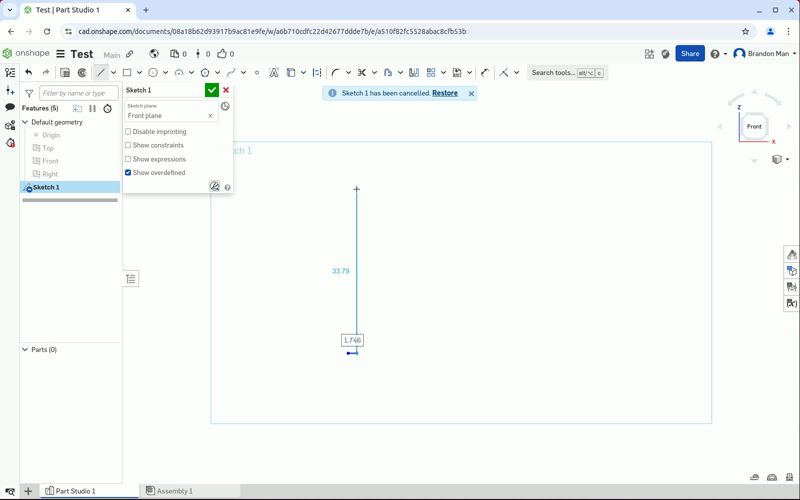
key_up(shift)
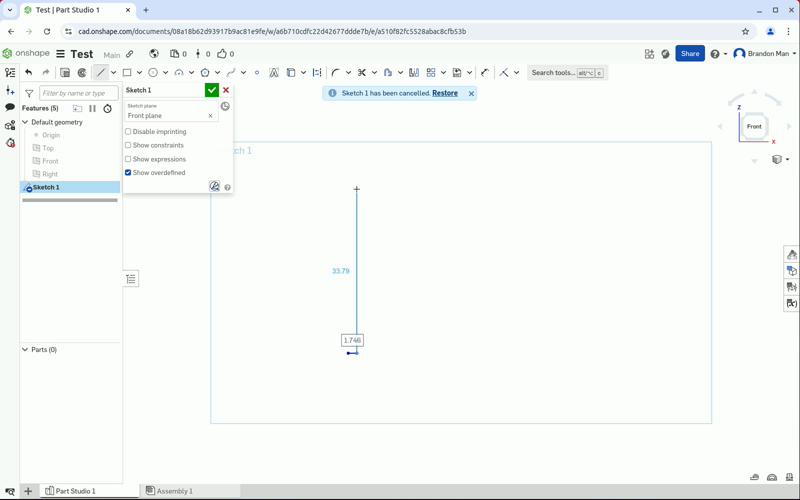
key_down(shift)
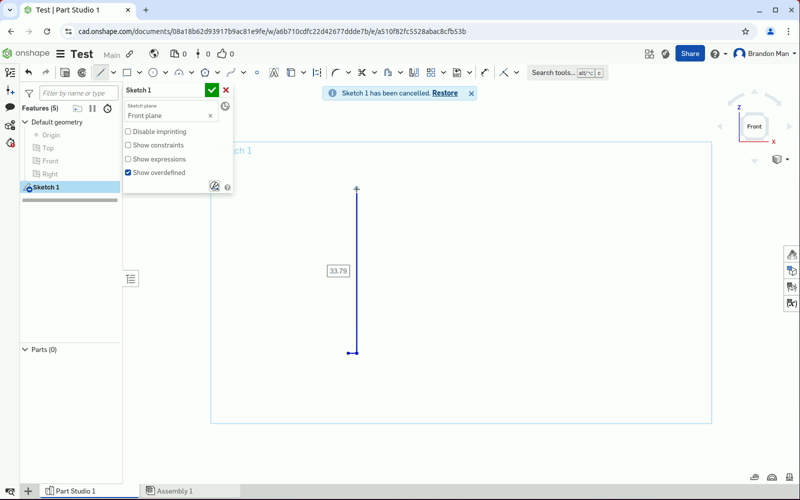
mouse_move(386, 188)
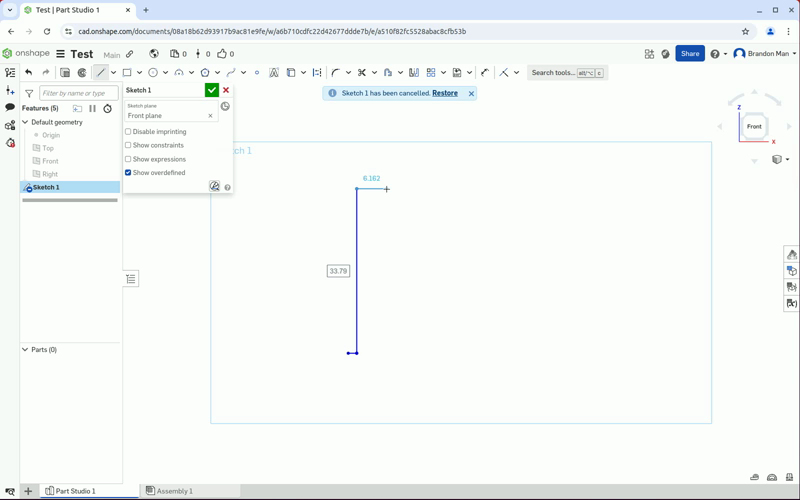
mouse_move(348, 188)
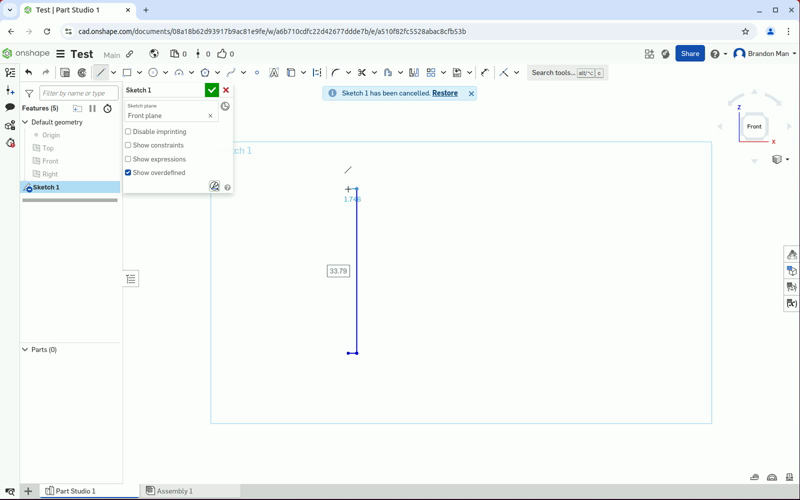
click(348, 188)
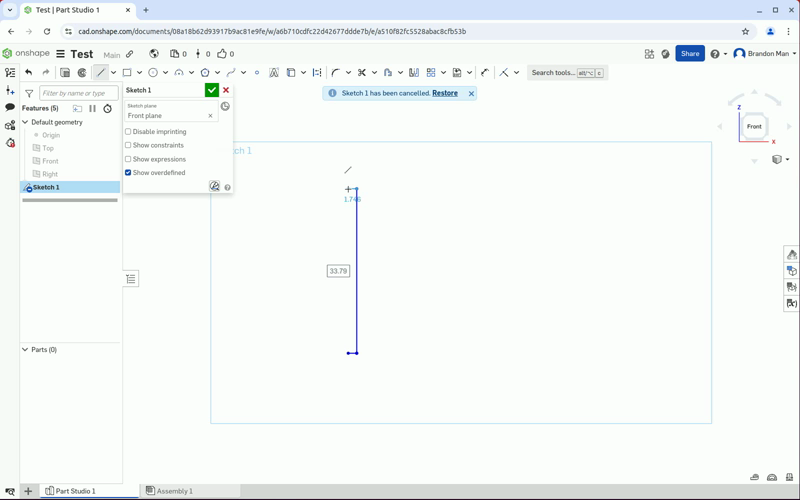
key_up(shift)
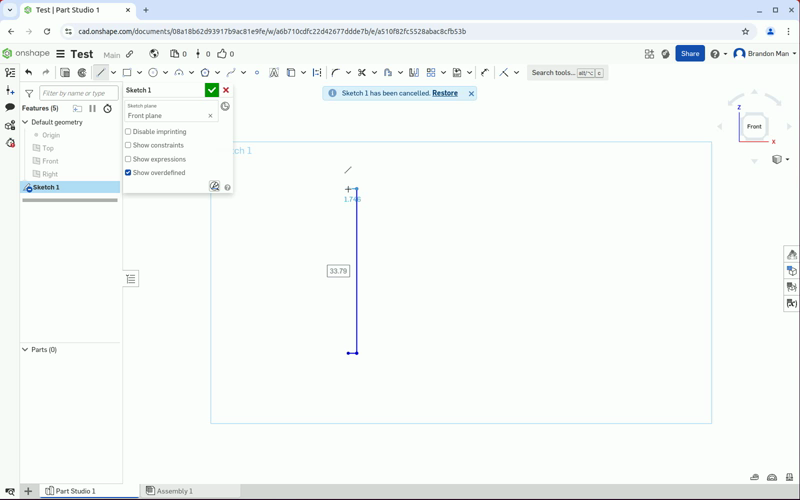
key_down(shift)
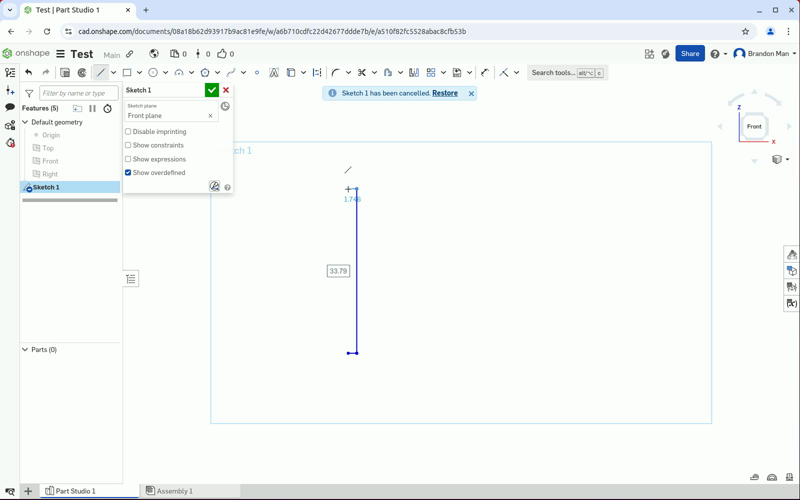
mouse_move(348, 353)
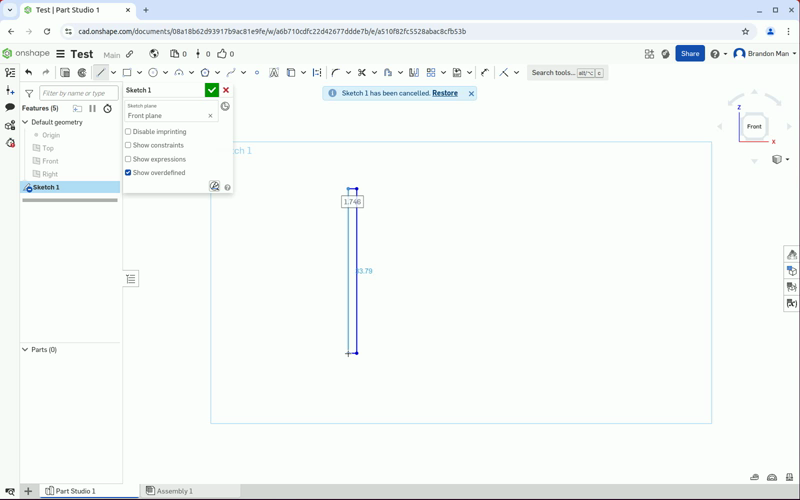
key_up(shift)
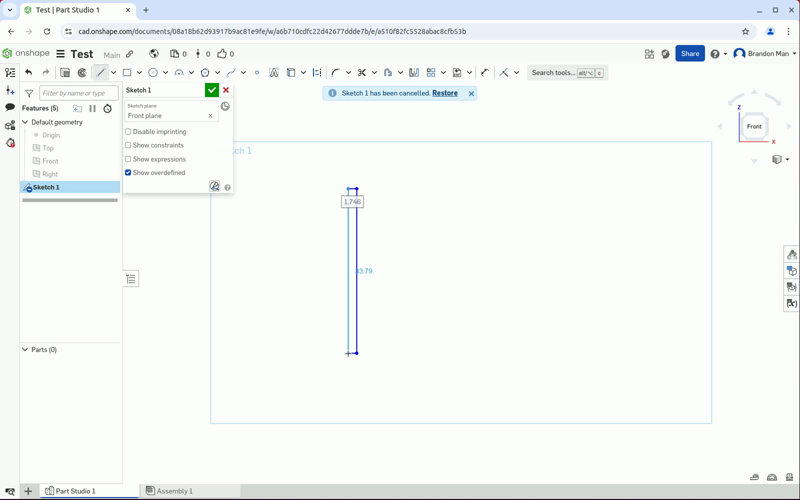
click(348, 353)
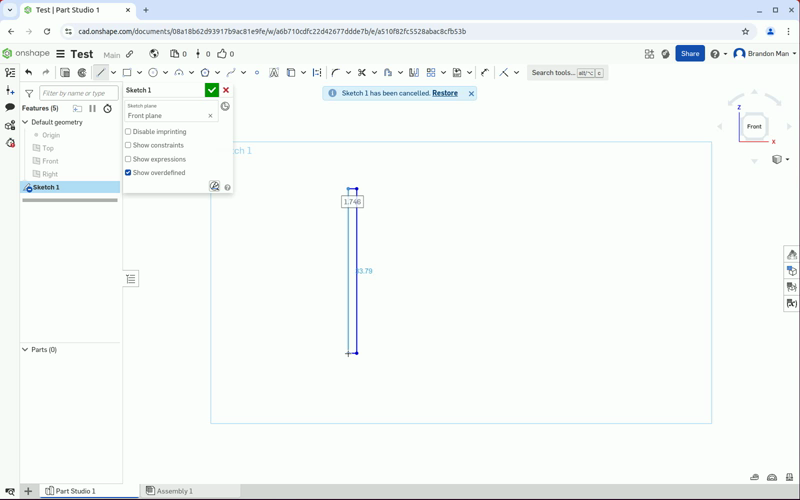
key(esc)
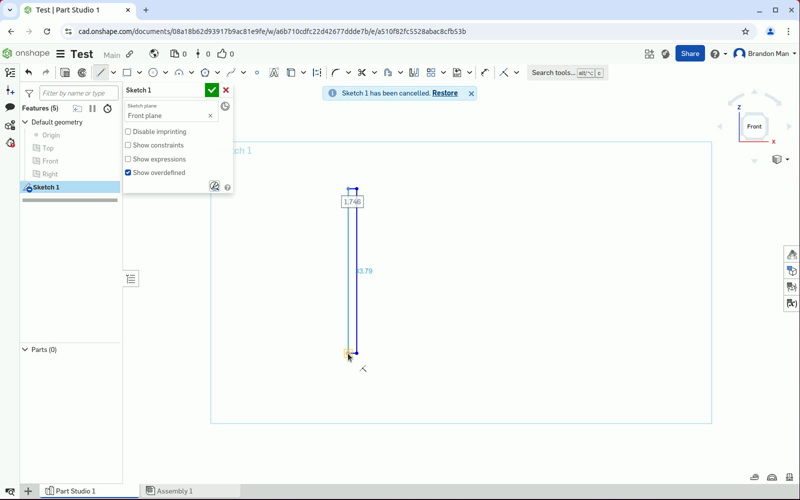
mouse_move(353, 279)
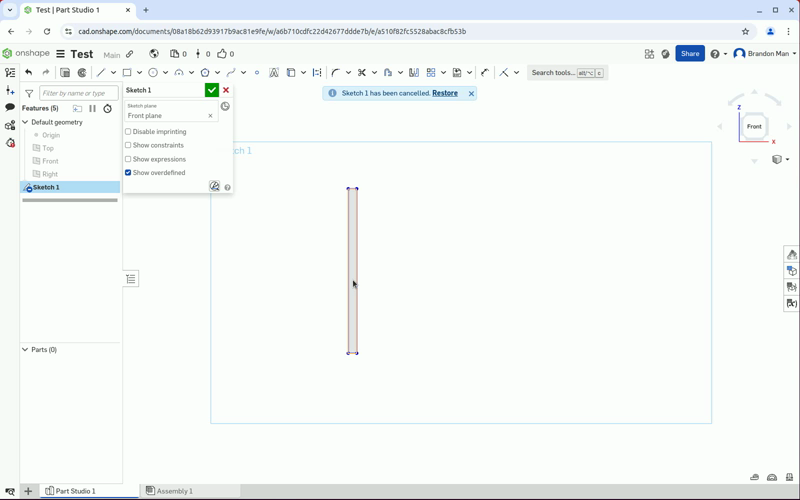
scroll(6)
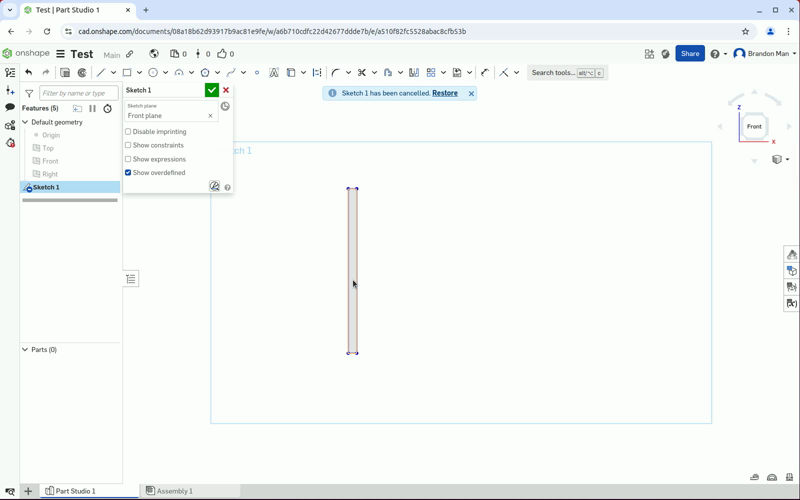
scroll(6)
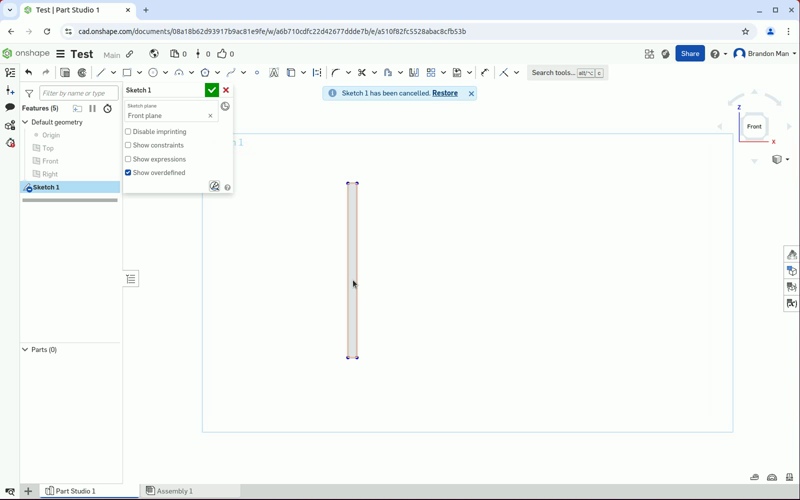
scroll(6)
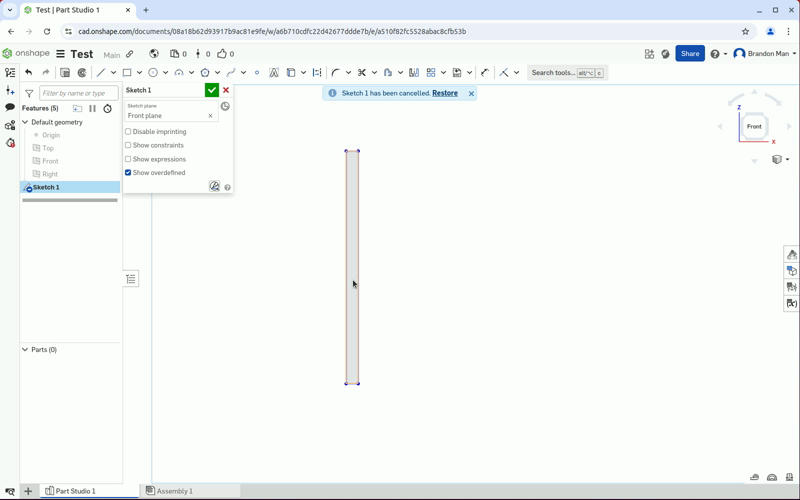
scroll(6)
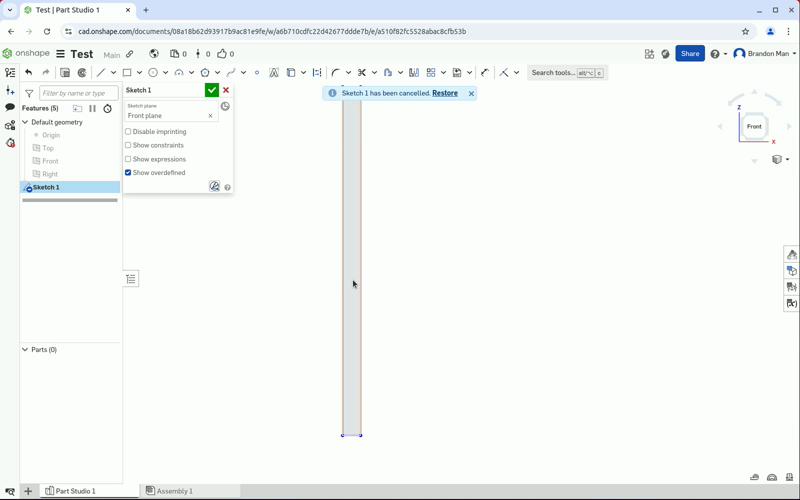
scroll(6)
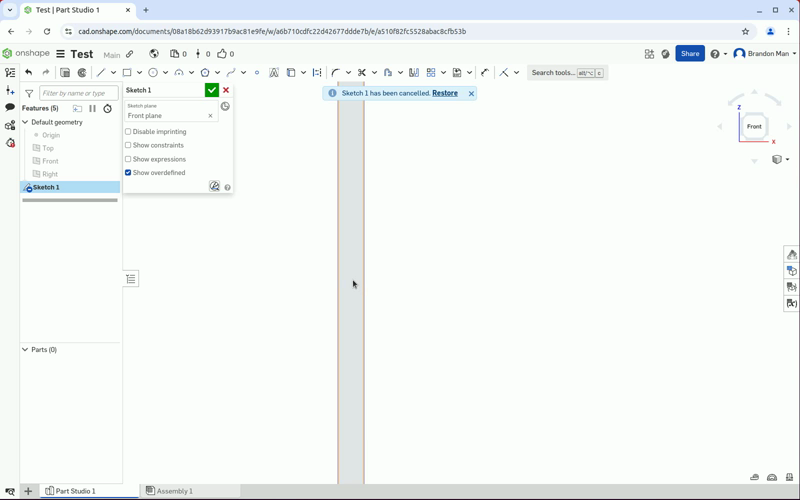
scroll(6)
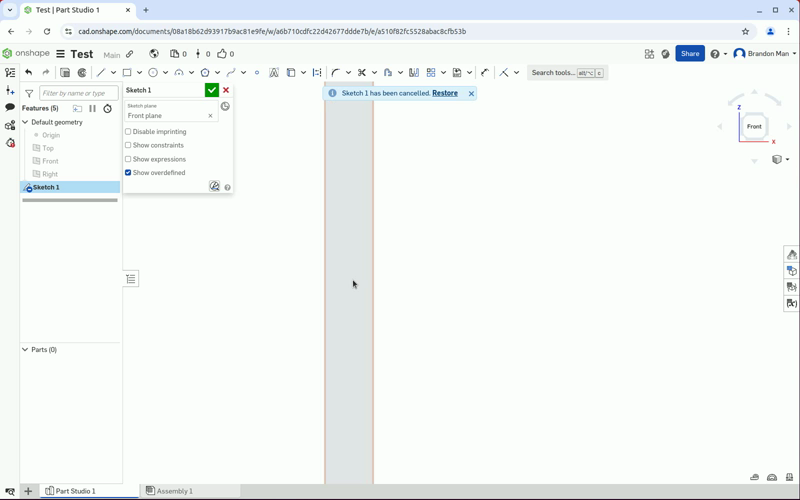
scroll(6)
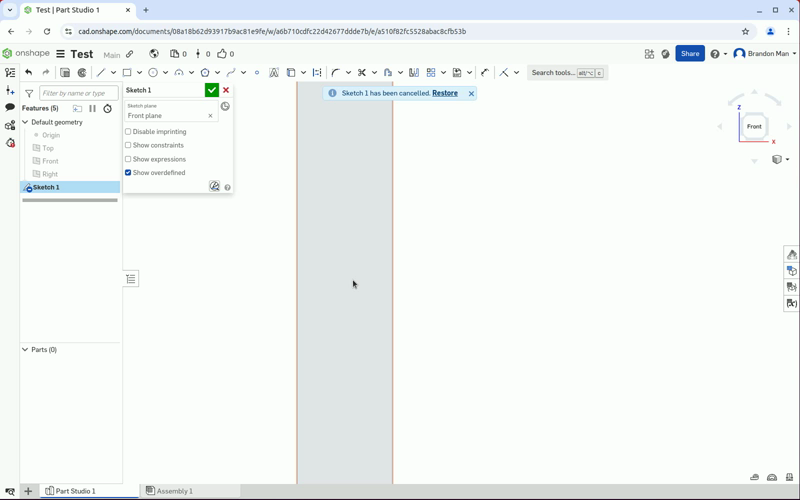
click(353, 279)
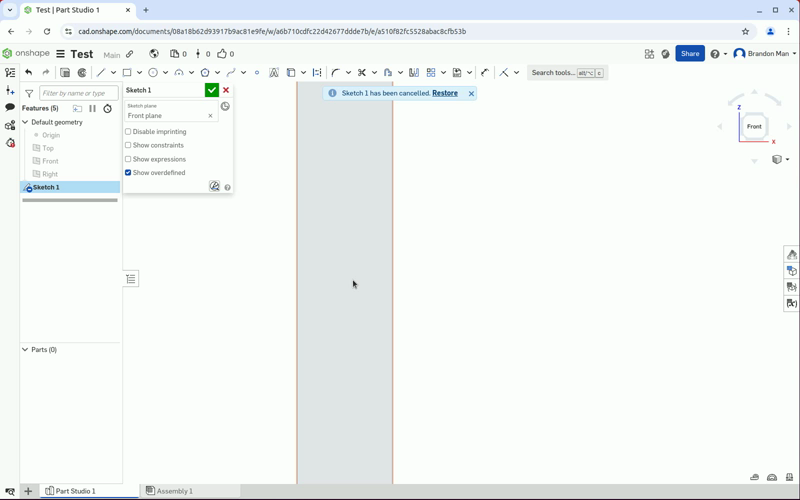
scroll(-6)
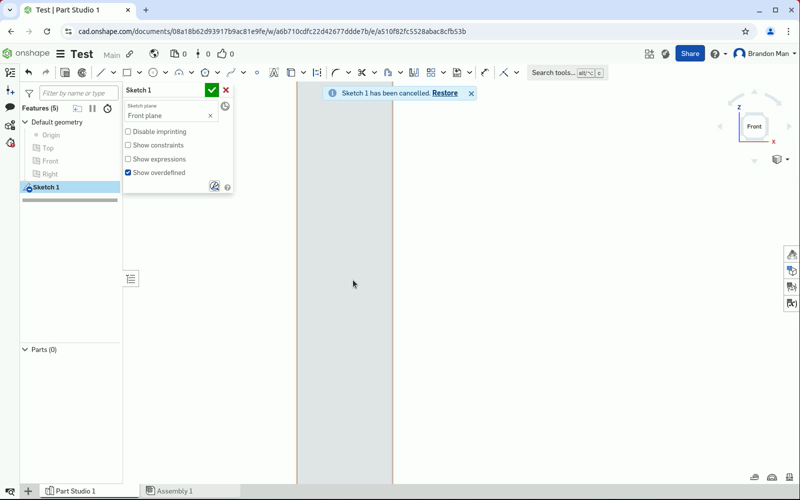
scroll(-6)
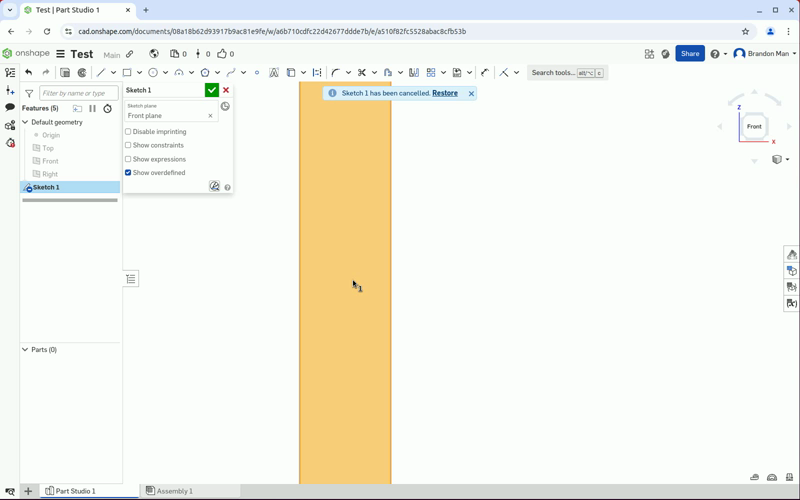
scroll(-6)
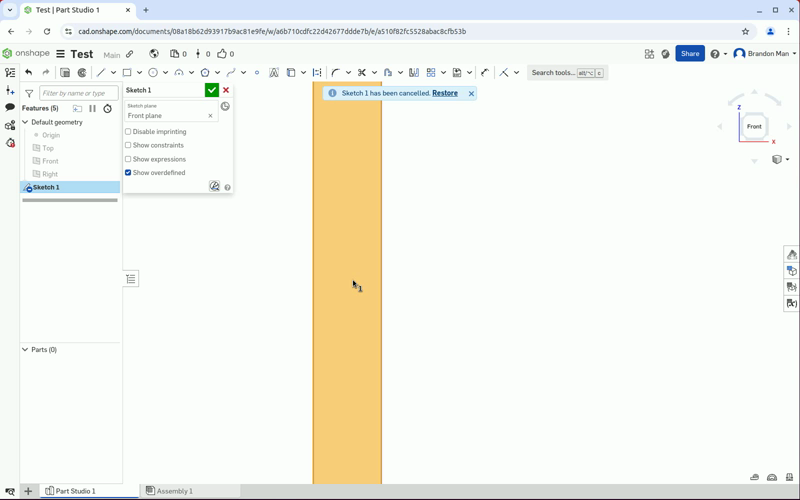
scroll(-6)
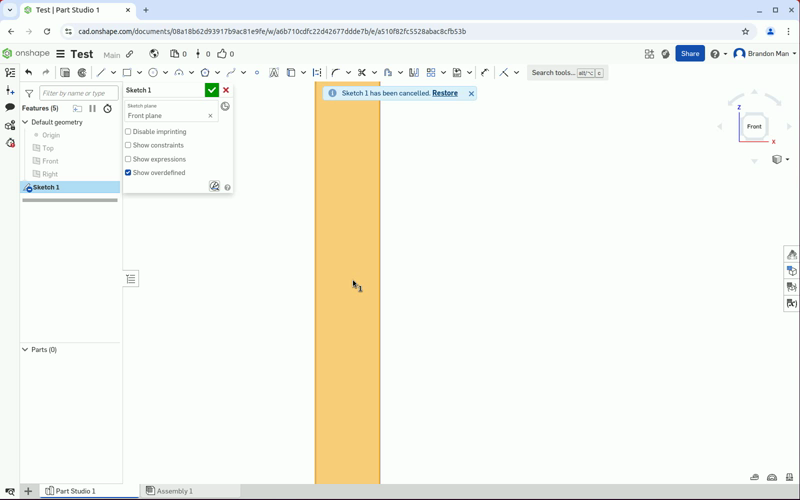
scroll(-6)
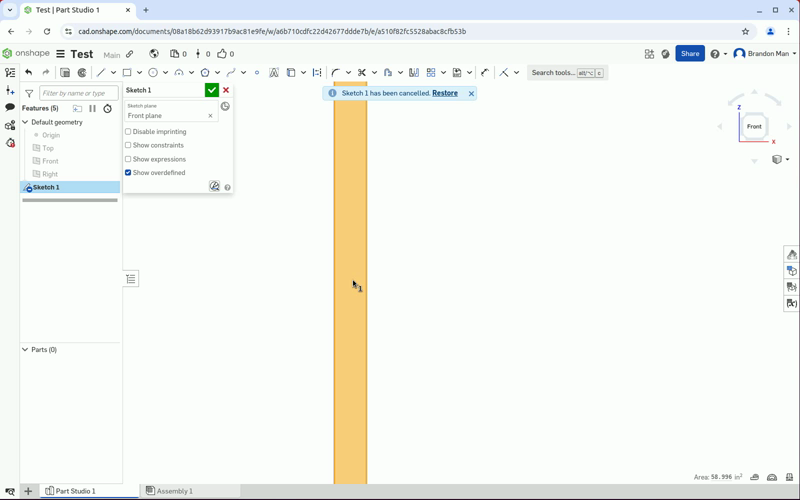
scroll(-6)
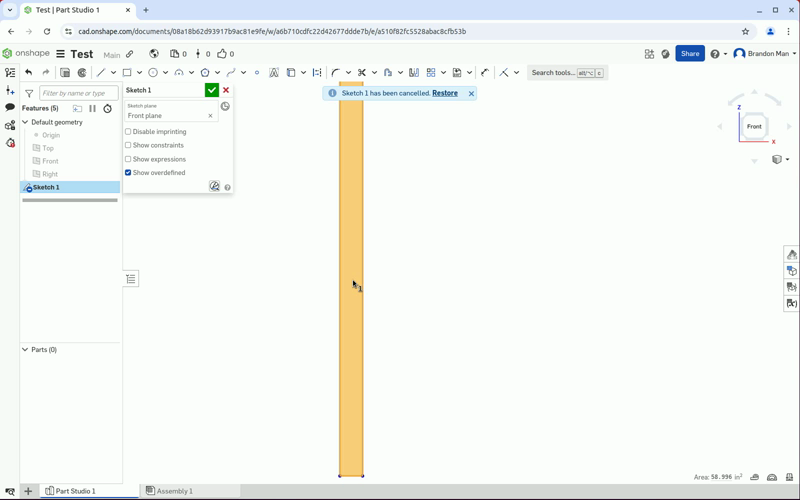
scroll(-6)
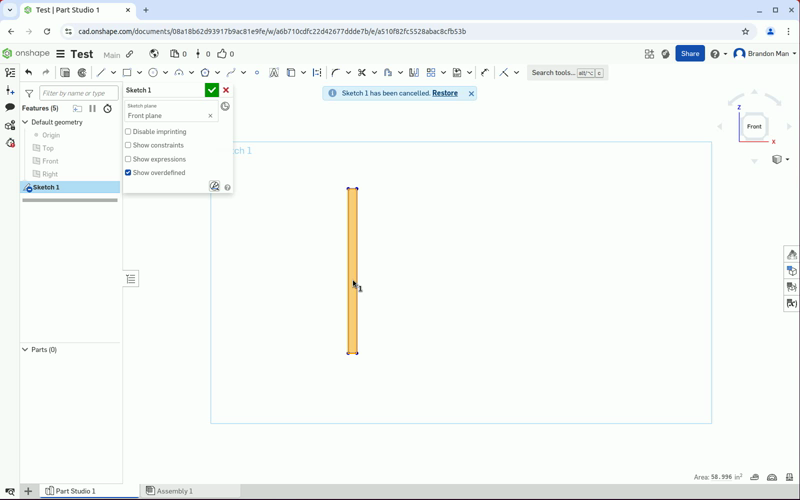
mouse_move(73, 352)
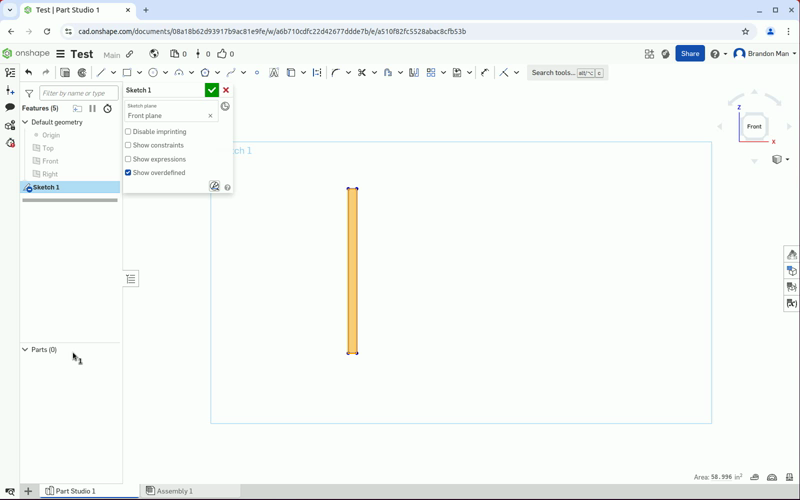
key(shift+y)
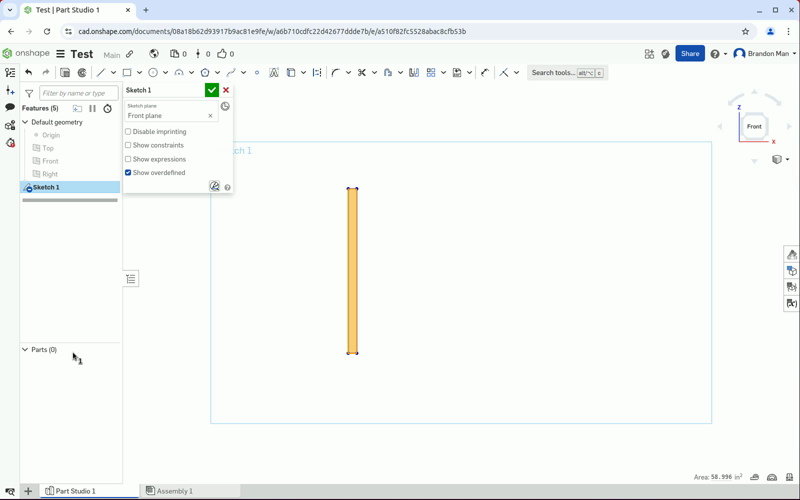
key(shift+e)
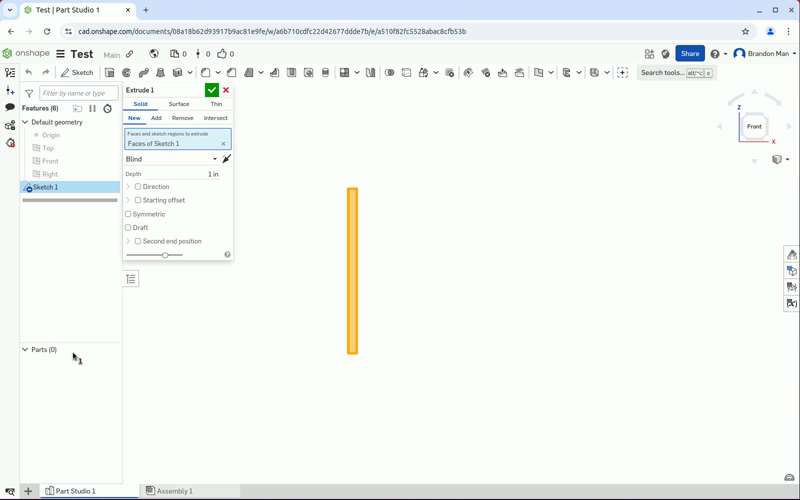
mouse_move(143, 106)
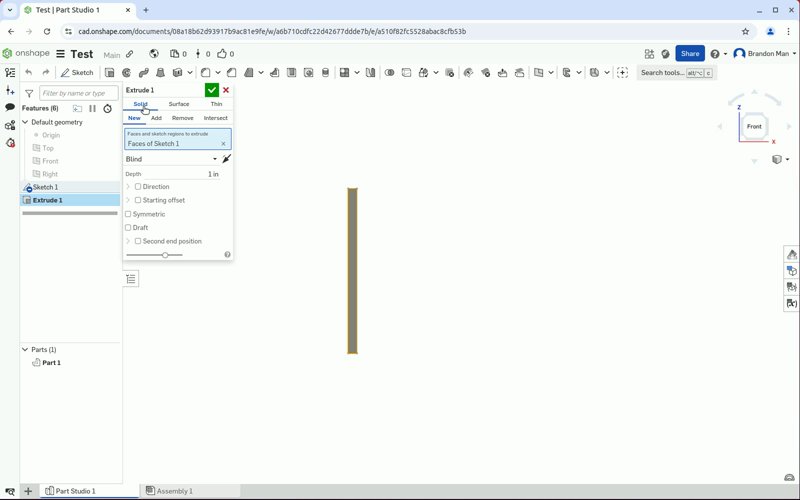
click(143, 106)
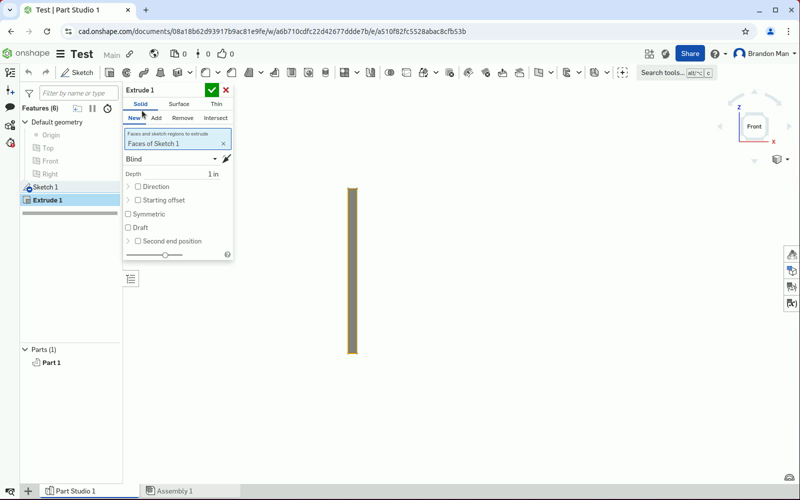
mouse_move(137, 120)
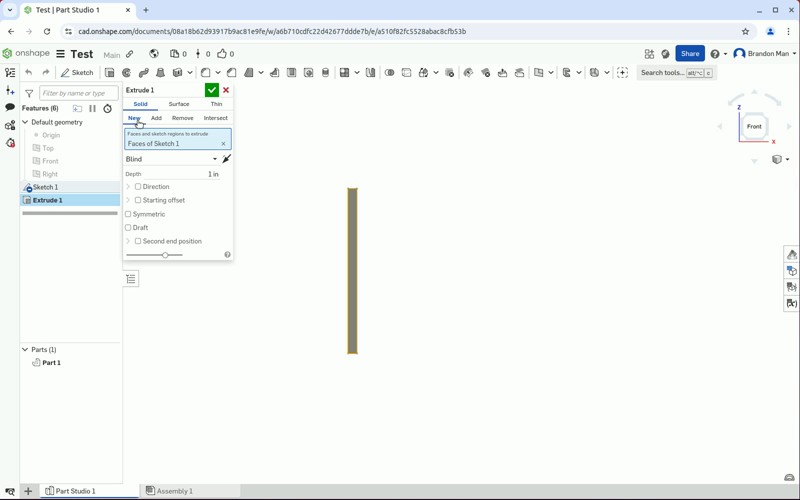
click(137, 120)
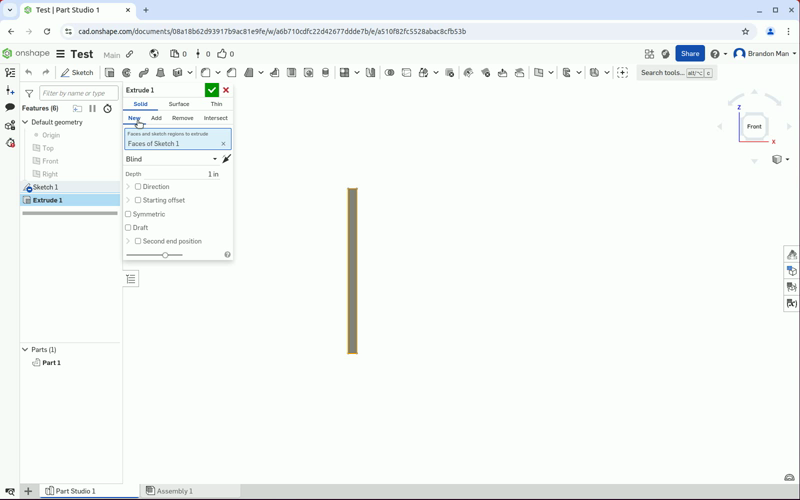
key(tab, 4)
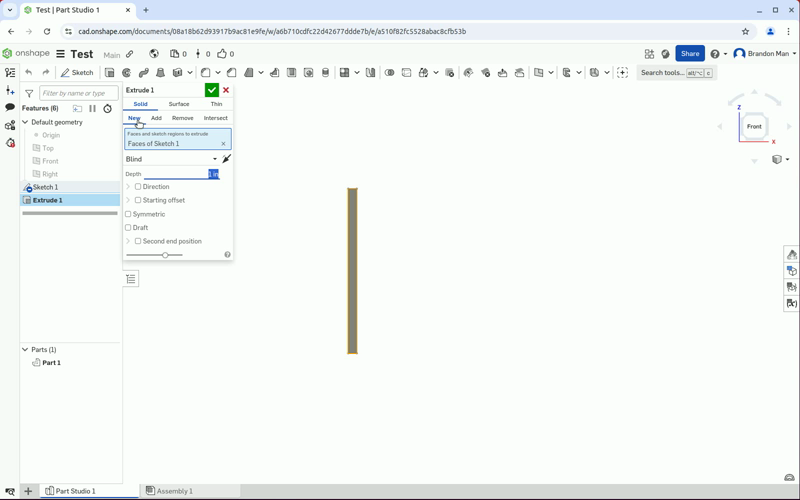
text(1.685)
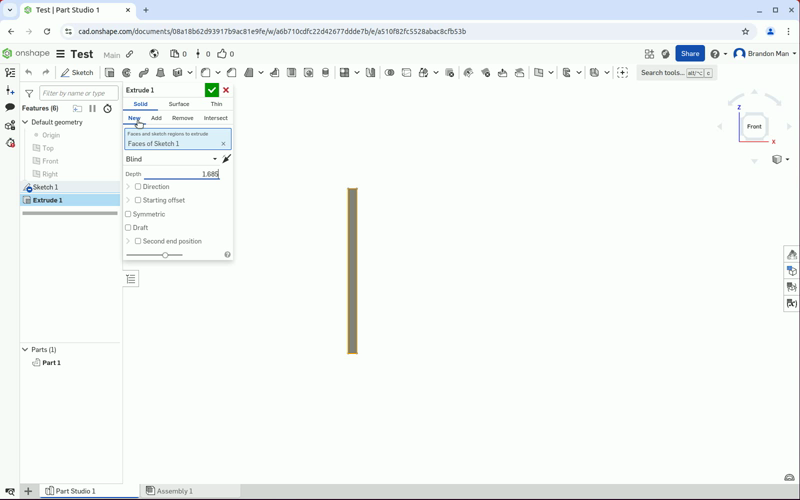
key(enter)
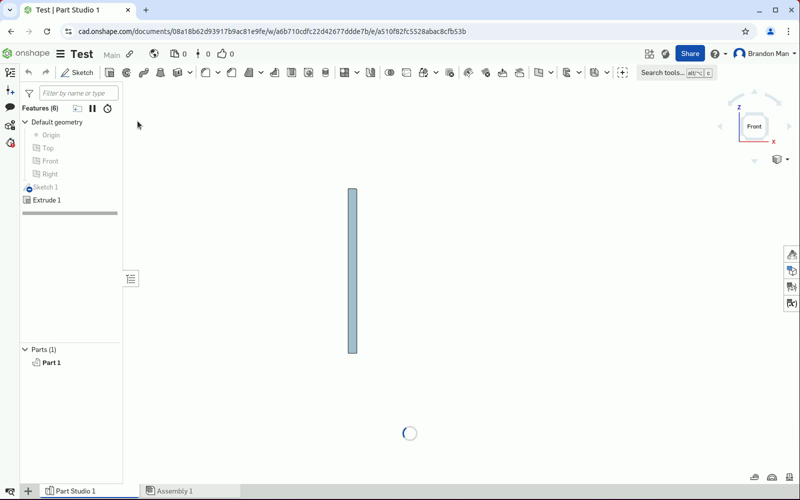
key(shift+h)
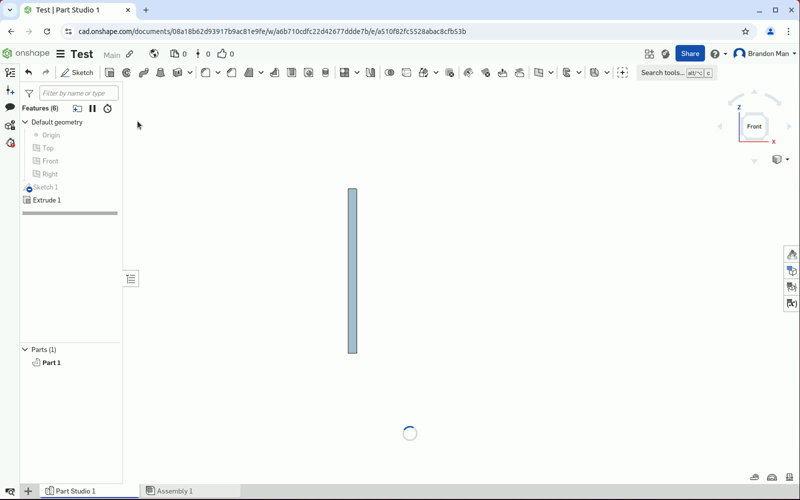
key(shift+h)
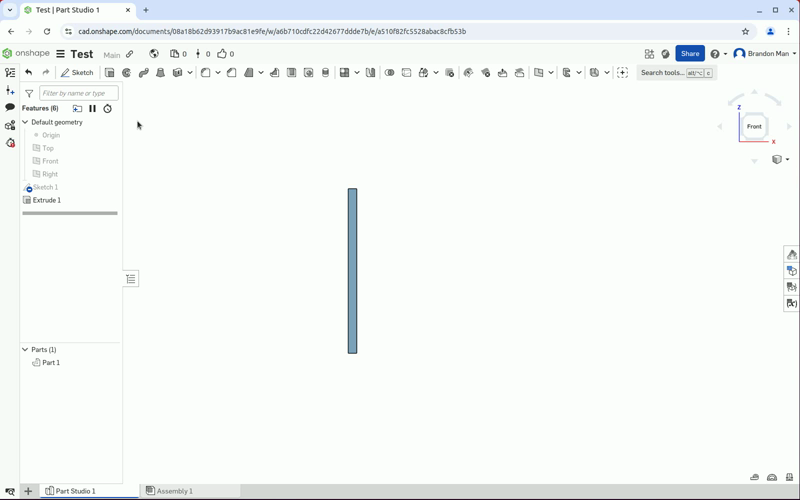
mouse_move(73, 189)
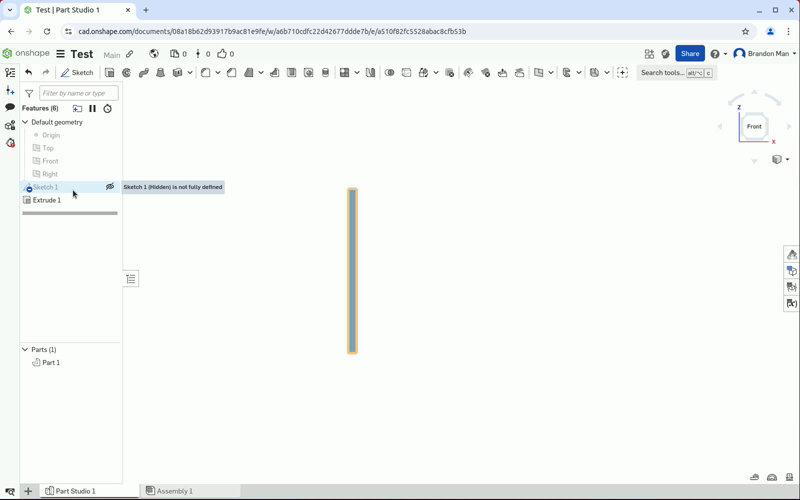
click(73, 189)
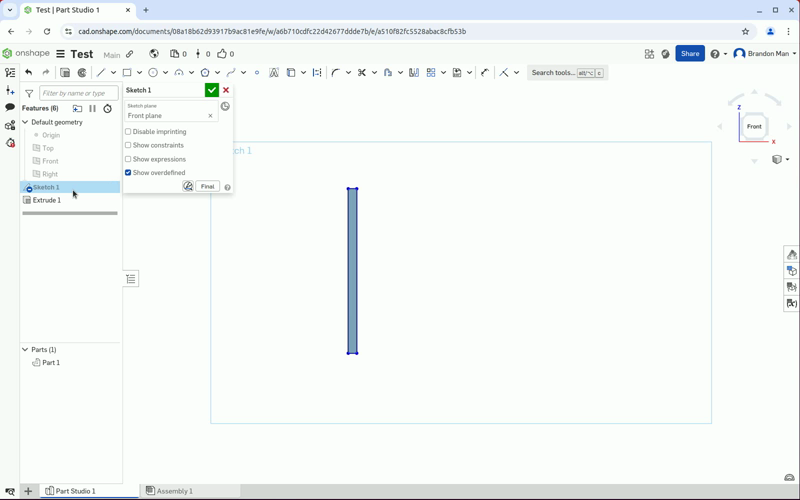
mouse_move(229, 92)
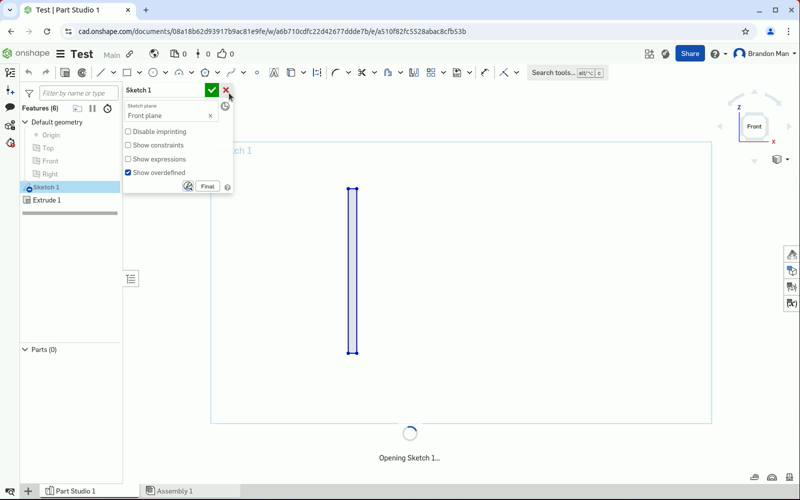
click(229, 92)
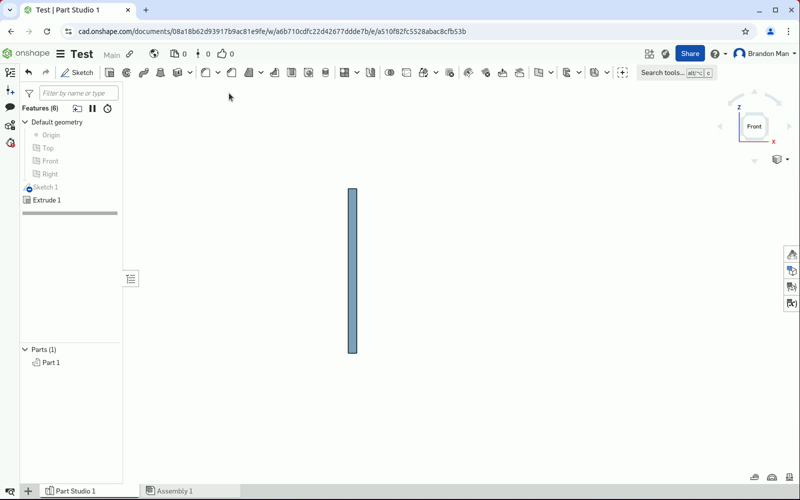
mouse_move(73, 352)
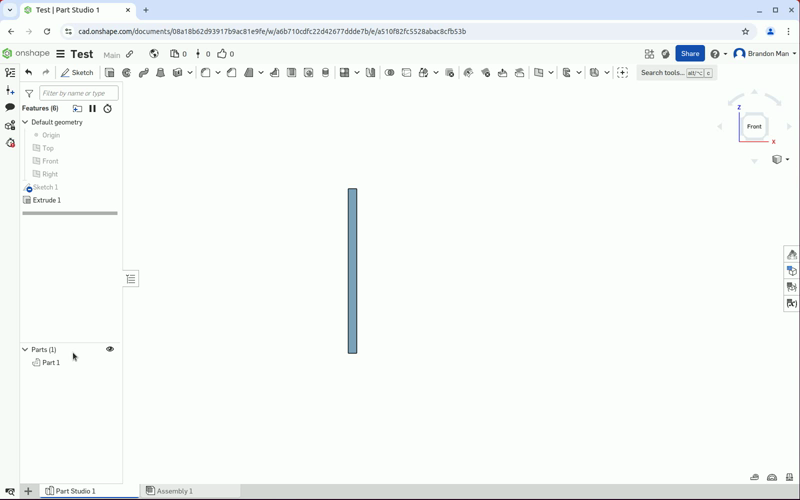
key(y)
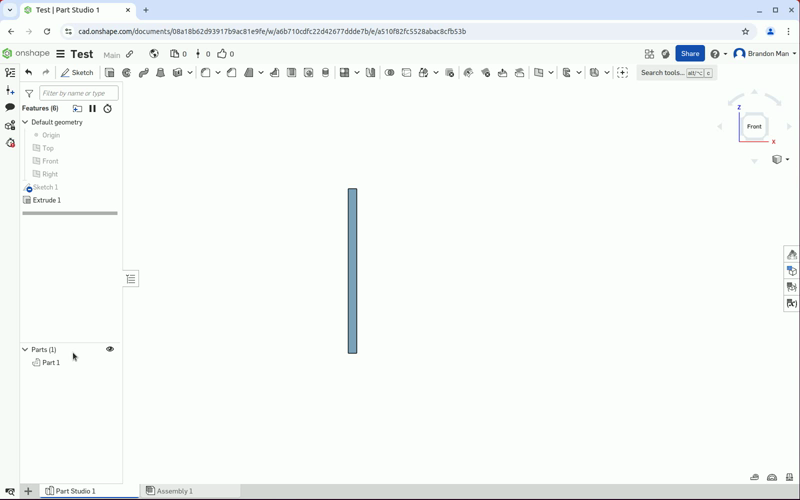
key(shift+p)
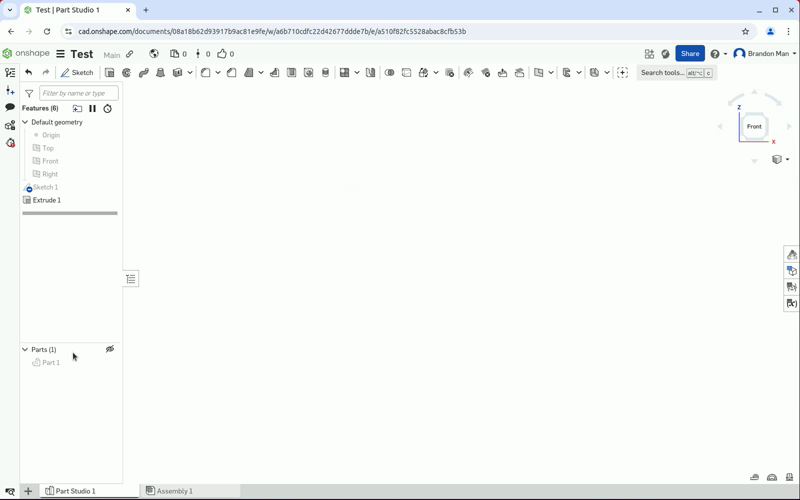
key(space)
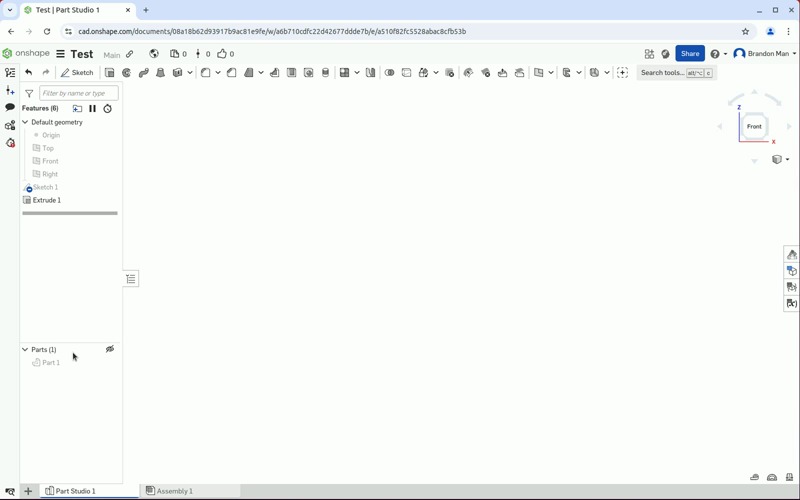
key_down(shift)
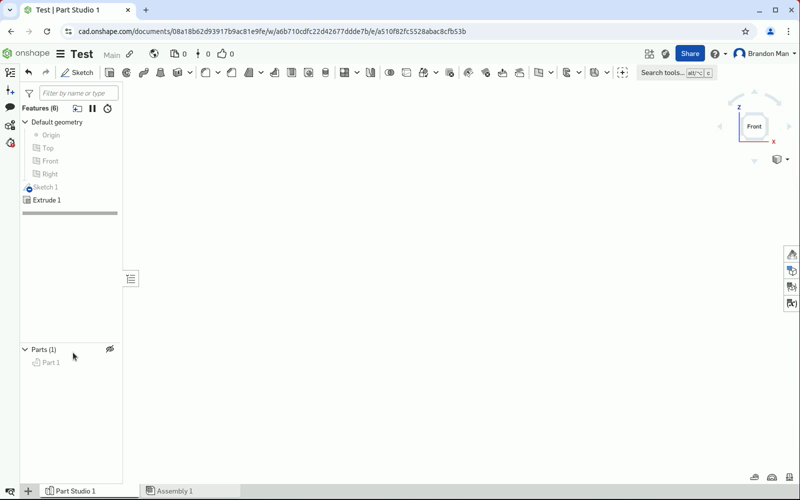
key(left)
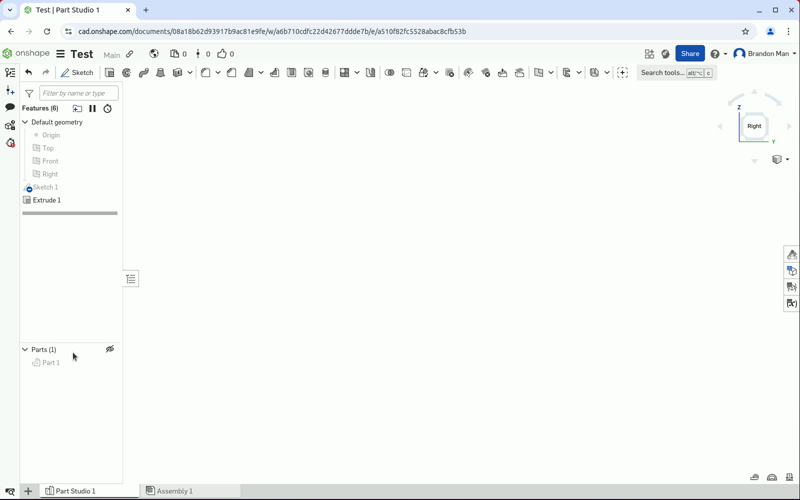
key_up(shift)
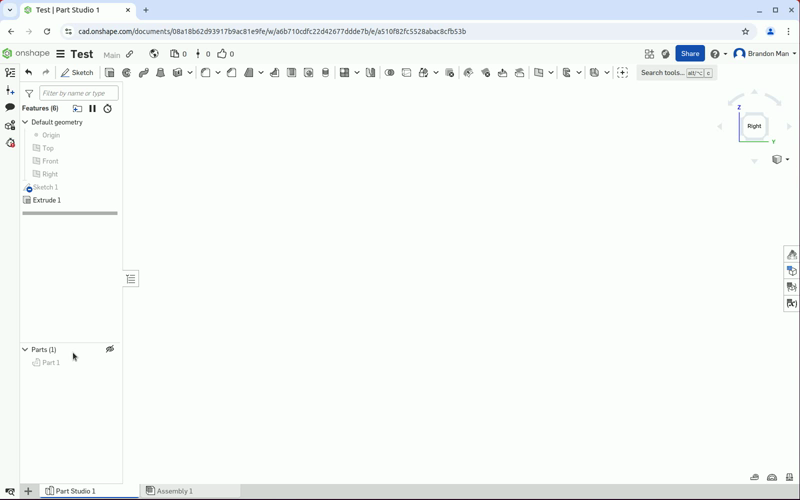
mouse_move(73, 352)
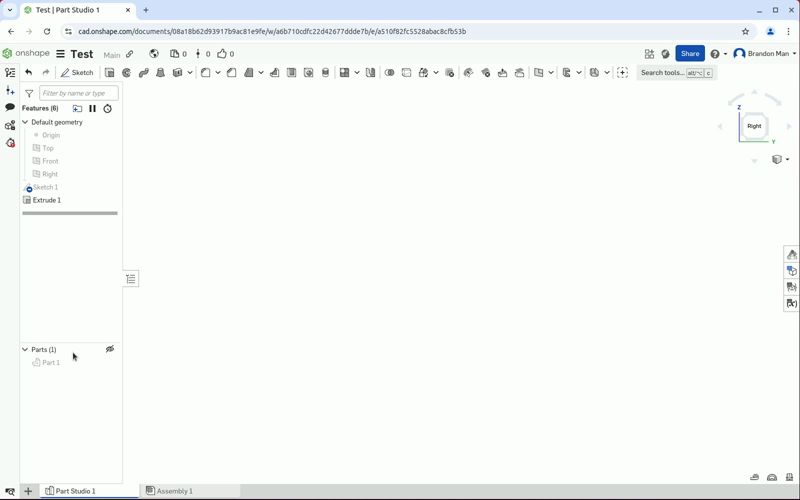
key(shift+y)
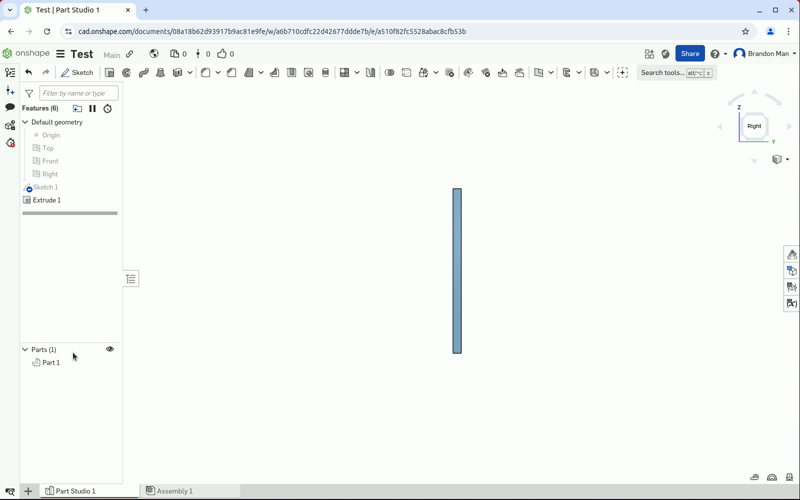
mouse_move(541, 75)
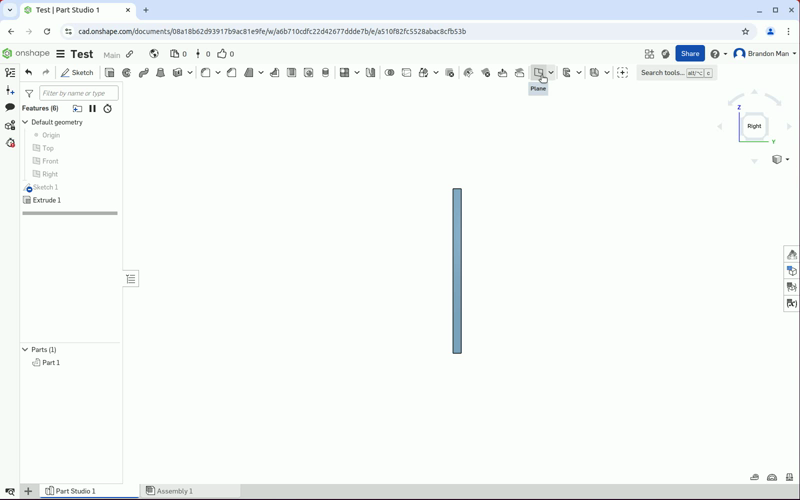
click(541, 75)
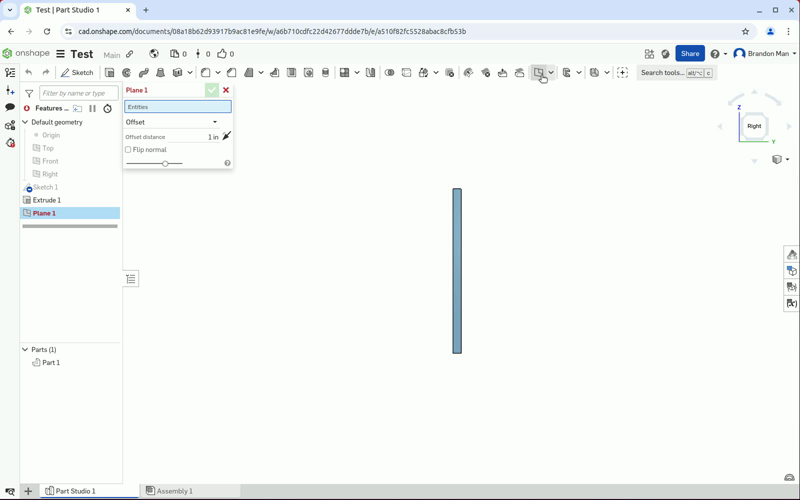
mouse_move(73, 176)
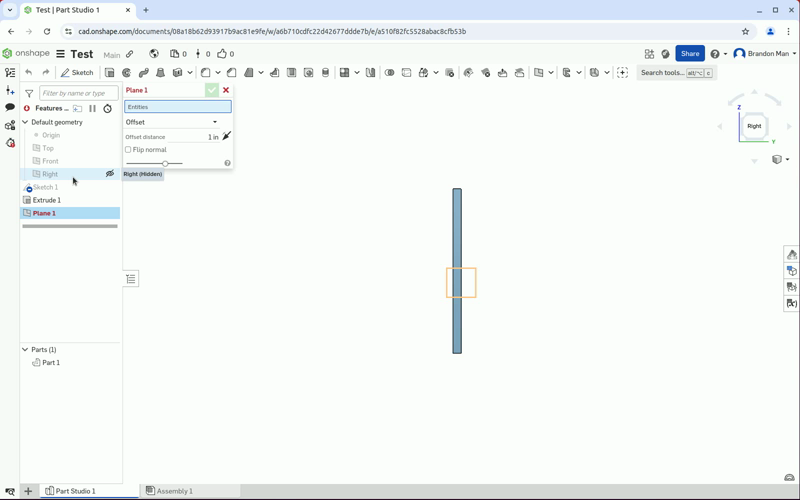
click(73, 176)
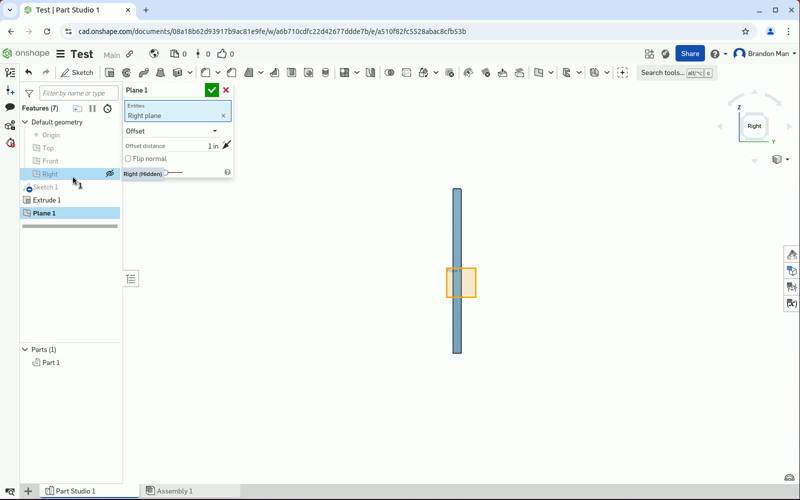
key(tab, 2)
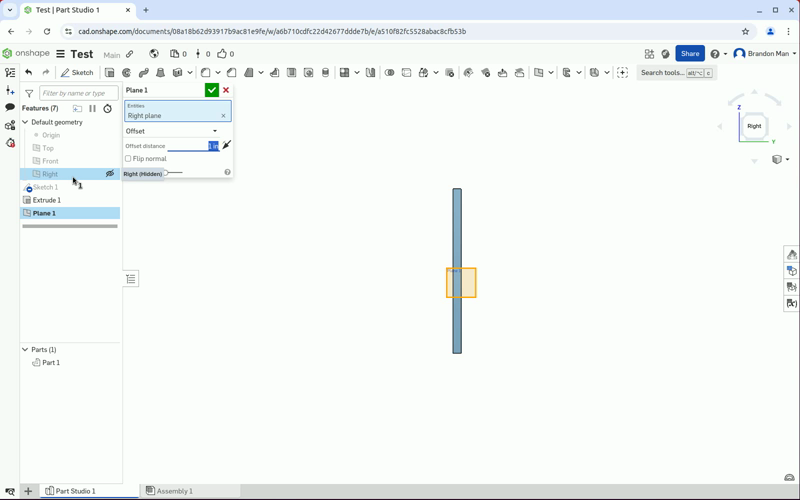
text(21.414)
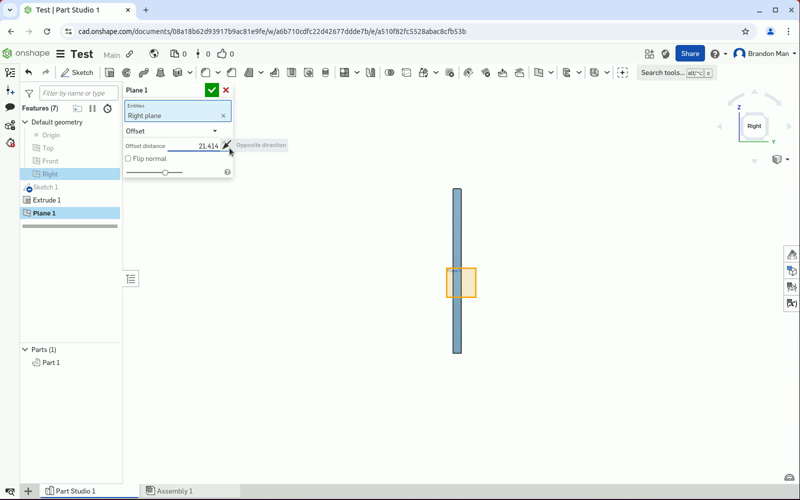
mouse_move(229, 147)
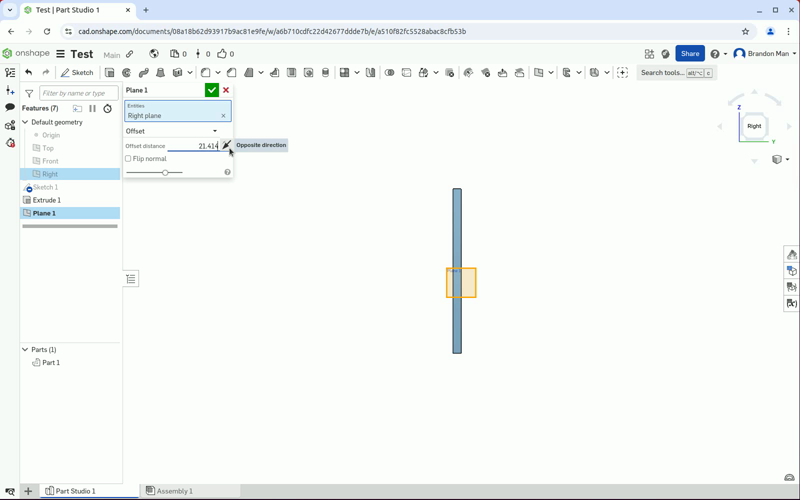
click(229, 147)
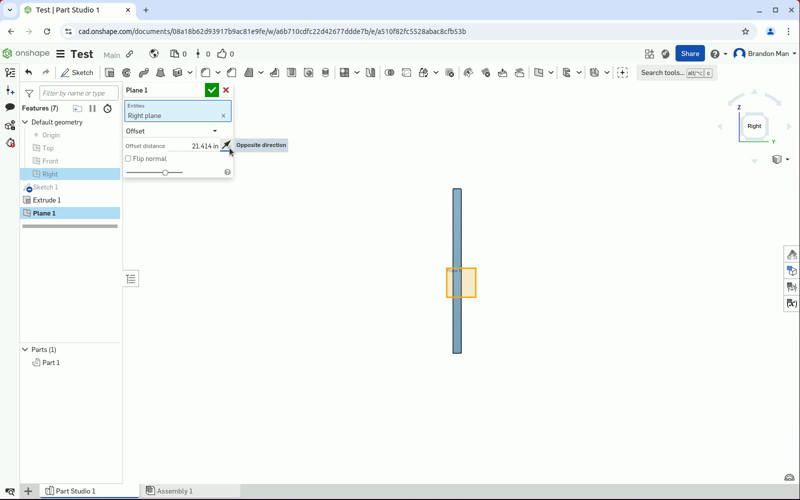
key(enter, 2)
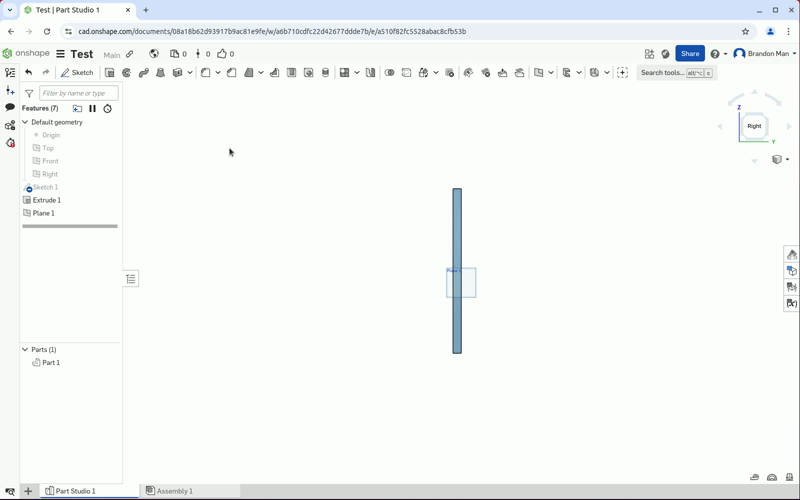
key(shift+s)
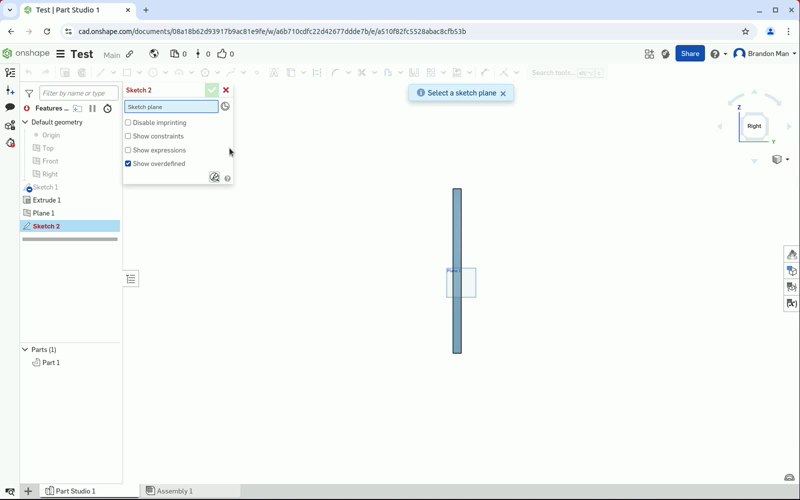
mouse_move(73, 215)
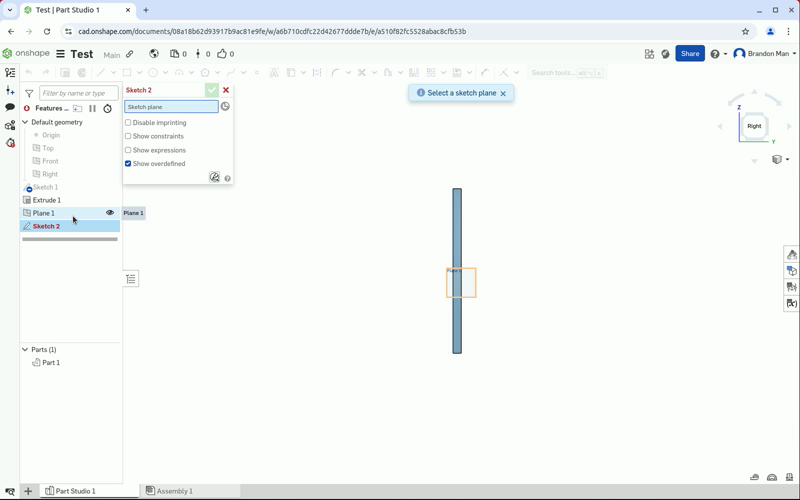
click(73, 215)
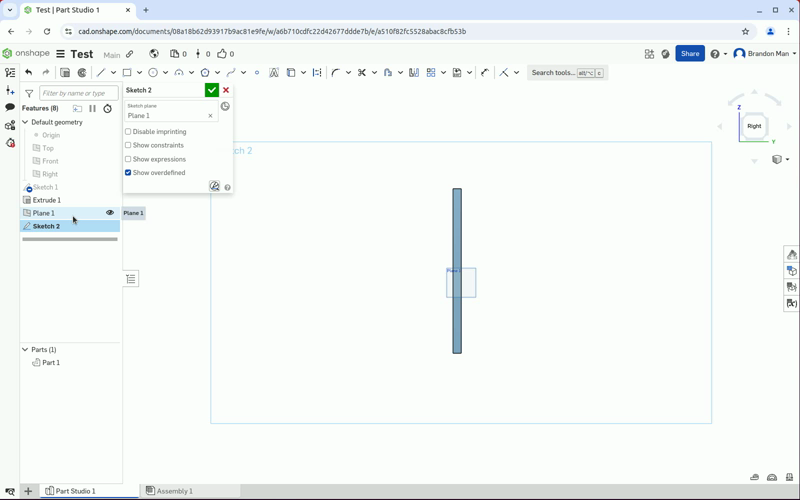
mouse_move(73, 352)
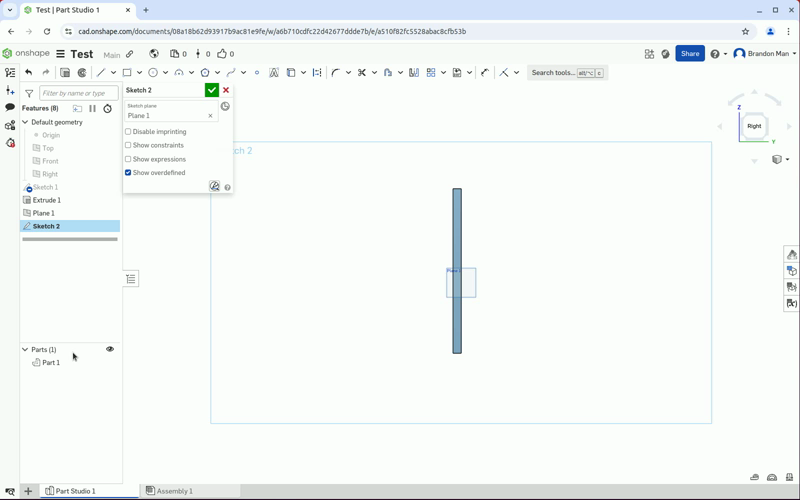
key(y)
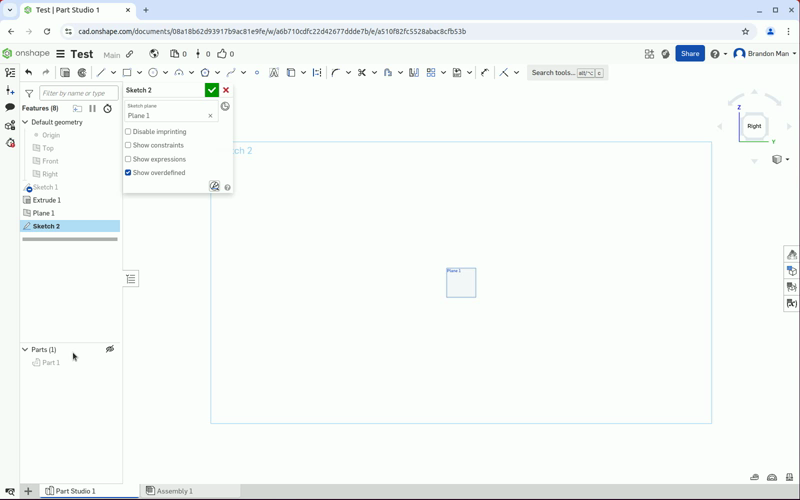
key(c)
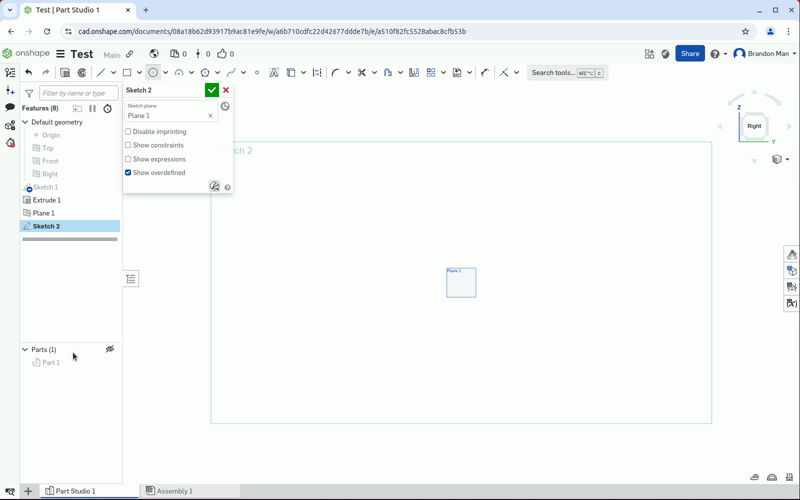
key_down(shift)
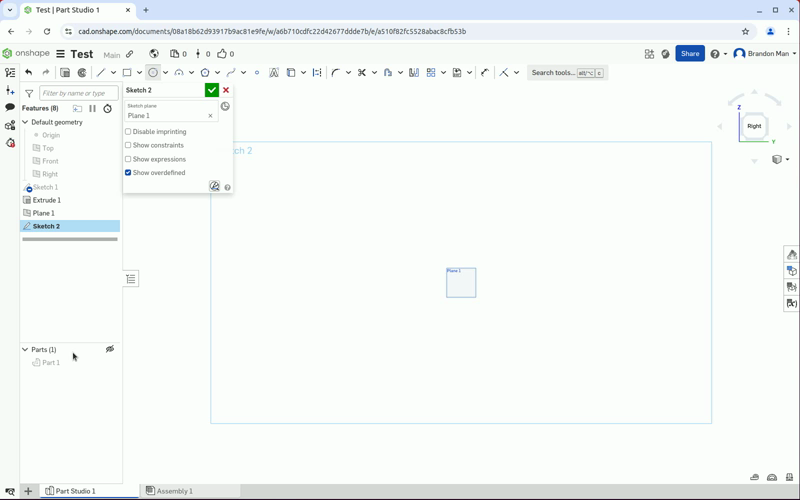
mouse_move(457, 228)
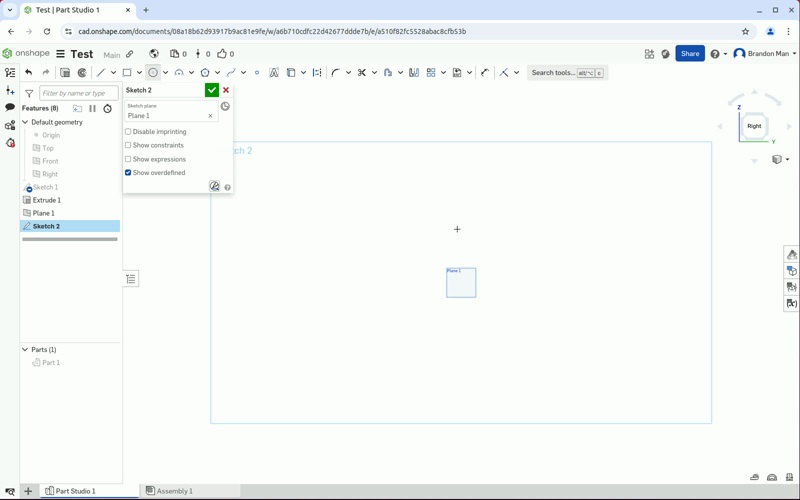
click(457, 228)
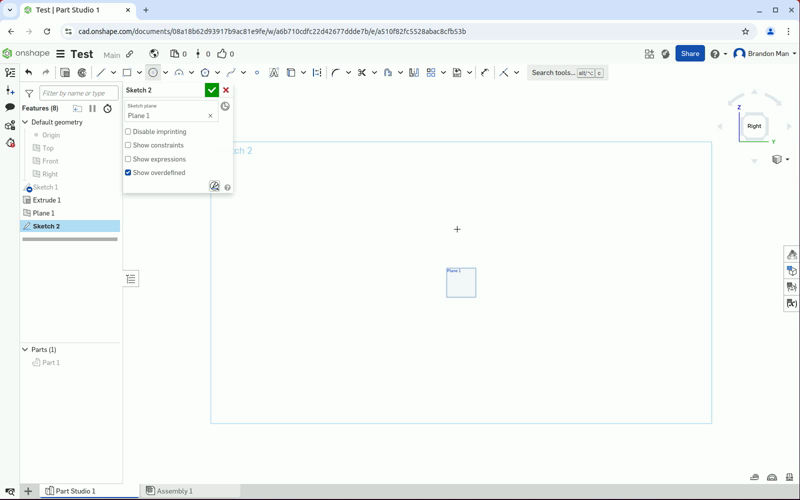
key_up(shift)
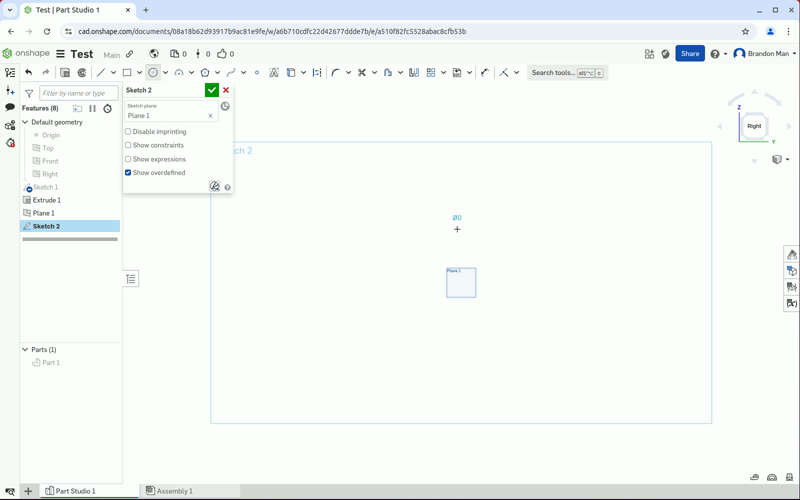
mouse_move(459, 228)
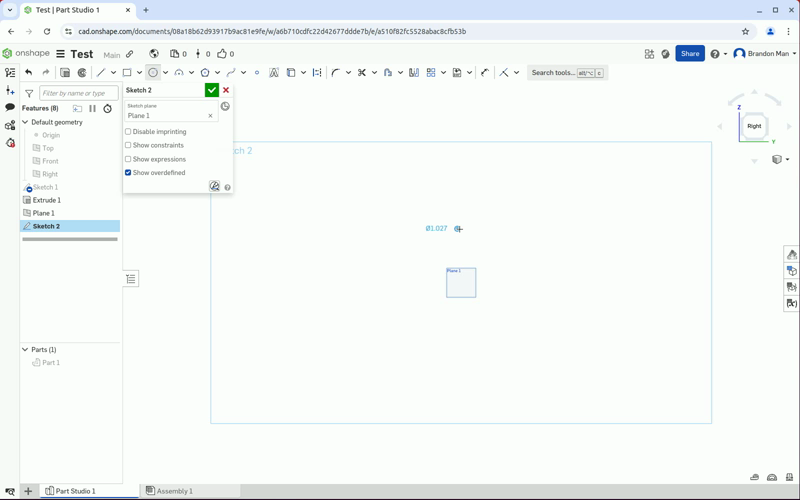
scroll(6)
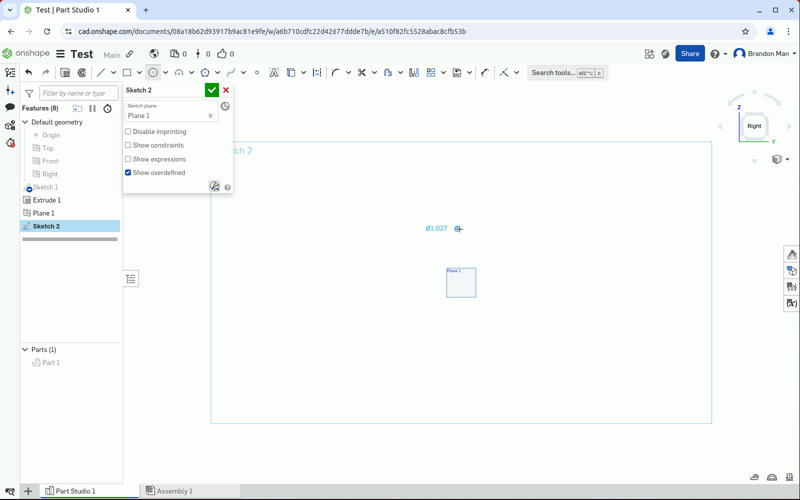
scroll(6)
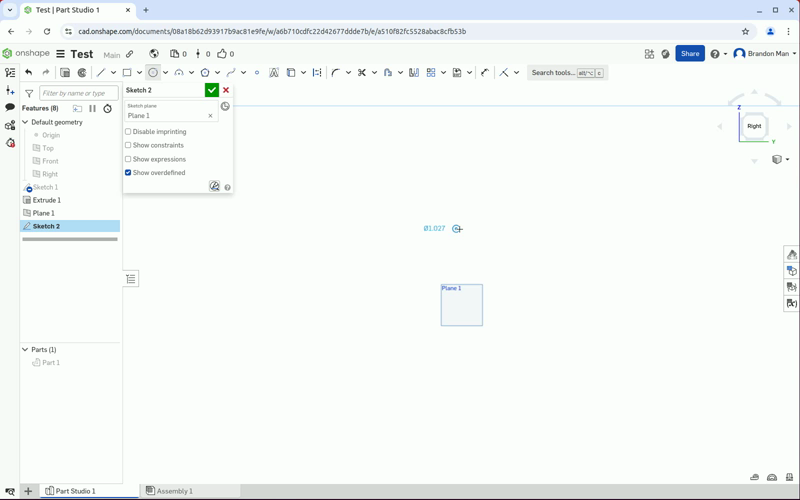
scroll(6)
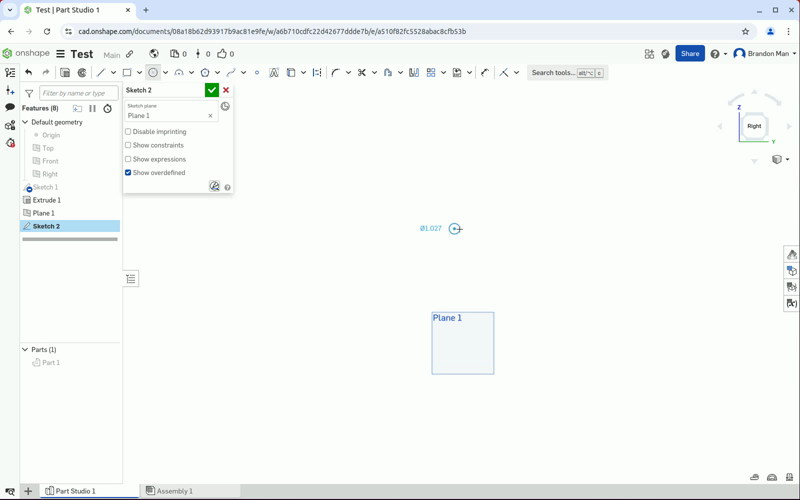
scroll(6)
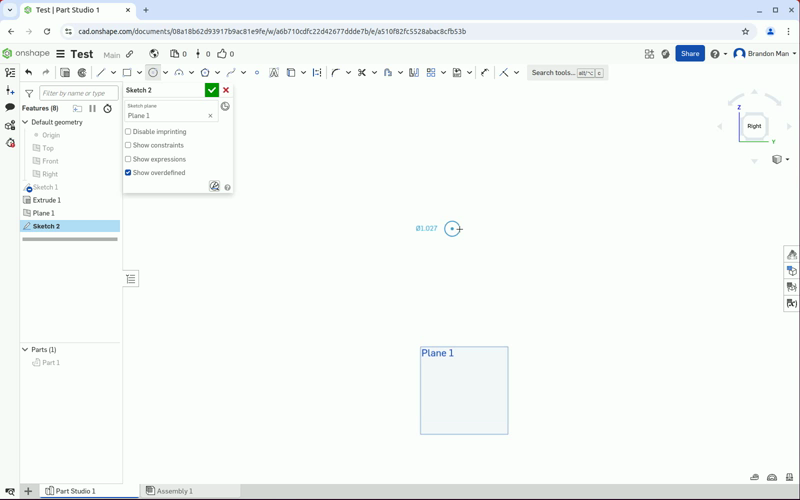
scroll(6)
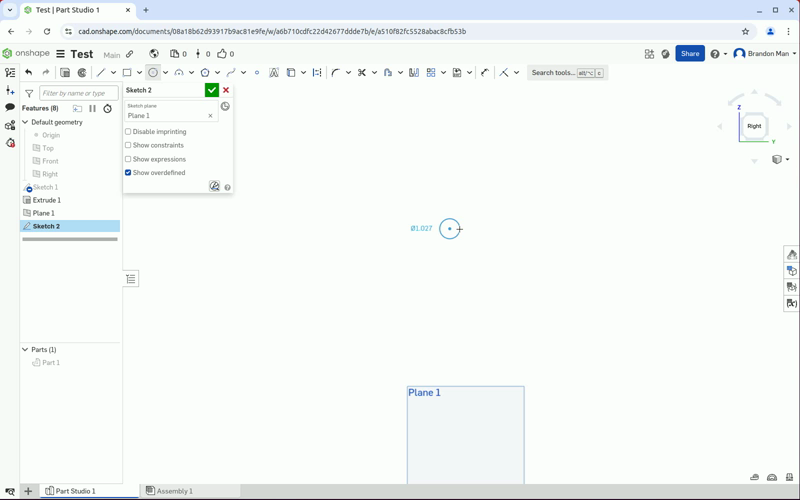
scroll(6)
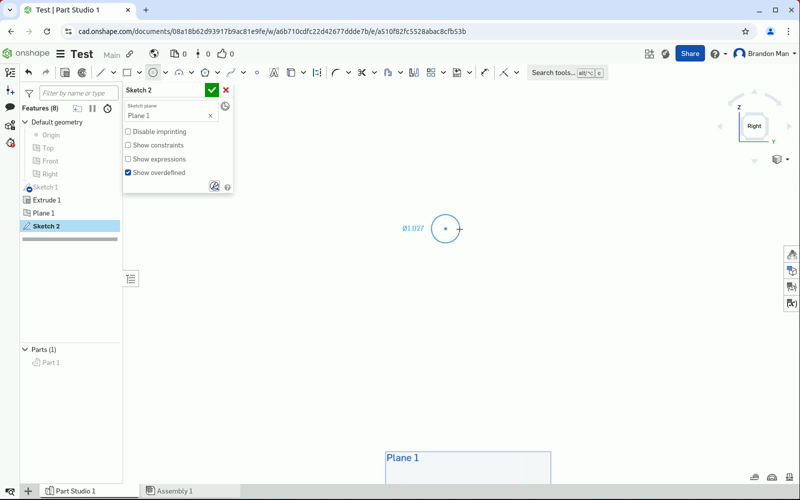
scroll(6)
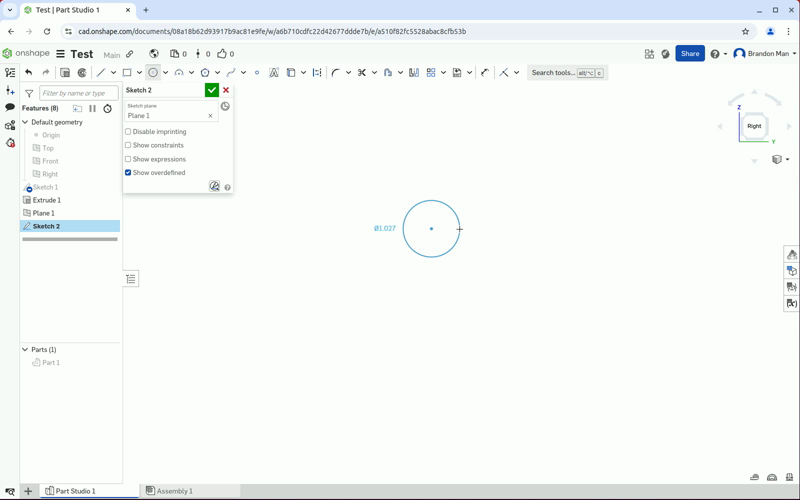
click(459, 228)
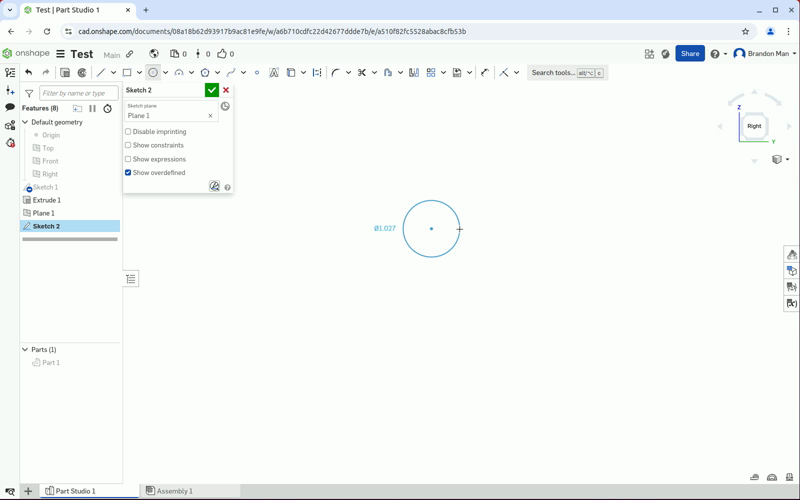
scroll(-6)
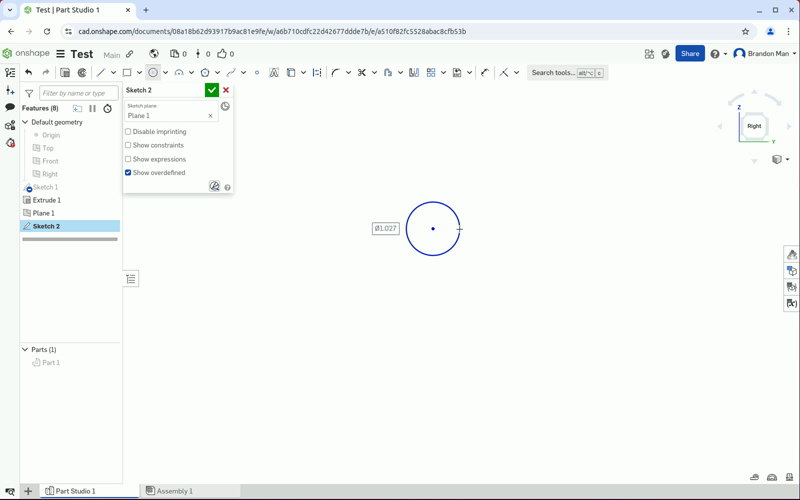
scroll(-6)
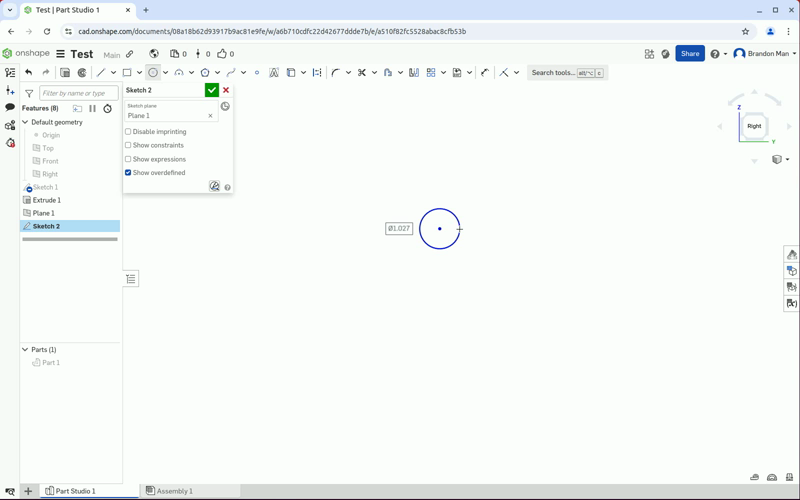
scroll(-6)
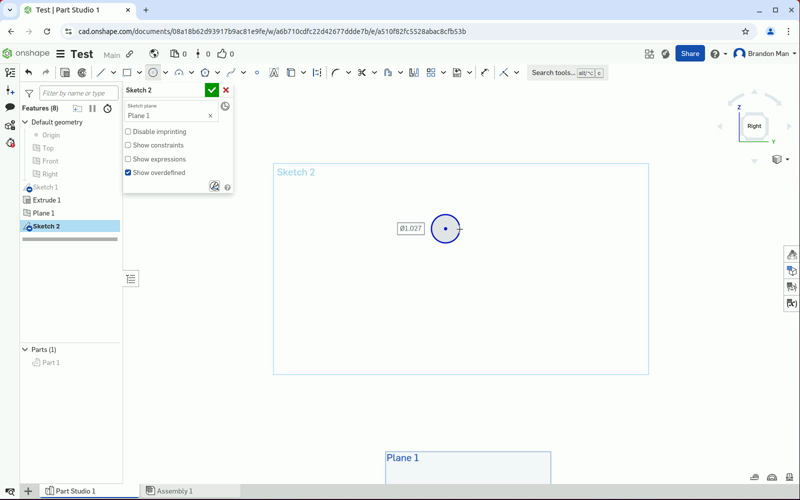
scroll(-6)
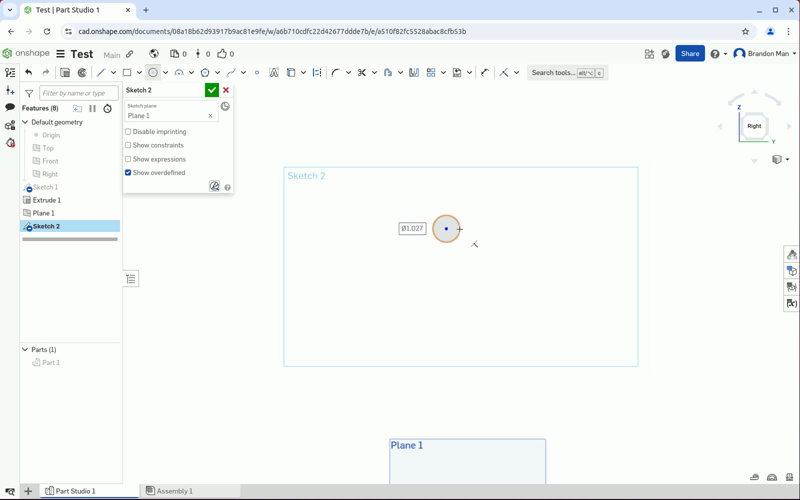
scroll(-6)
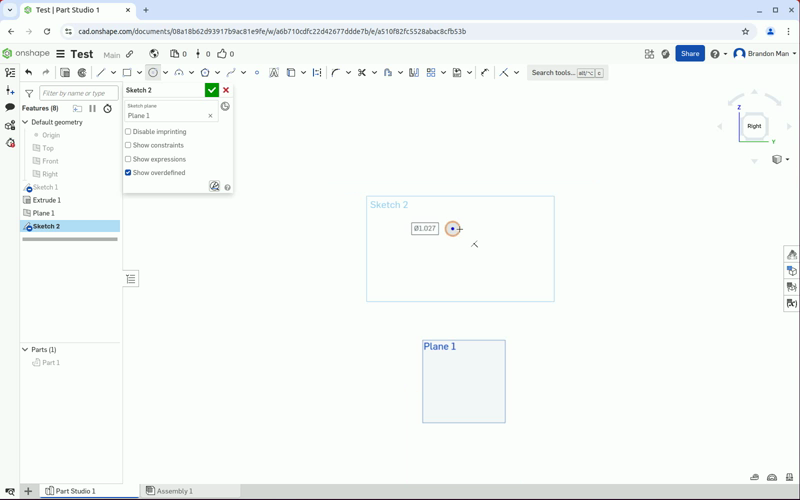
scroll(-6)
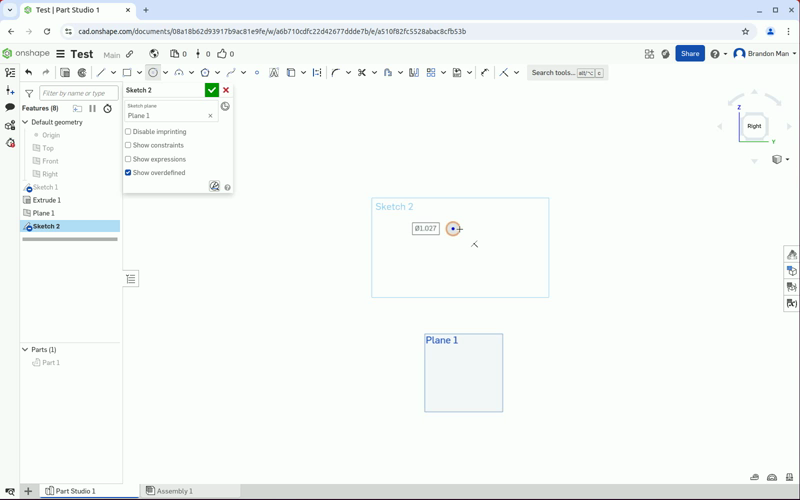
scroll(-6)
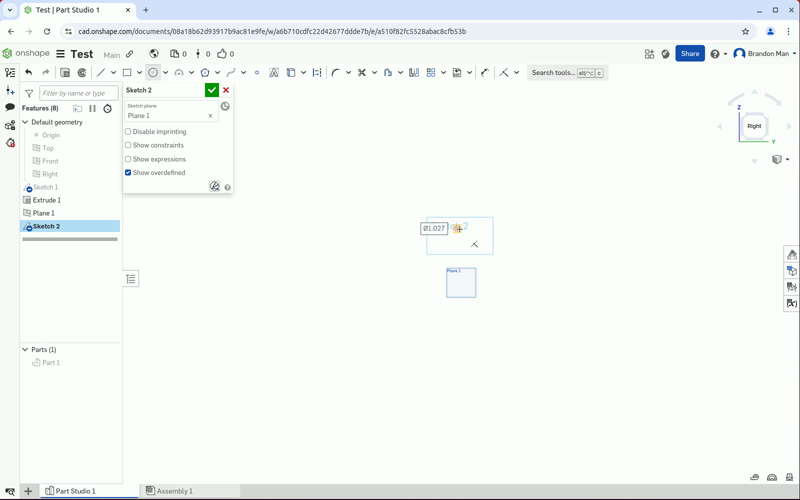
key(esc)
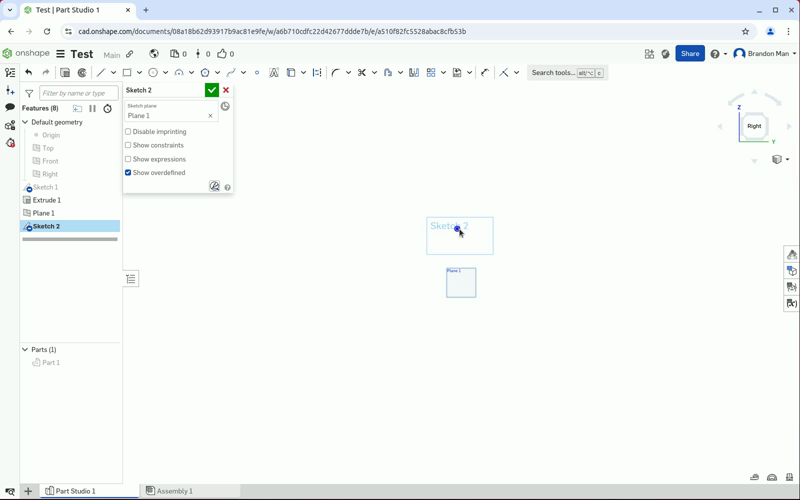
mouse_move(455, 229)
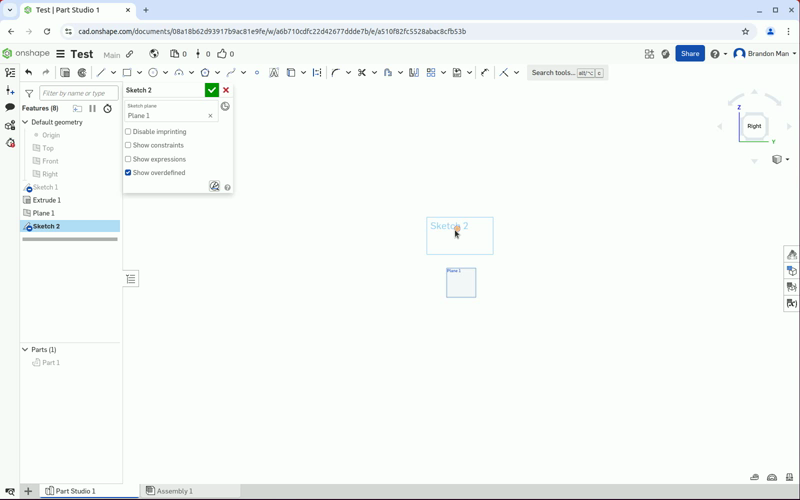
scroll(6)
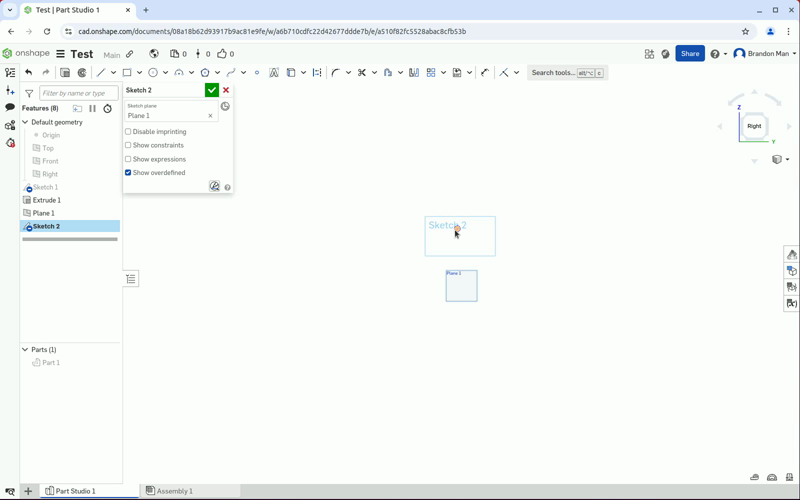
scroll(6)
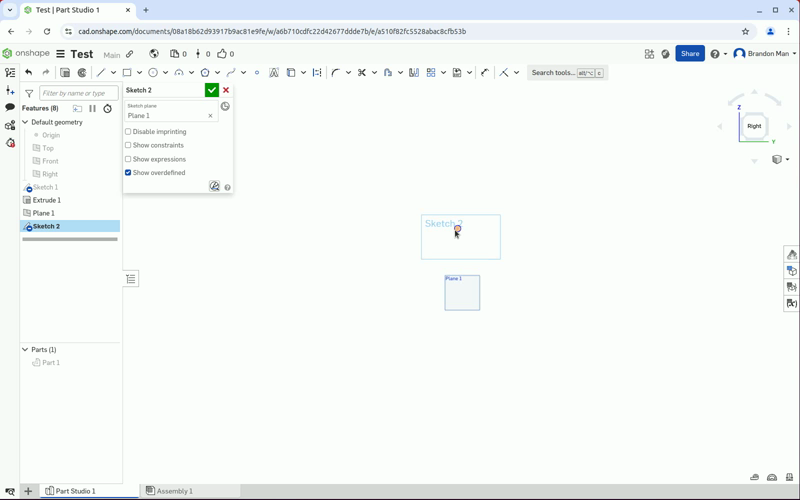
scroll(6)
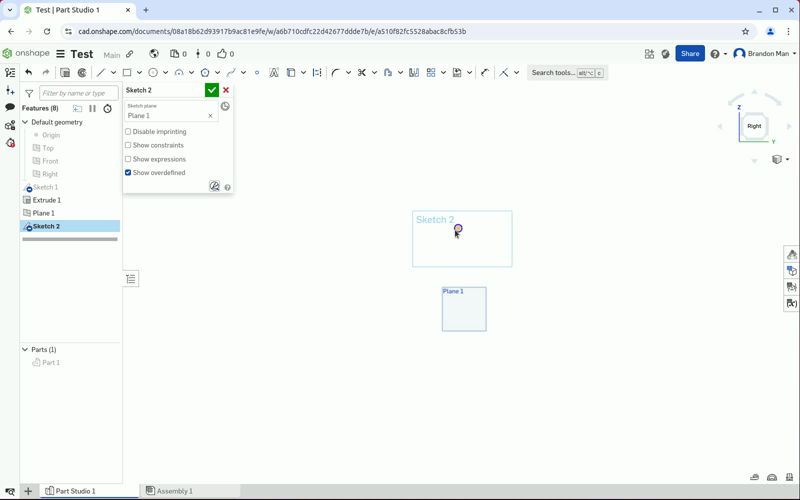
scroll(6)
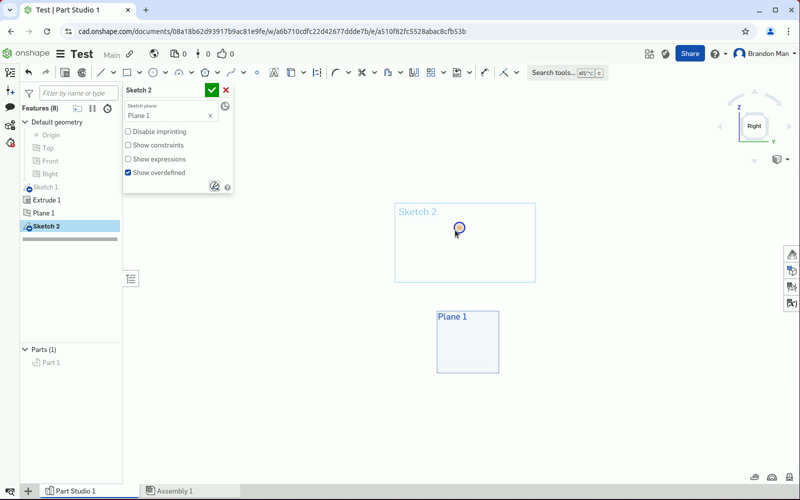
scroll(6)
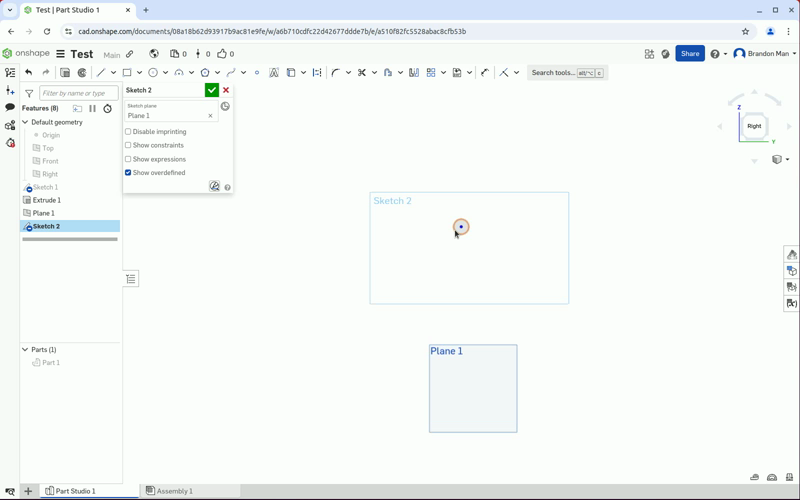
scroll(6)
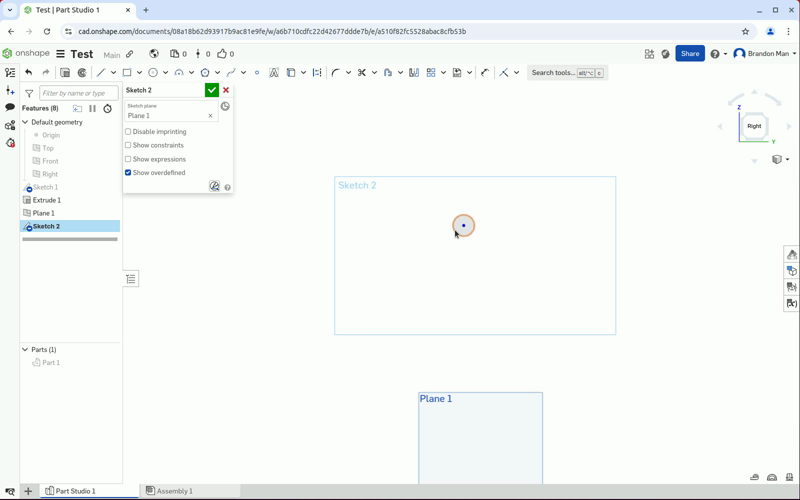
scroll(6)
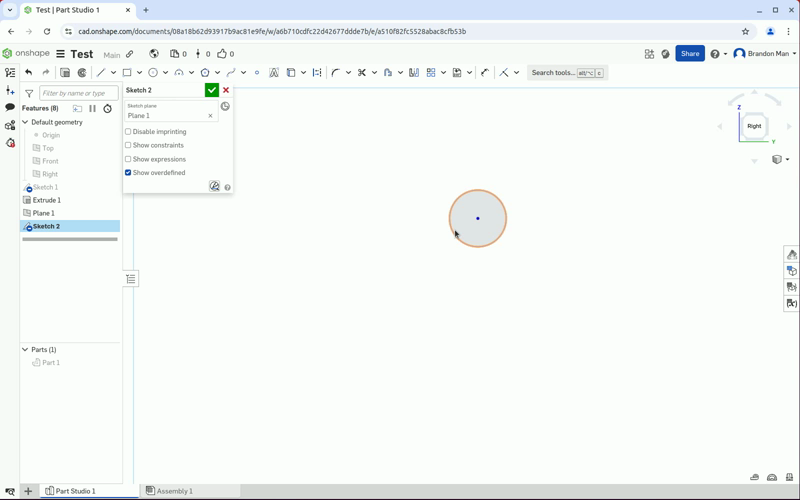
click(455, 229)
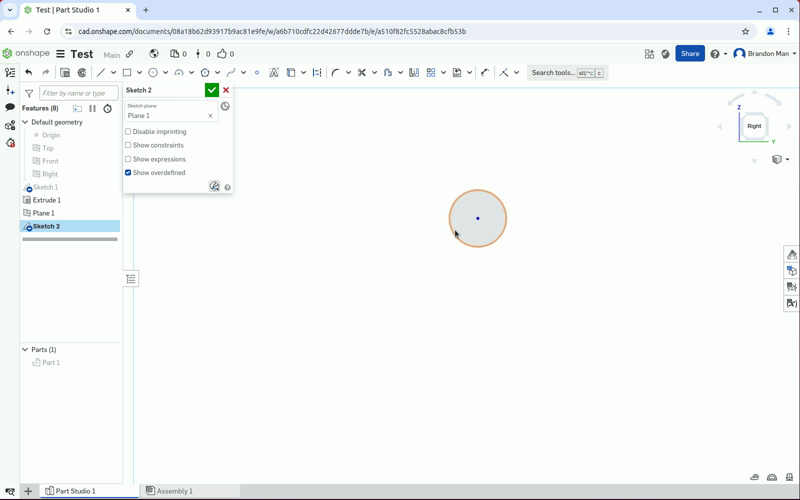
scroll(-6)
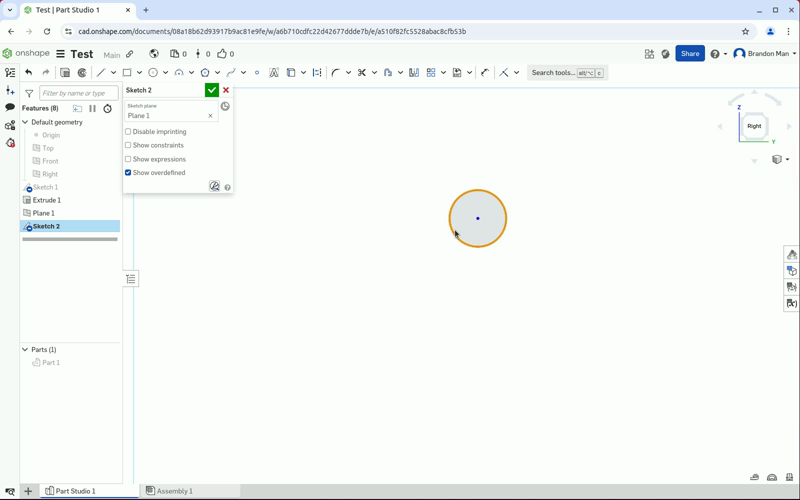
scroll(-6)
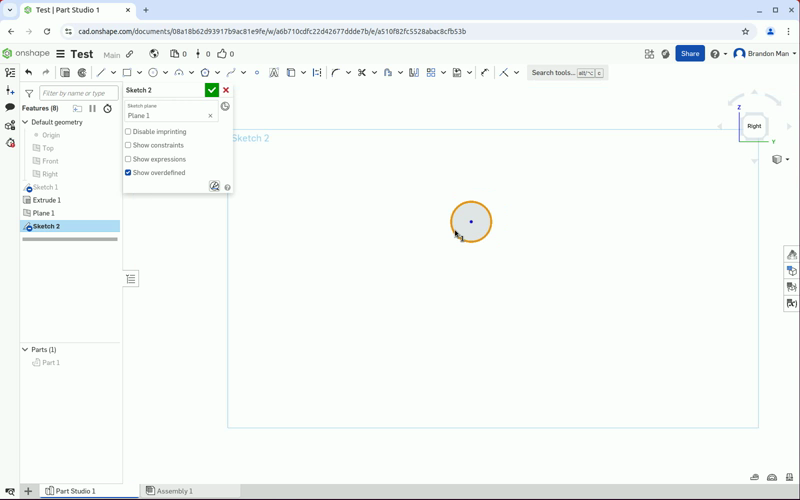
scroll(-6)
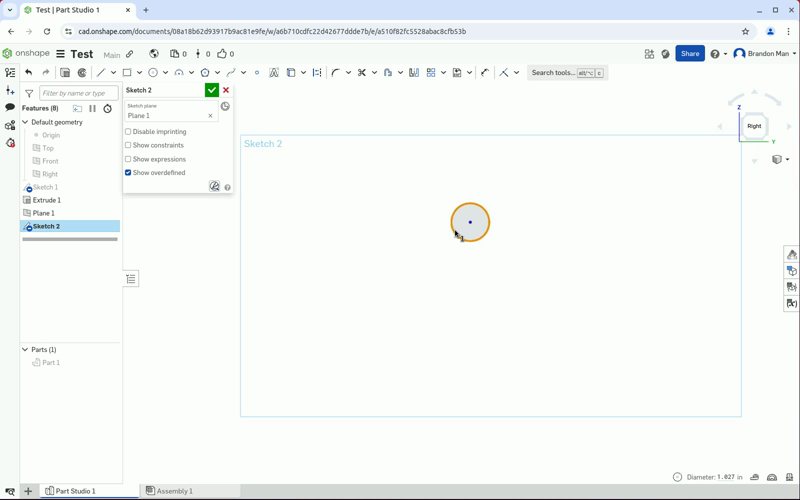
scroll(-6)
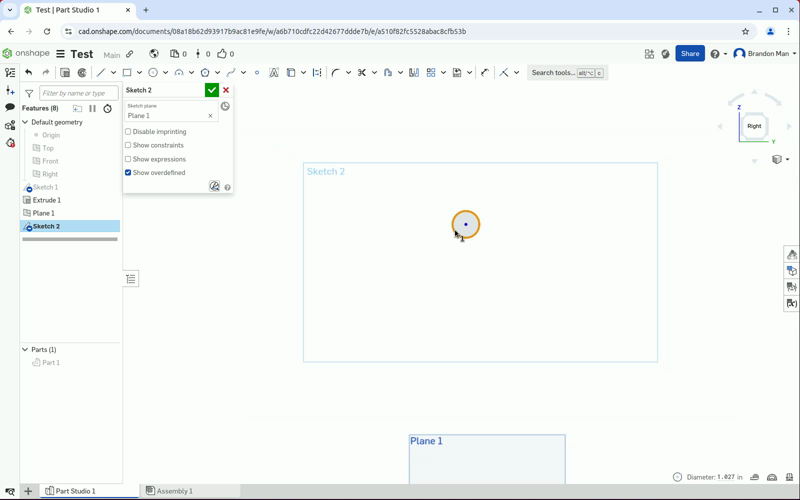
scroll(-6)
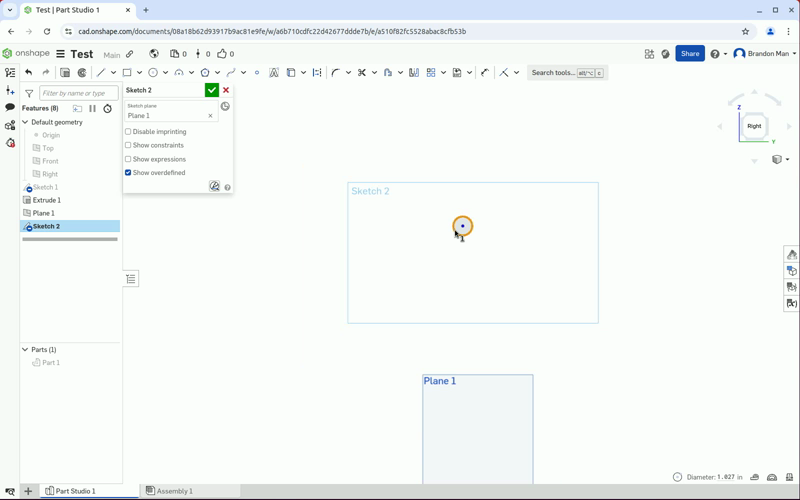
scroll(-6)
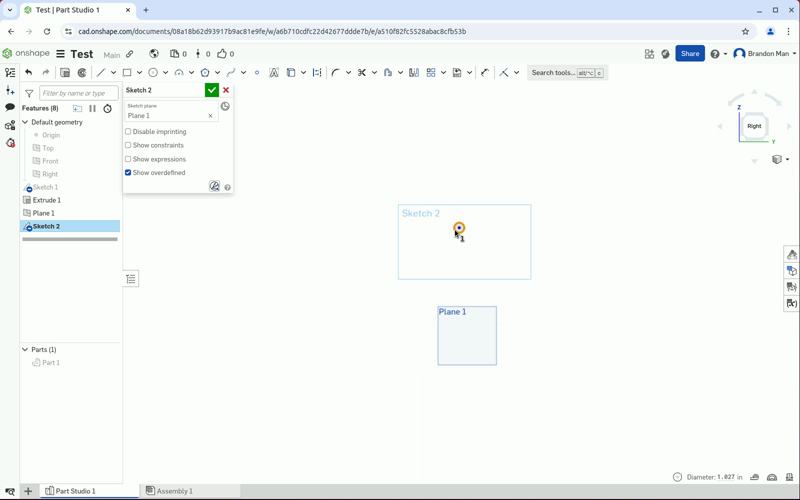
scroll(-6)
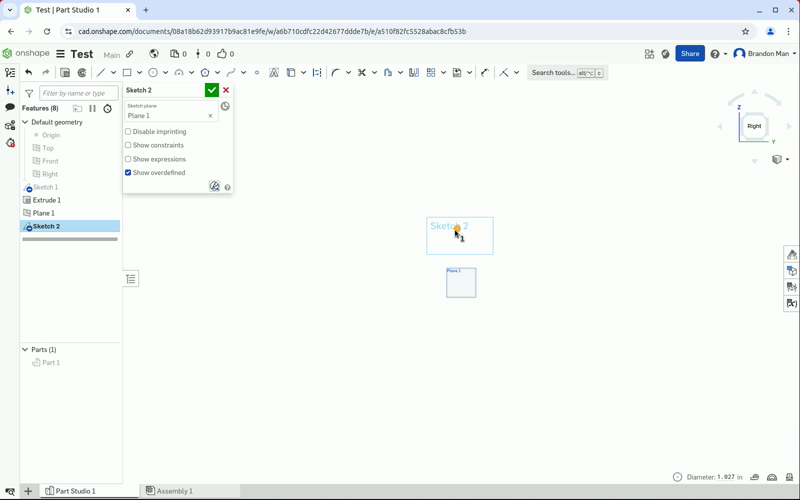
mouse_move(73, 352)
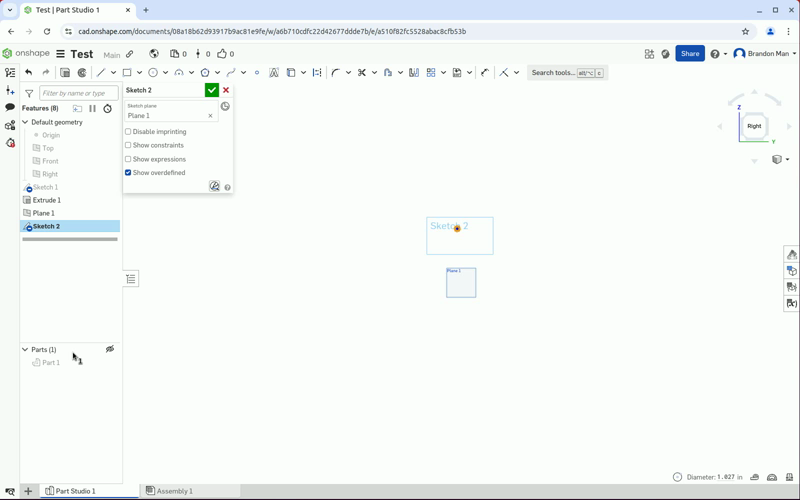
key(shift+y)
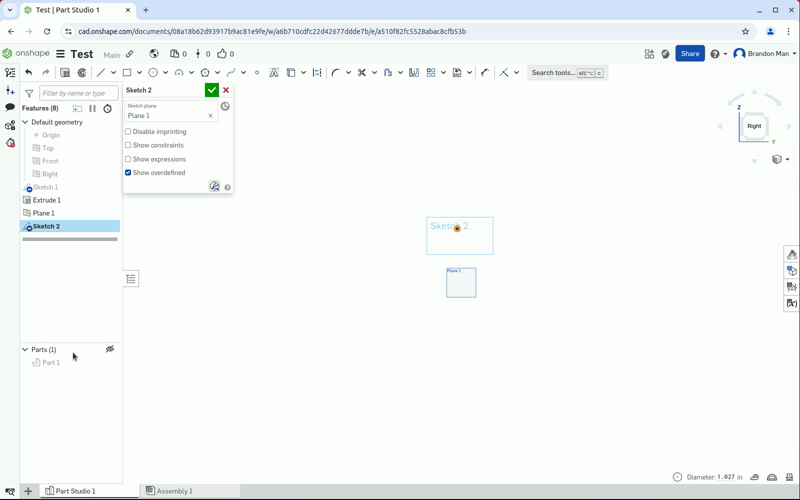
key(shift+e)
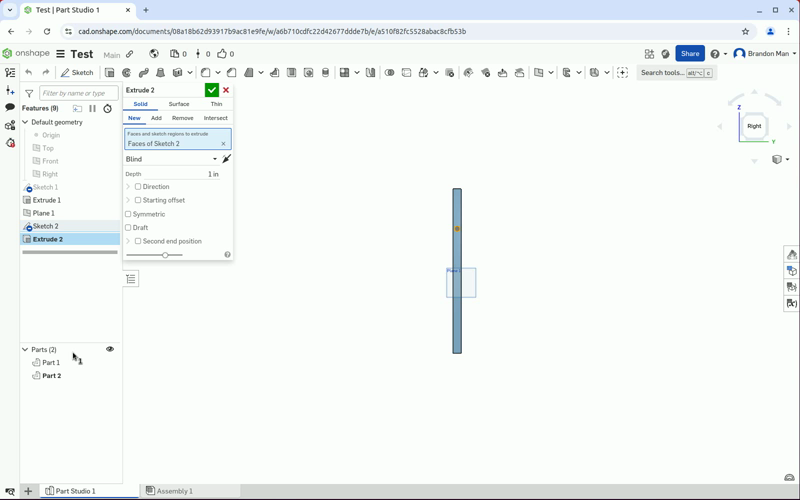
mouse_move(143, 106)
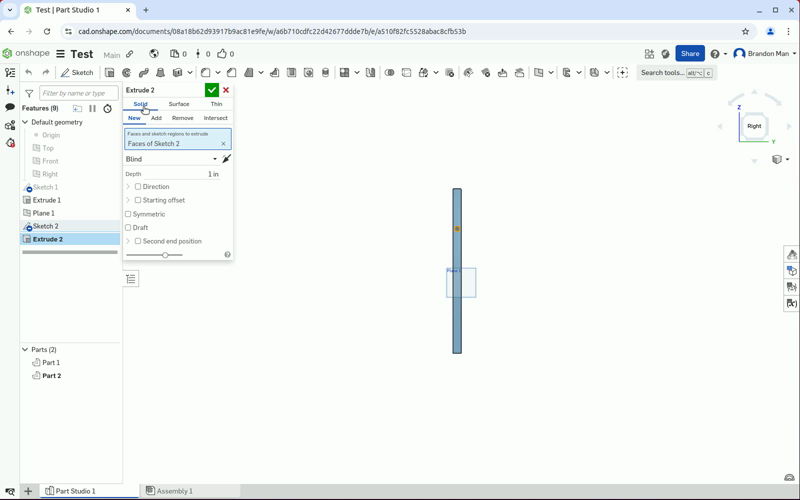
click(143, 106)
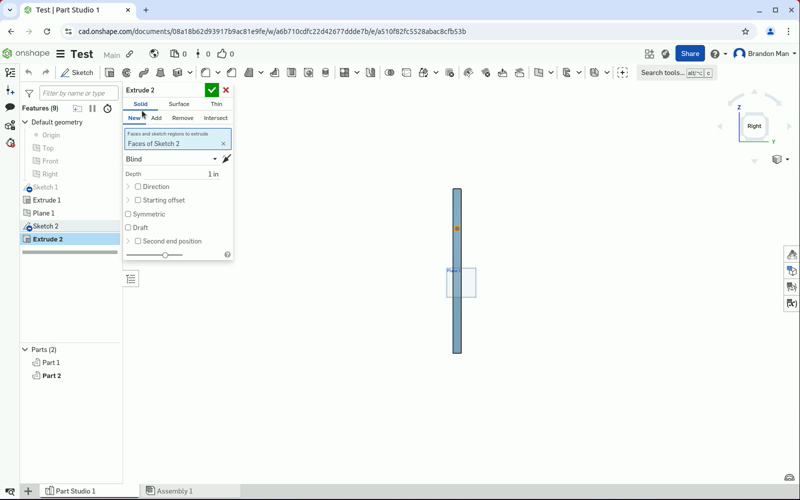
mouse_move(137, 120)
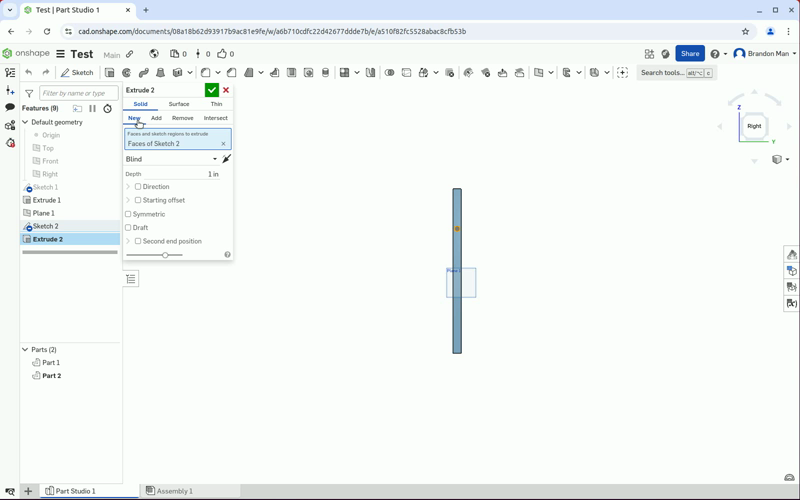
click(137, 120)
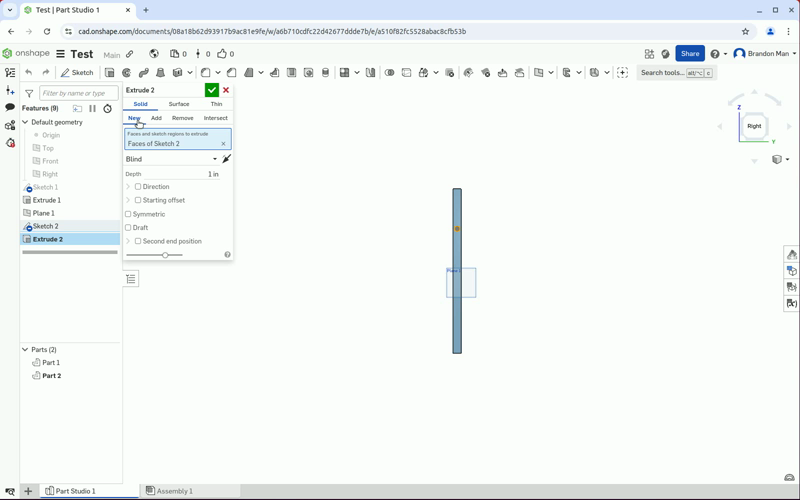
key(tab, 4)
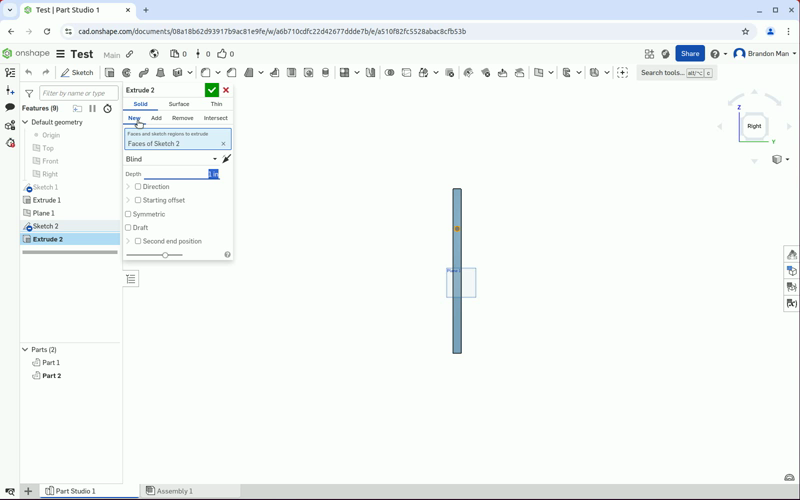
text(0.963)
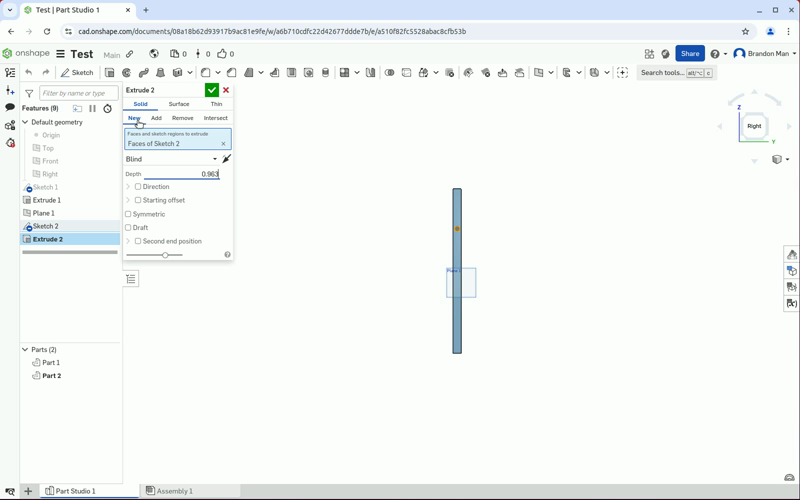
key(enter)
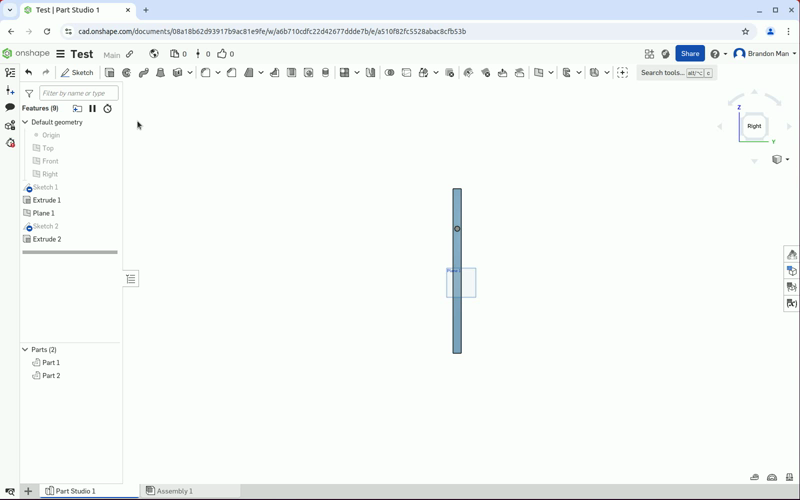
key(shift+h)
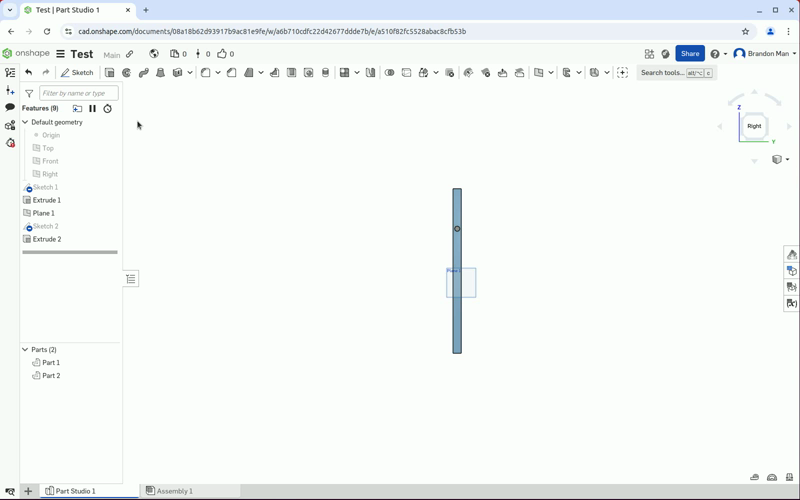
key(shift+h)
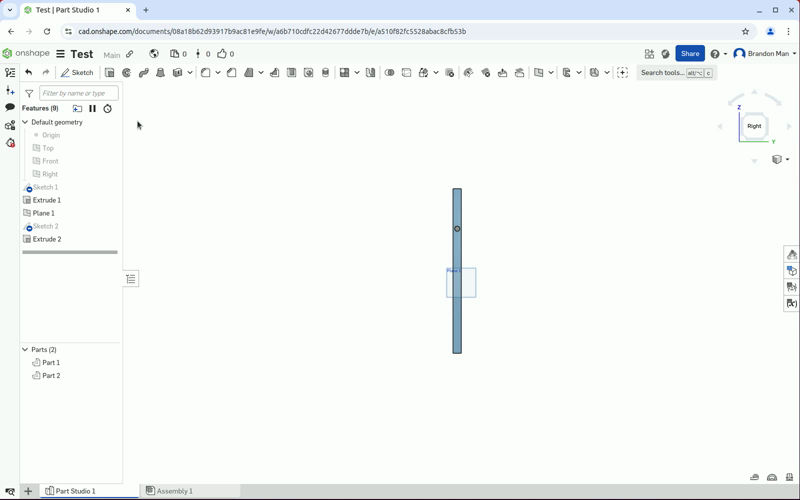
mouse_move(73, 189)
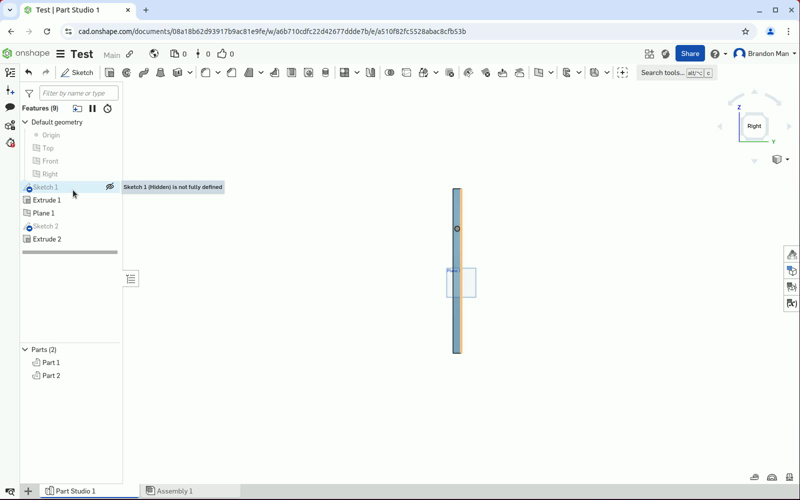
click(73, 189)
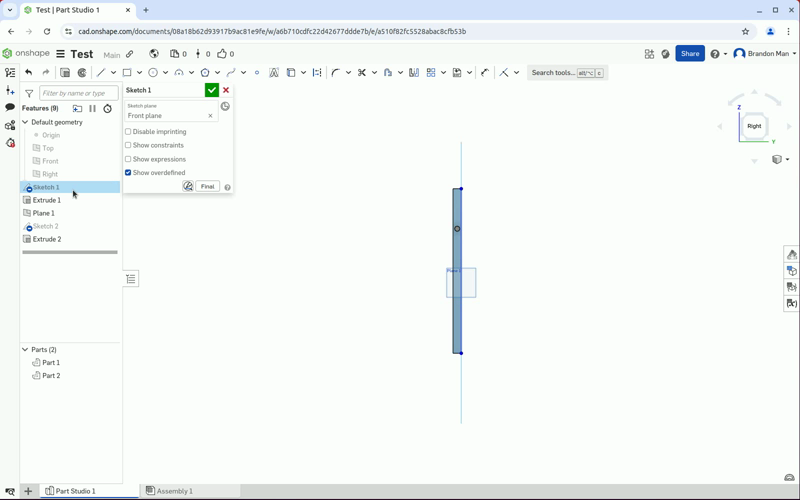
mouse_move(229, 92)
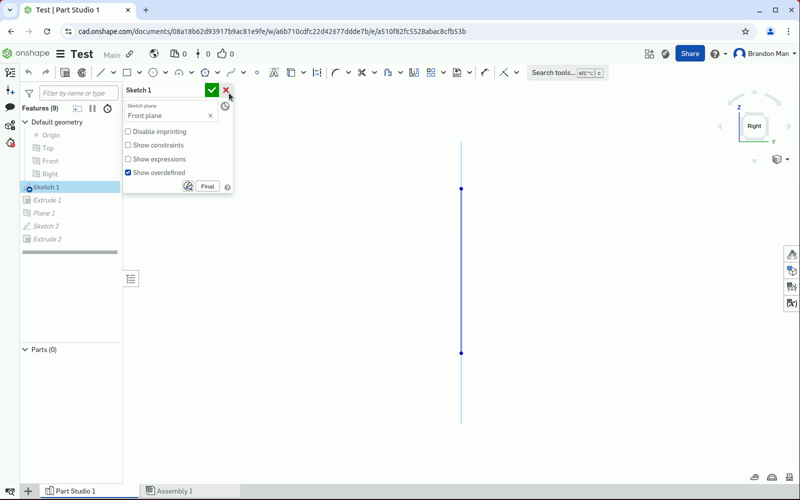
click(229, 92)
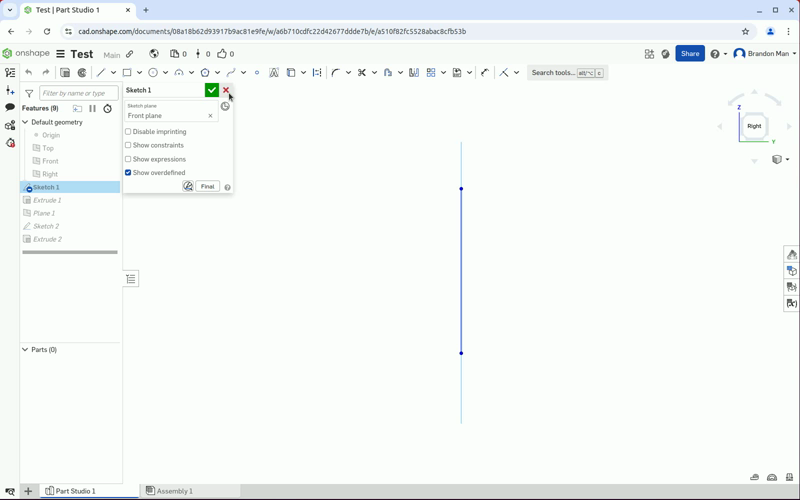
key(shift+s)
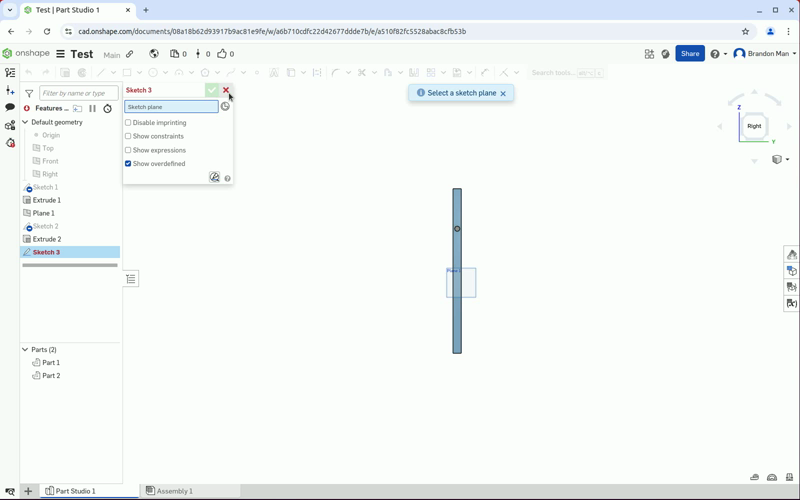
mouse_move(73, 215)
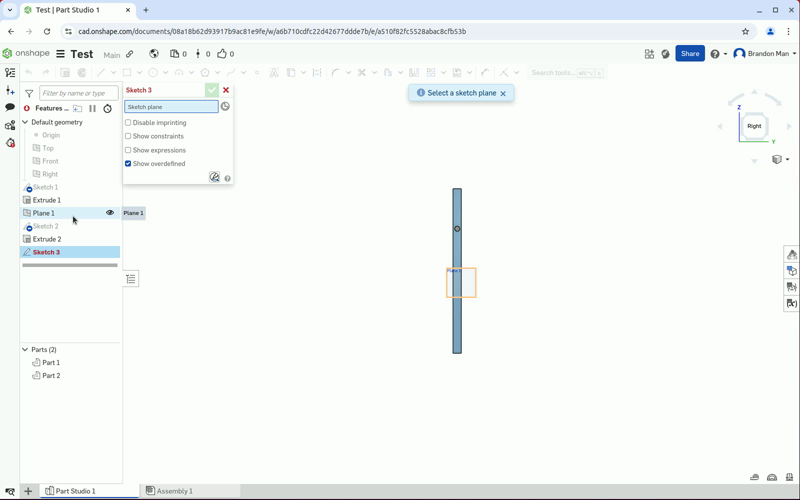
click(73, 215)
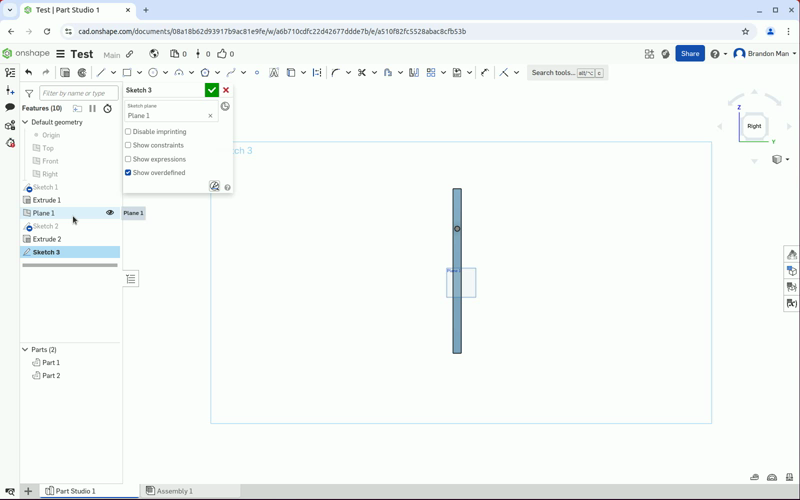
mouse_move(73, 352)
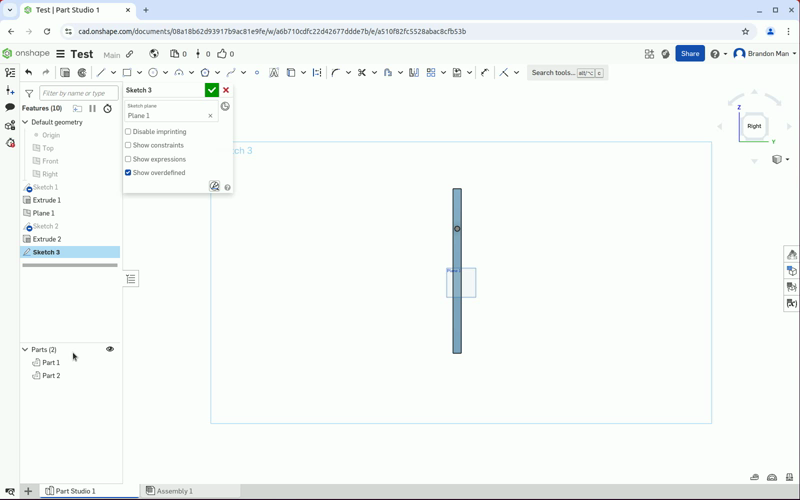
key(y)
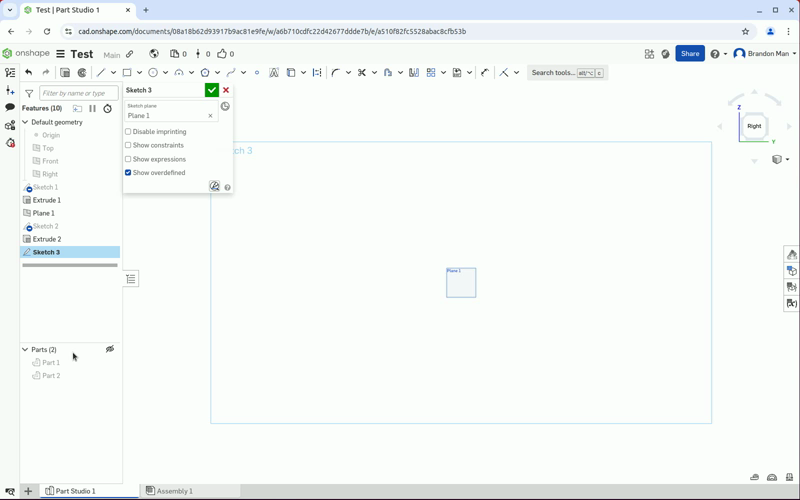
key(c)
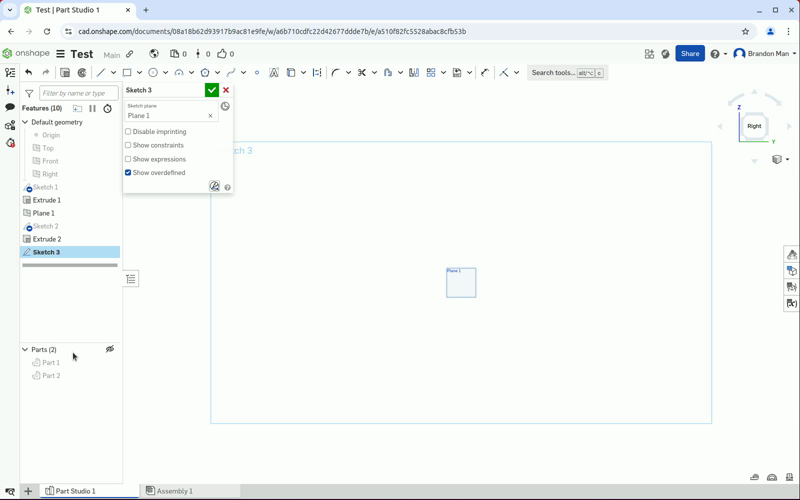
key_down(shift)
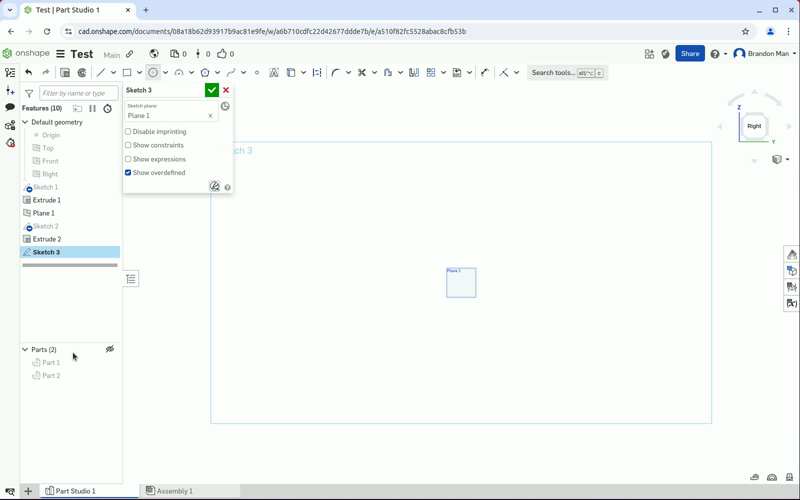
mouse_move(457, 270)
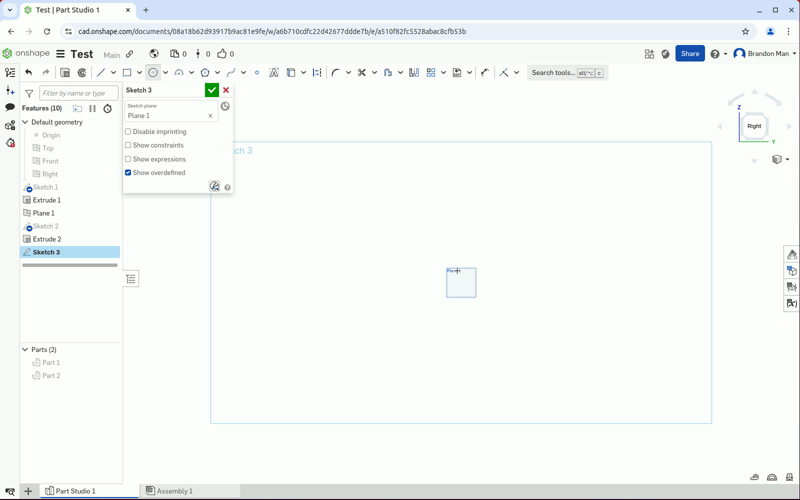
click(457, 270)
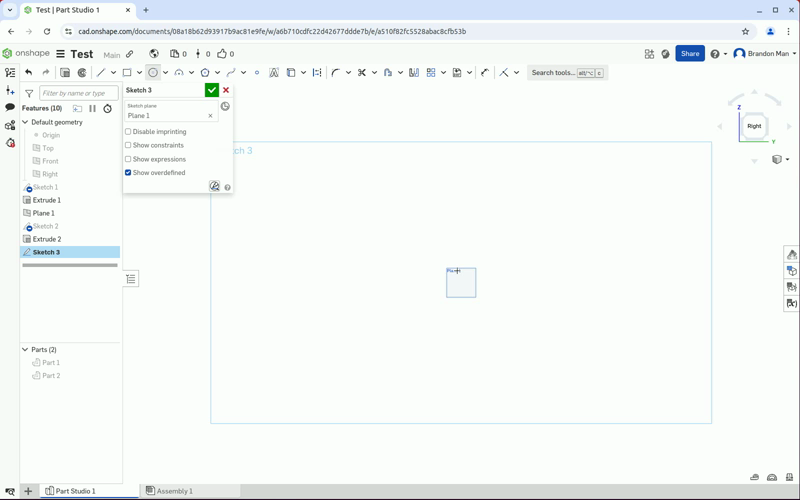
key_up(shift)
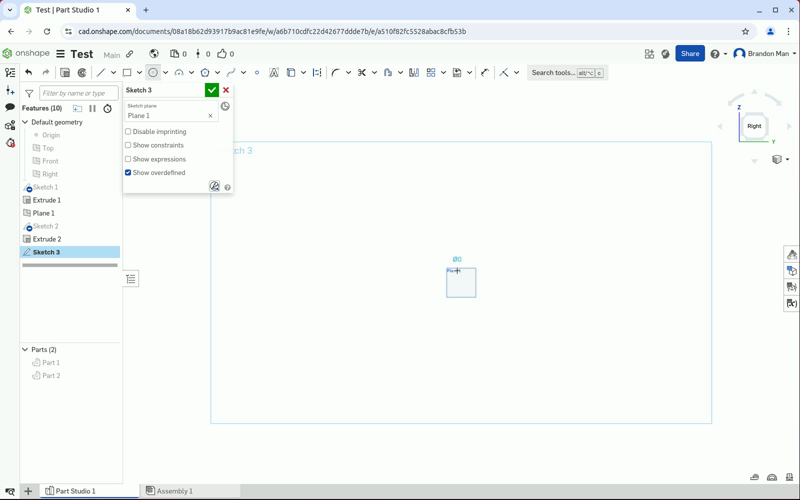
mouse_move(459, 270)
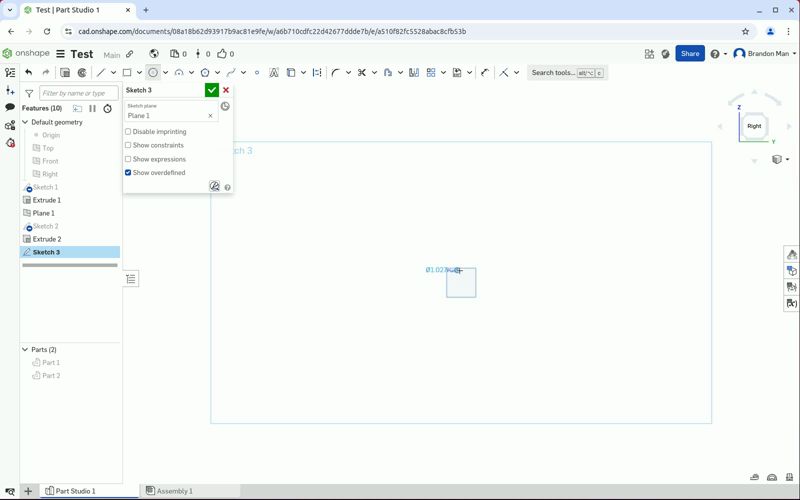
scroll(6)
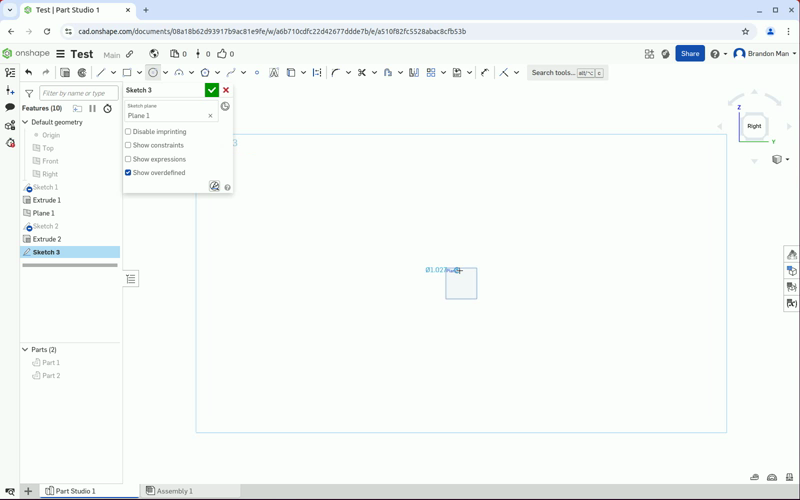
scroll(6)
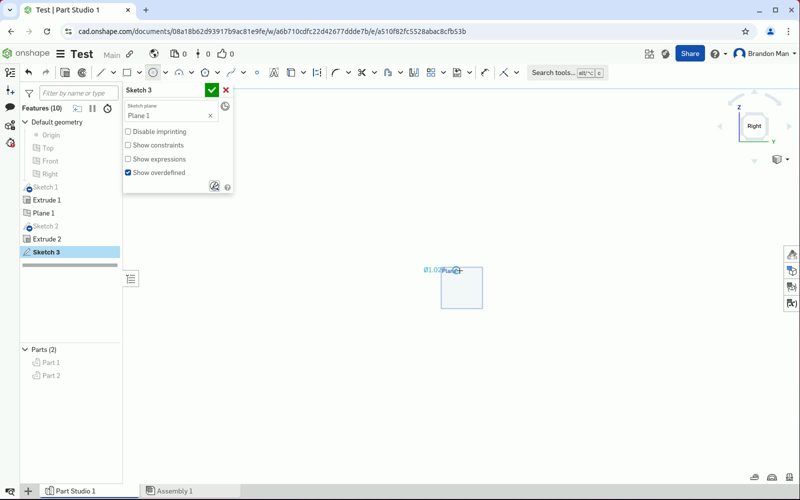
scroll(6)
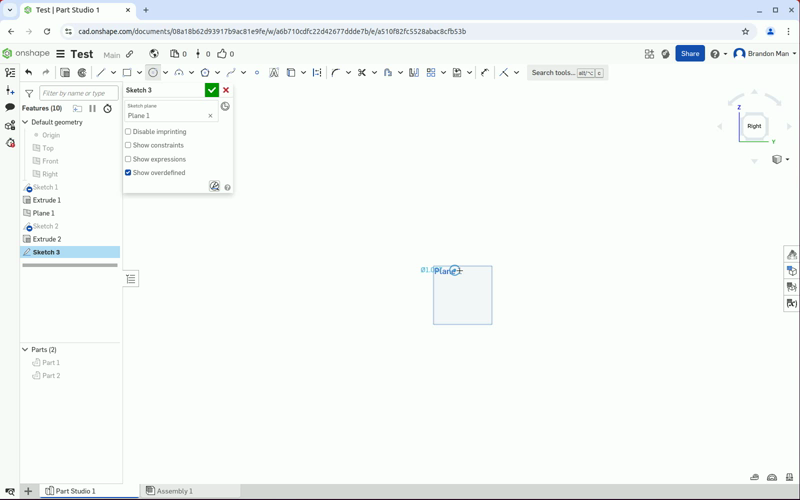
scroll(6)
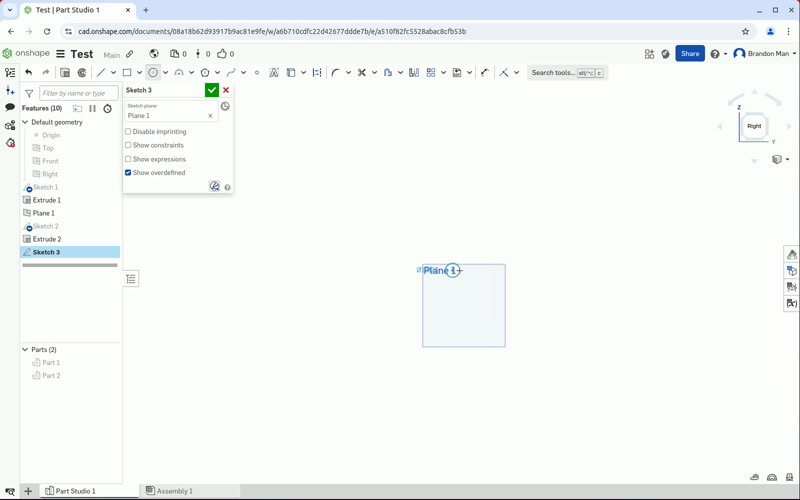
scroll(6)
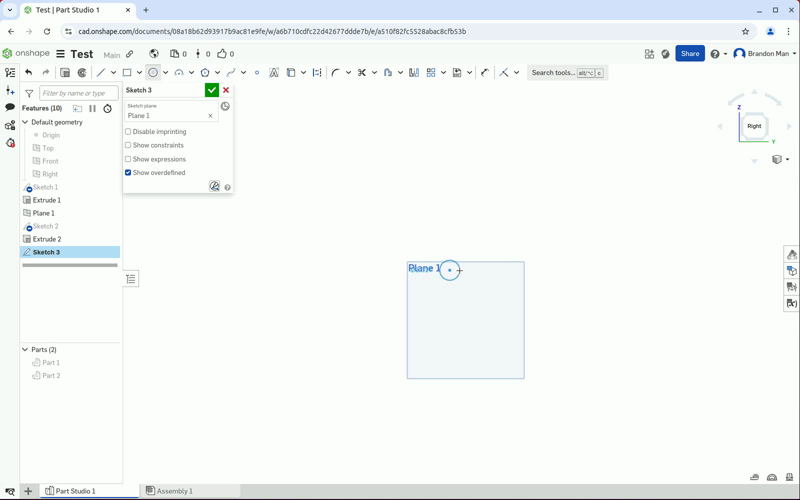
scroll(6)
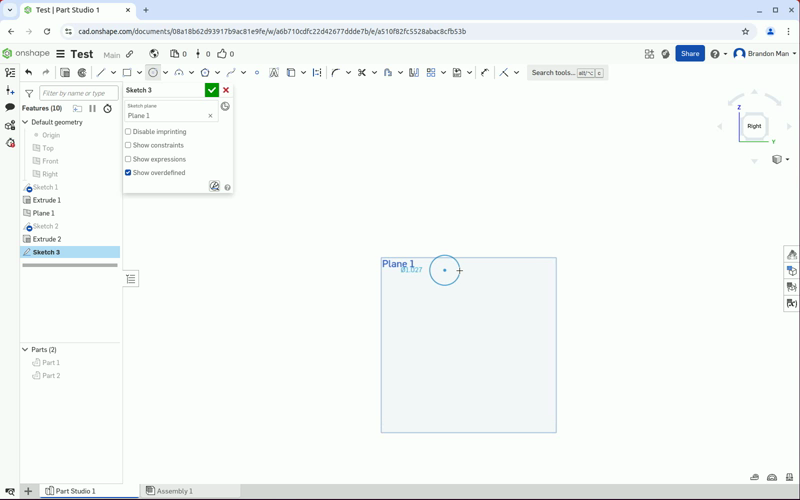
scroll(6)
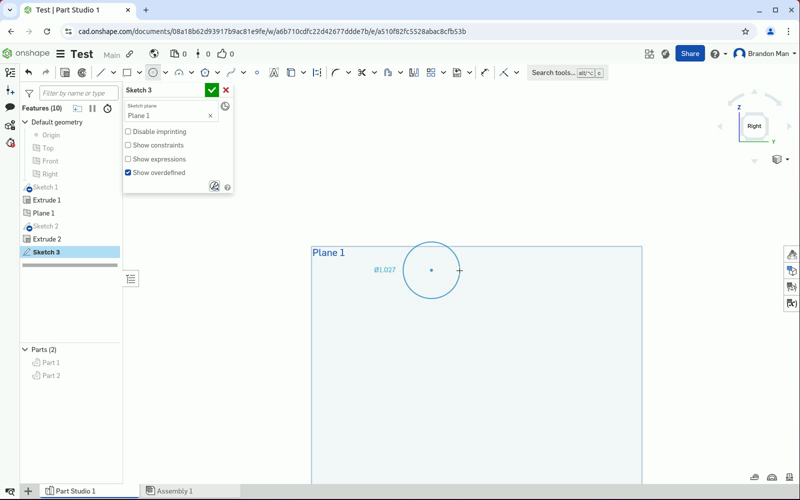
click(459, 270)
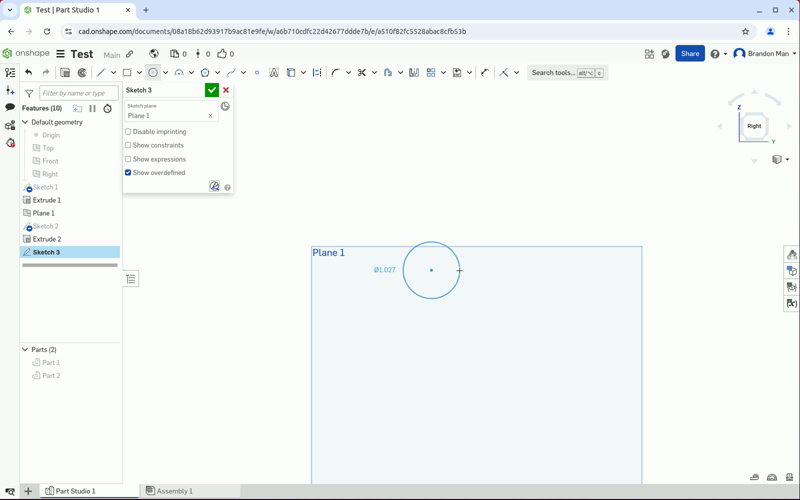
scroll(-6)
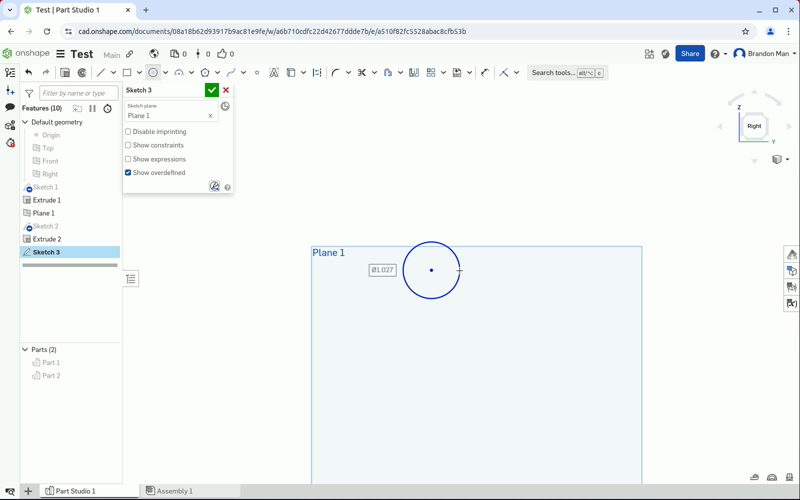
scroll(-6)
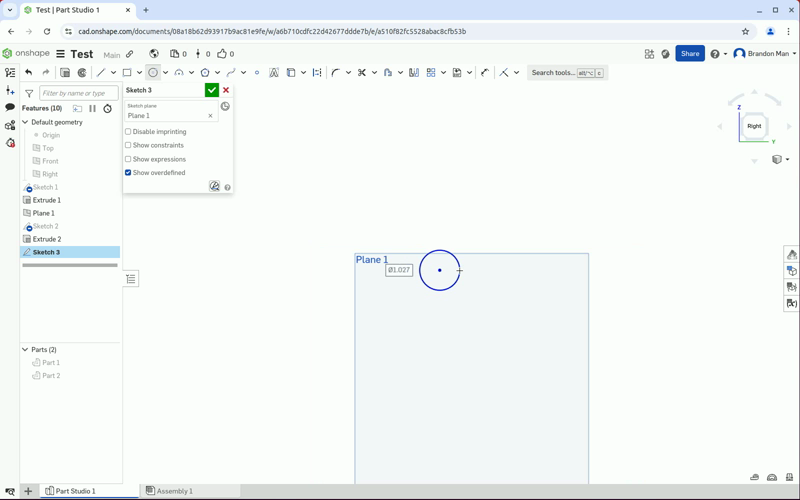
scroll(-6)
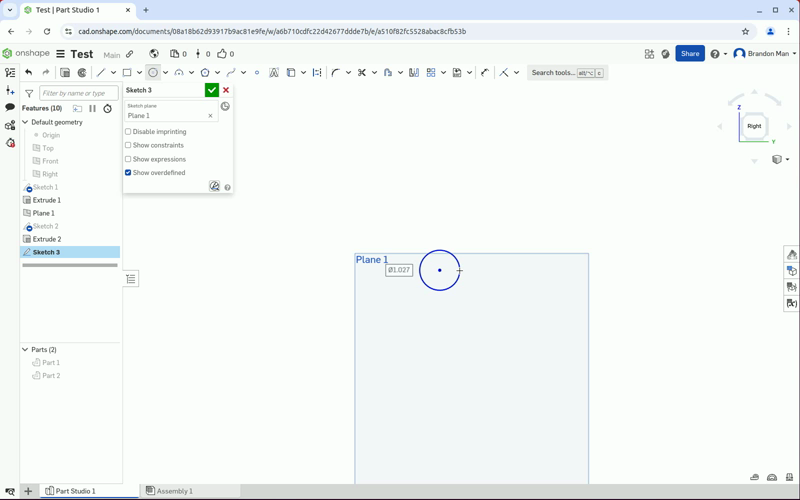
scroll(-6)
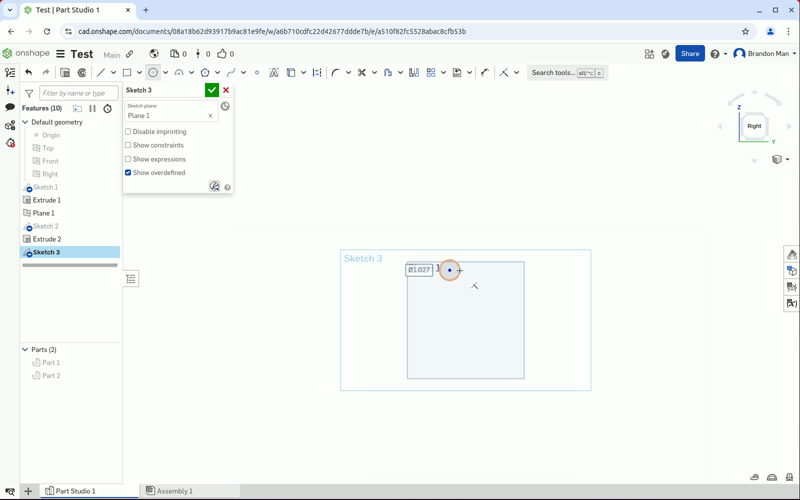
scroll(-6)
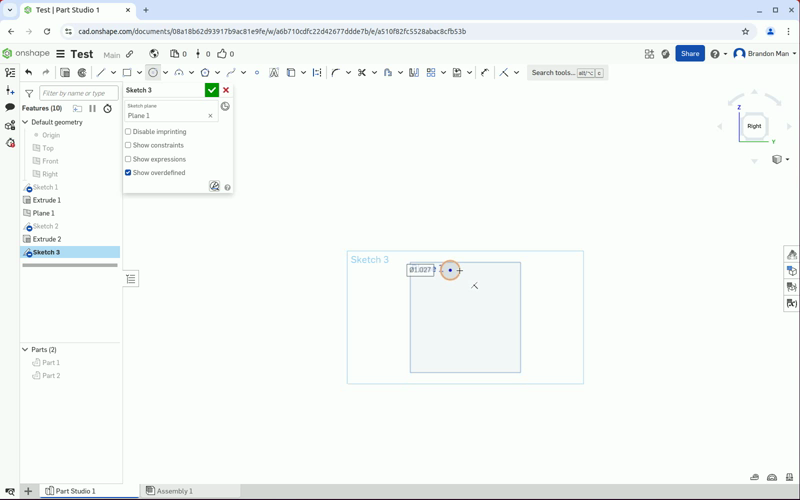
scroll(-6)
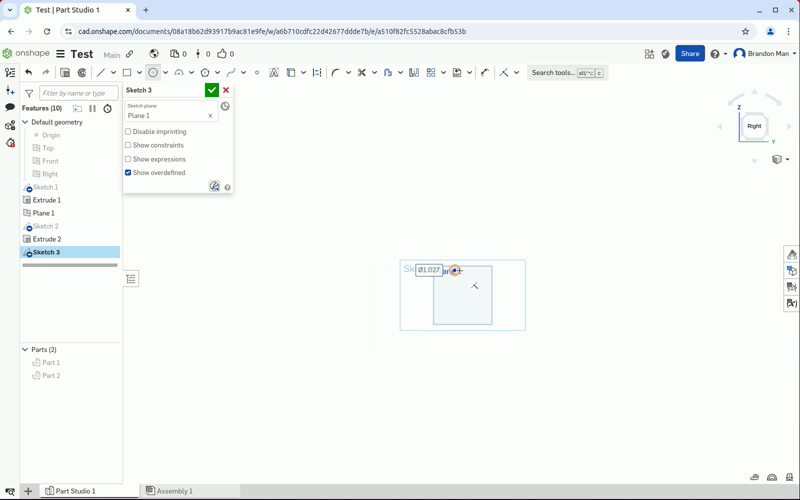
scroll(-6)
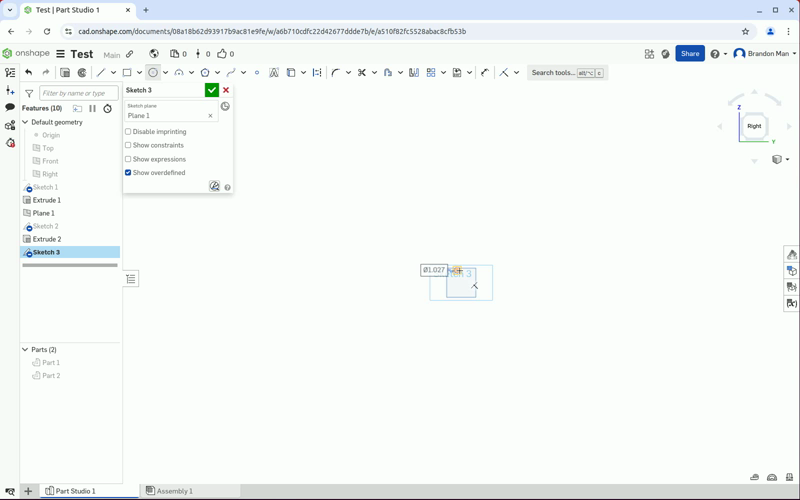
key(esc)
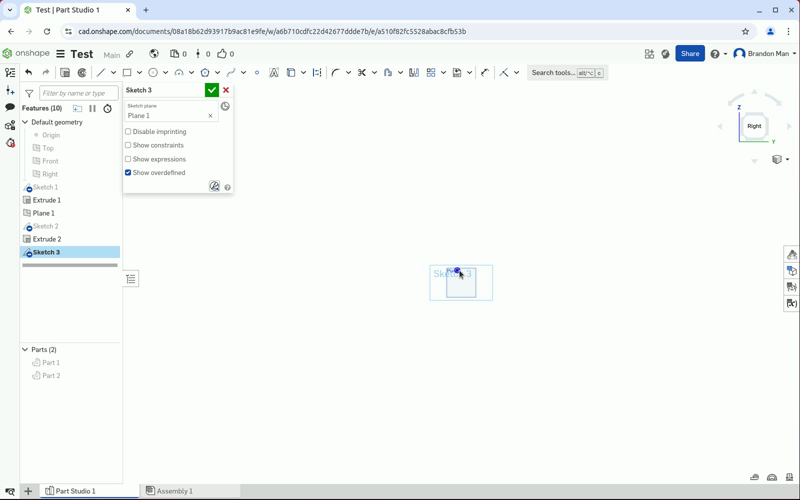
mouse_move(457, 271)
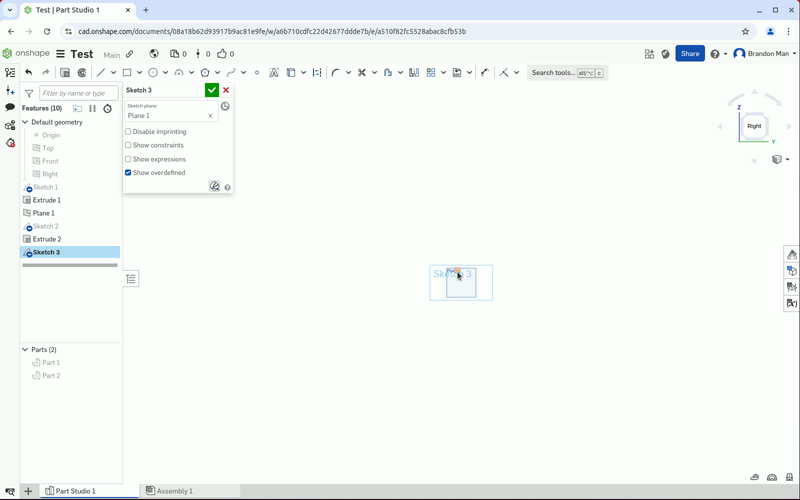
scroll(6)
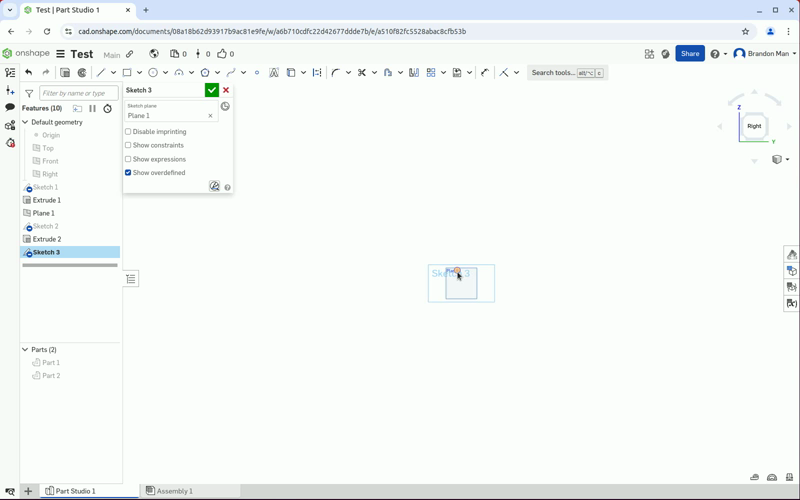
scroll(6)
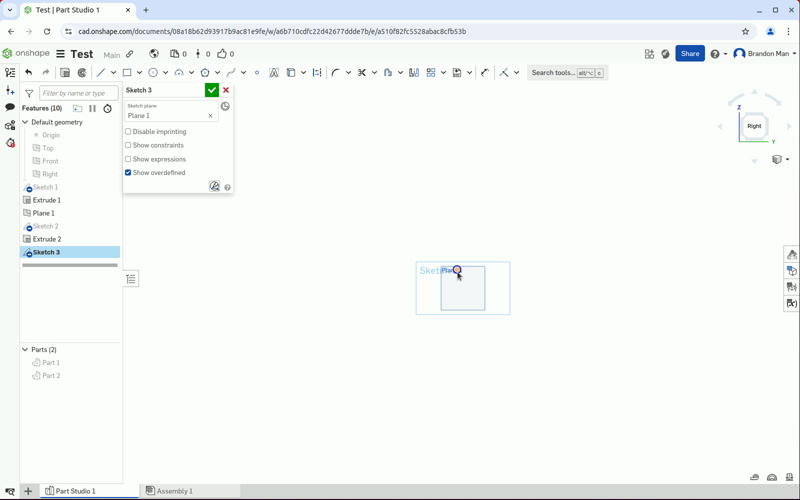
scroll(6)
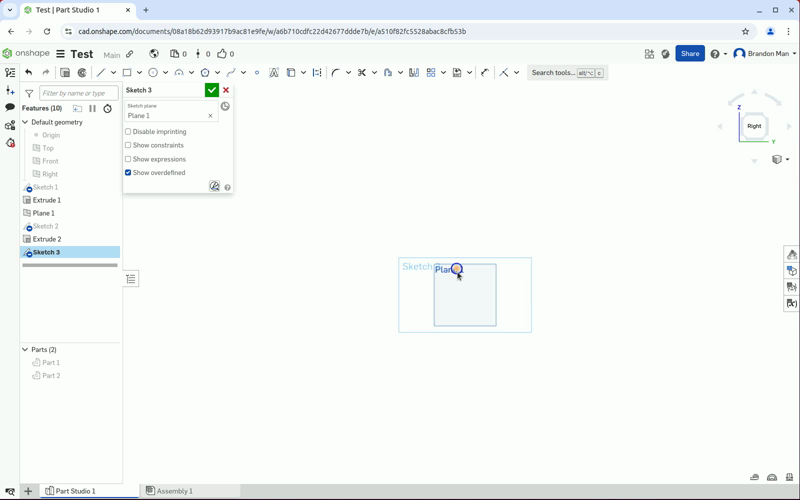
scroll(6)
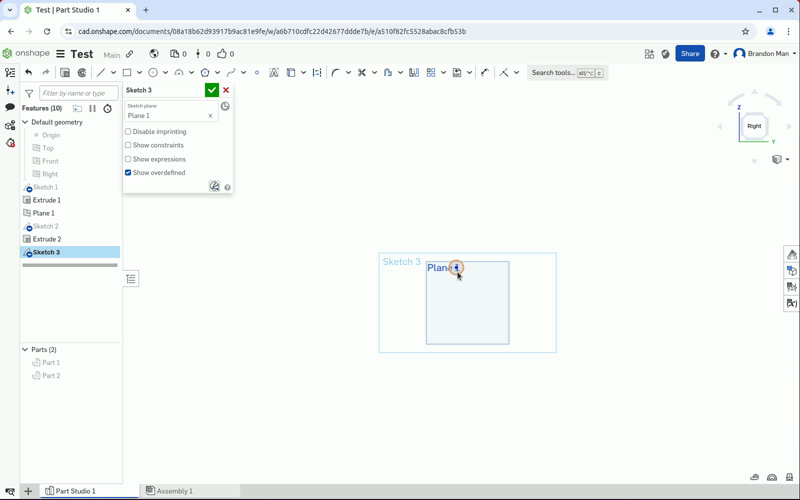
scroll(6)
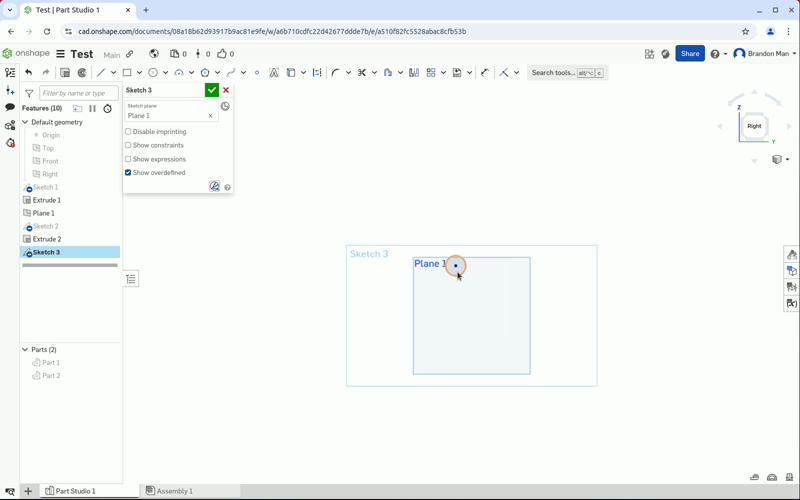
scroll(6)
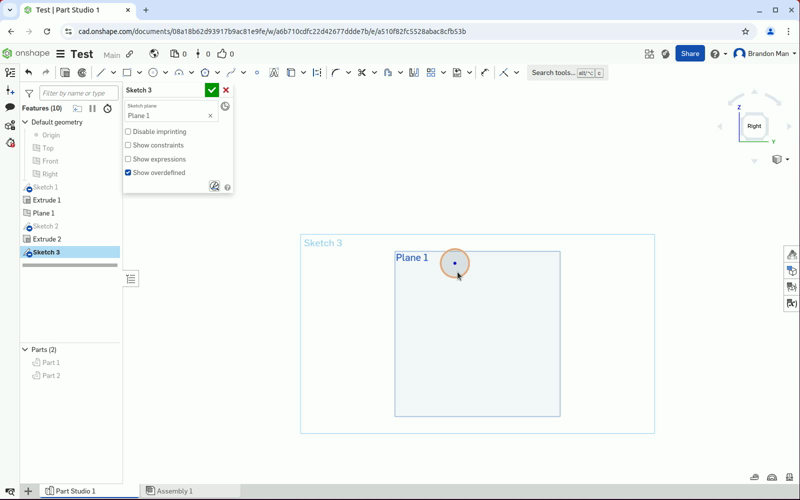
scroll(6)
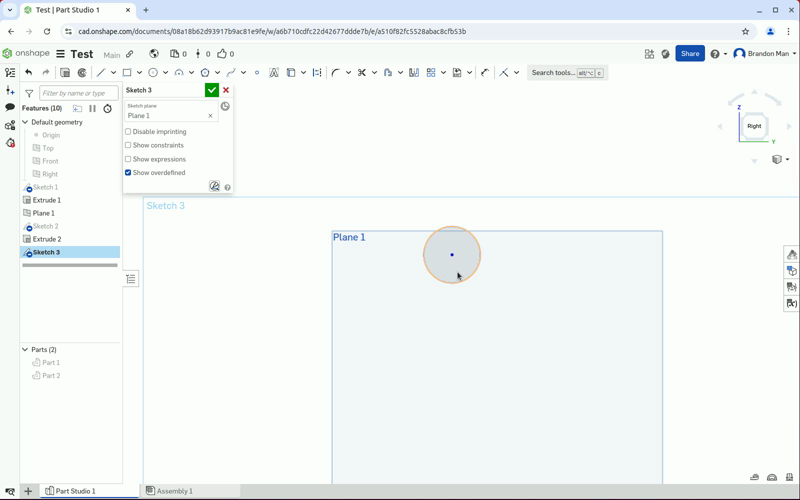
click(457, 271)
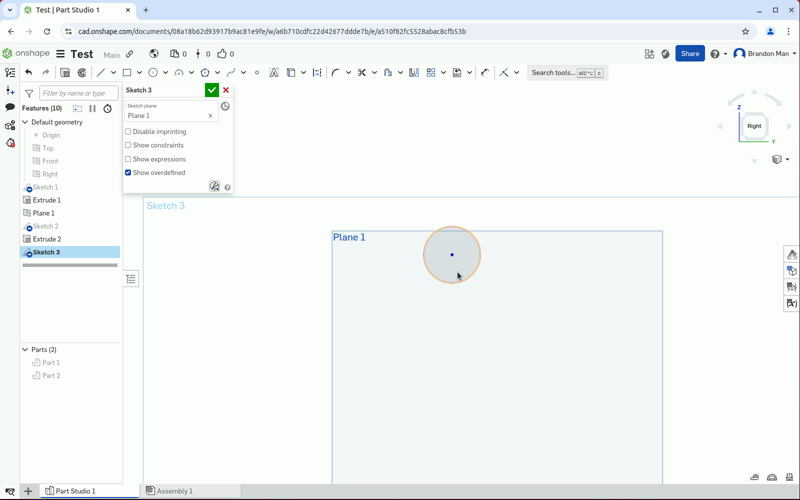
scroll(-6)
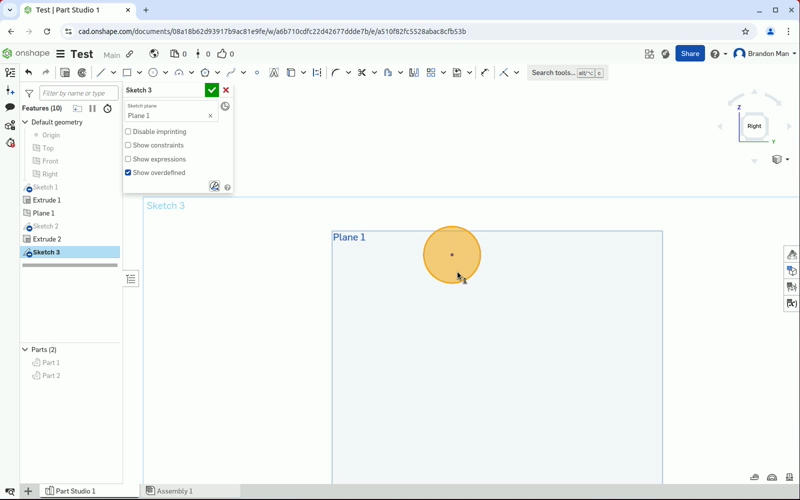
scroll(-6)
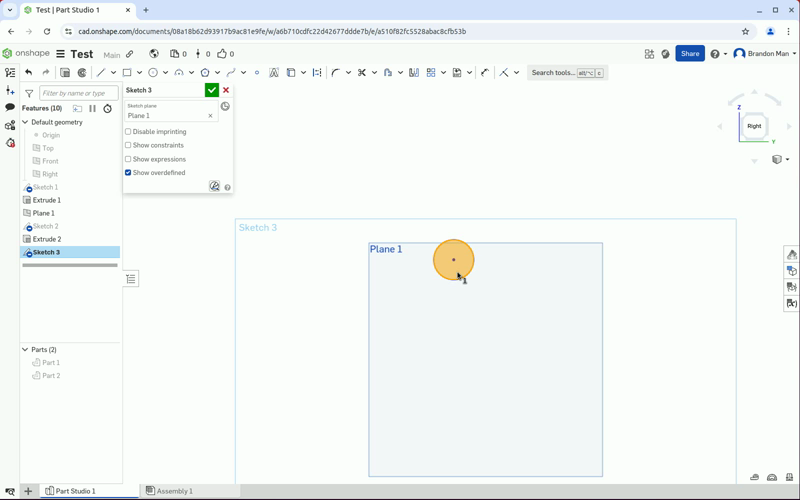
scroll(-6)
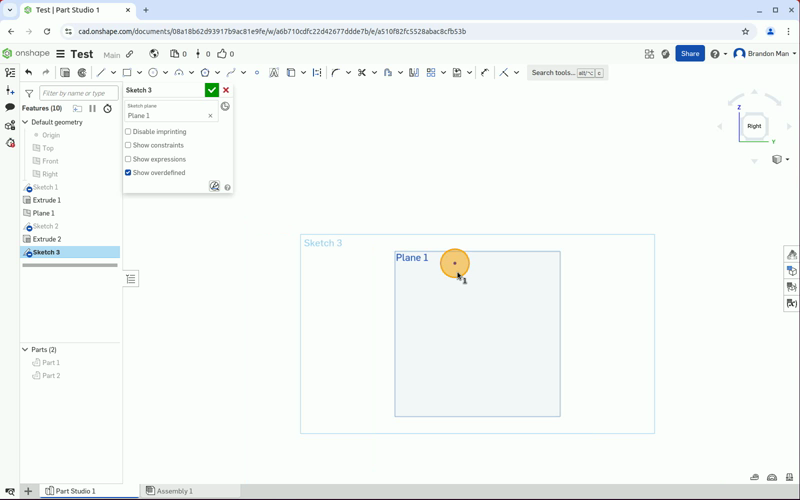
scroll(-6)
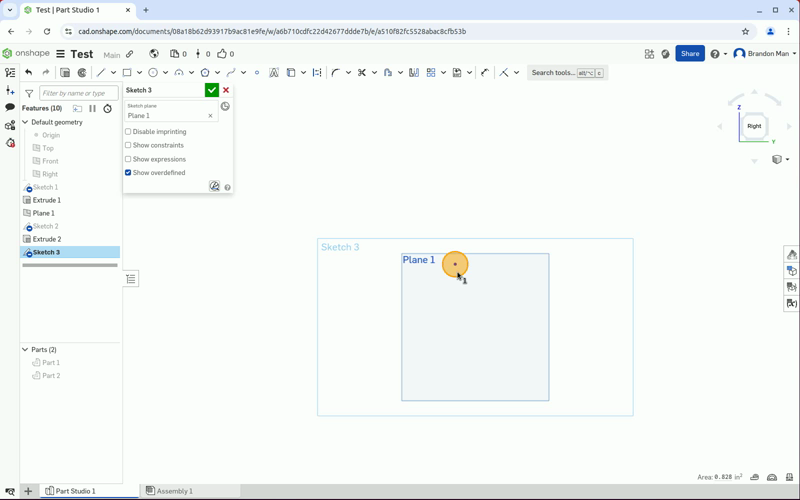
scroll(-6)
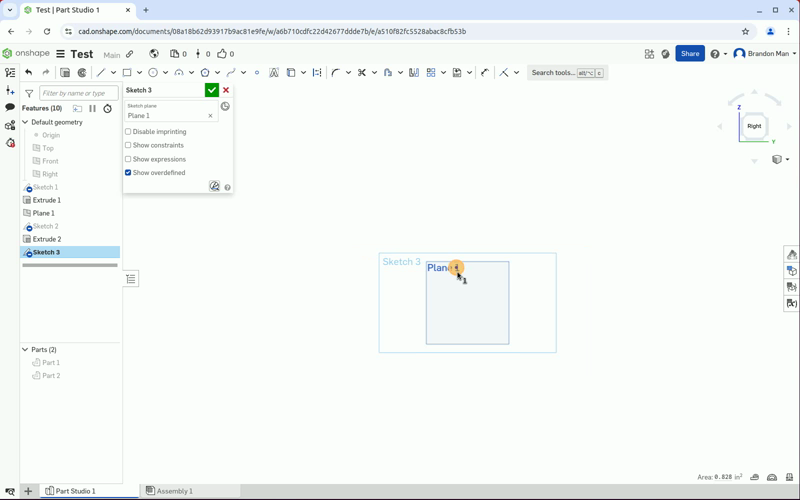
scroll(-6)
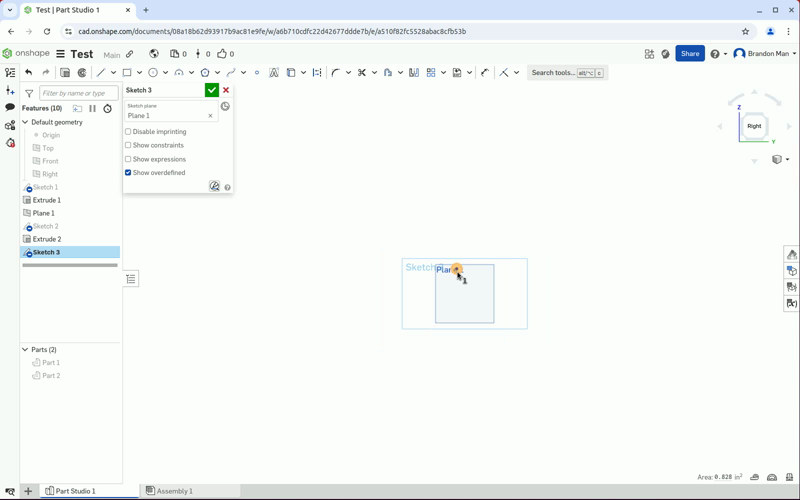
scroll(-6)
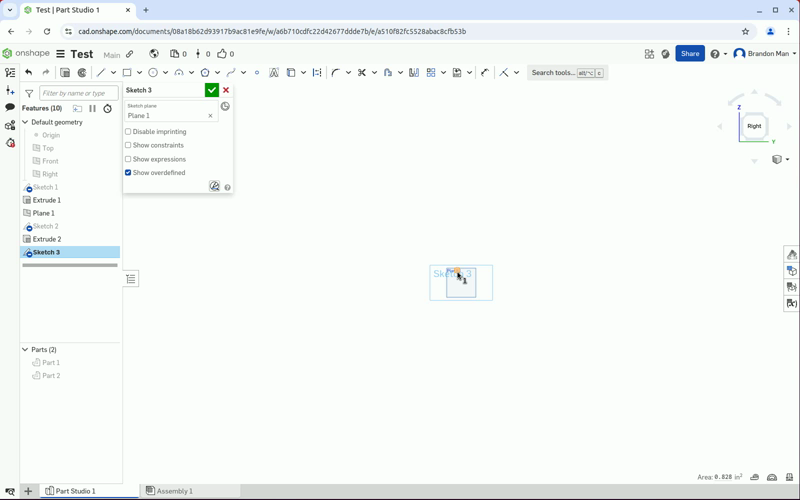
mouse_move(73, 352)
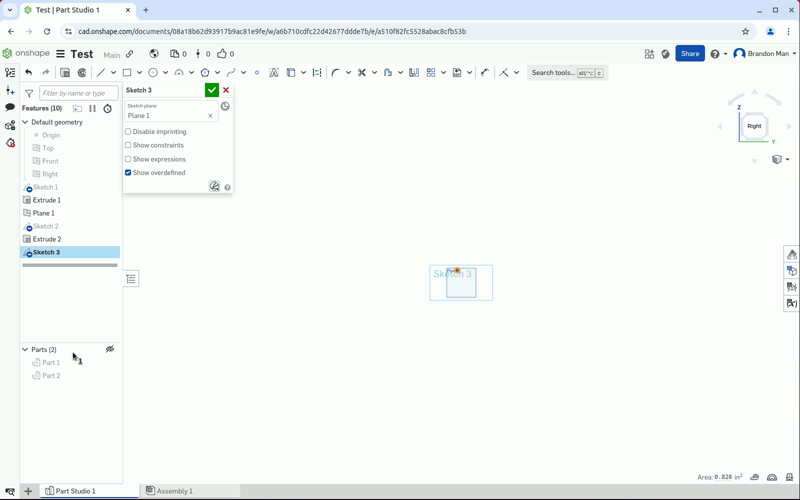
key(shift+y)
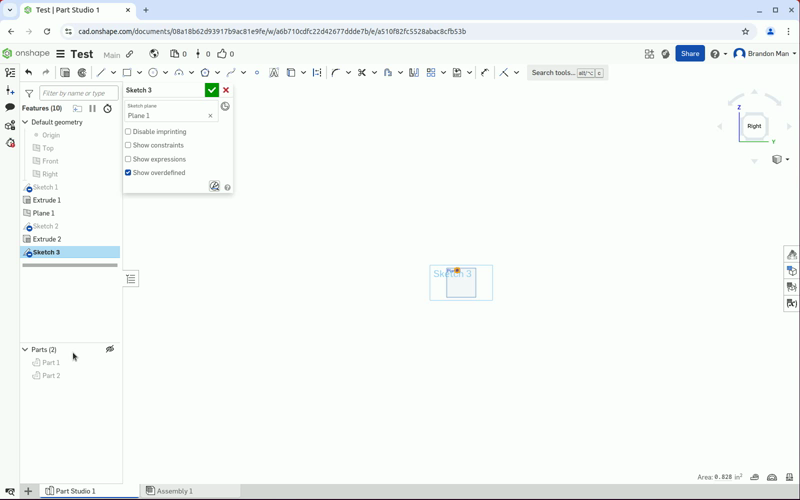
key(shift+e)
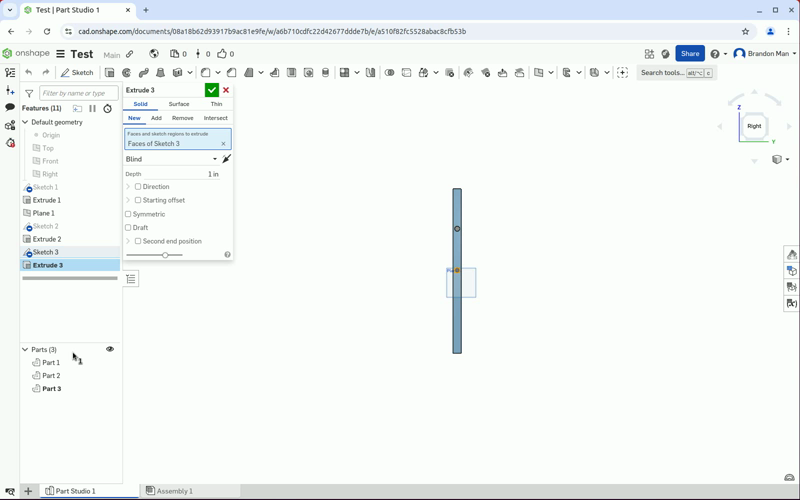
mouse_move(143, 106)
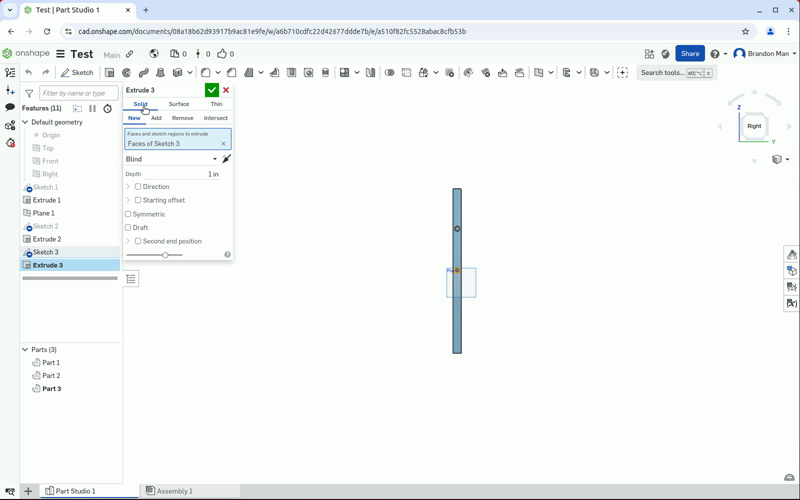
click(143, 106)
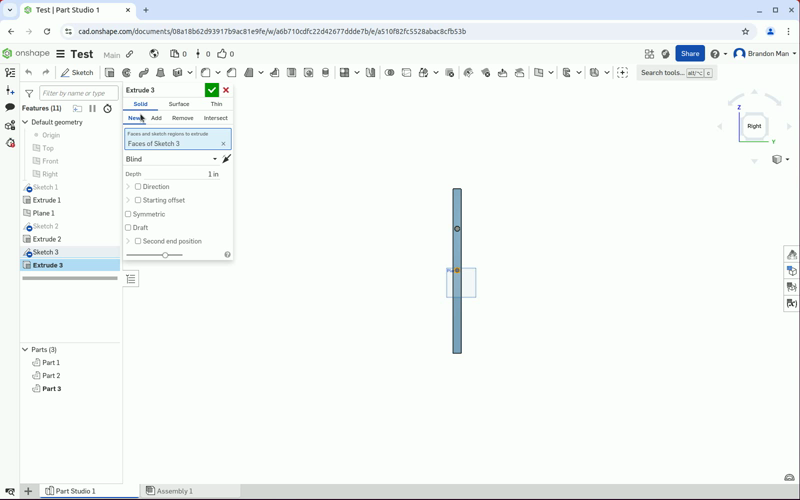
mouse_move(137, 120)
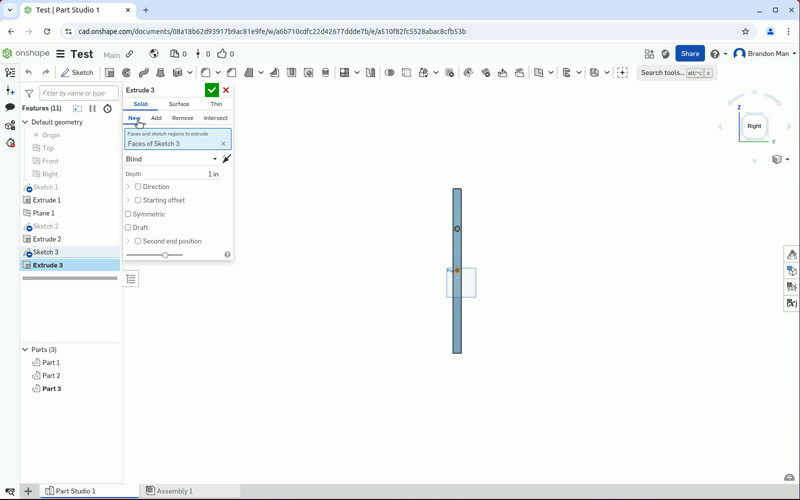
click(137, 120)
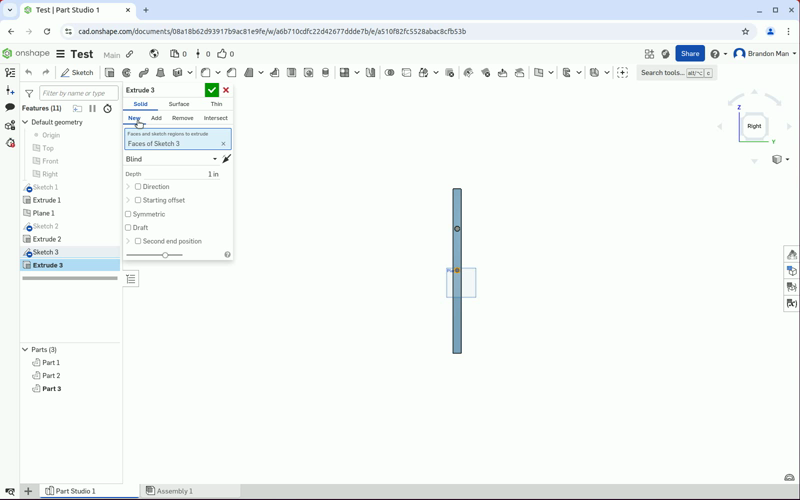
key(tab, 4)
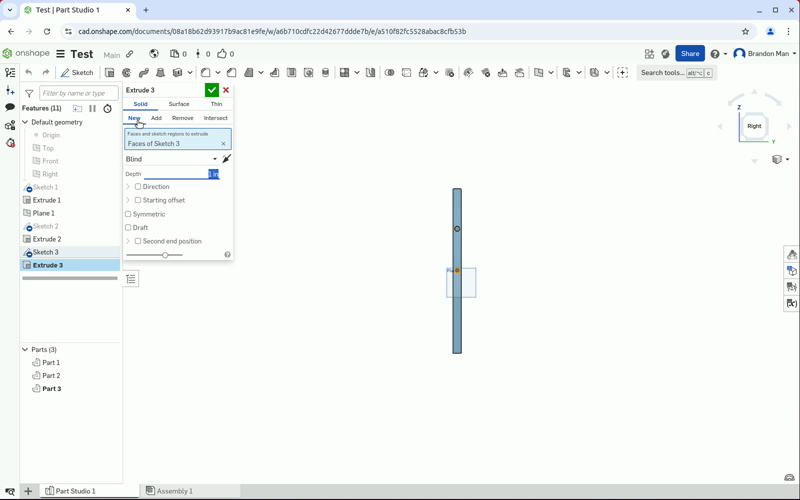
text(0.963)
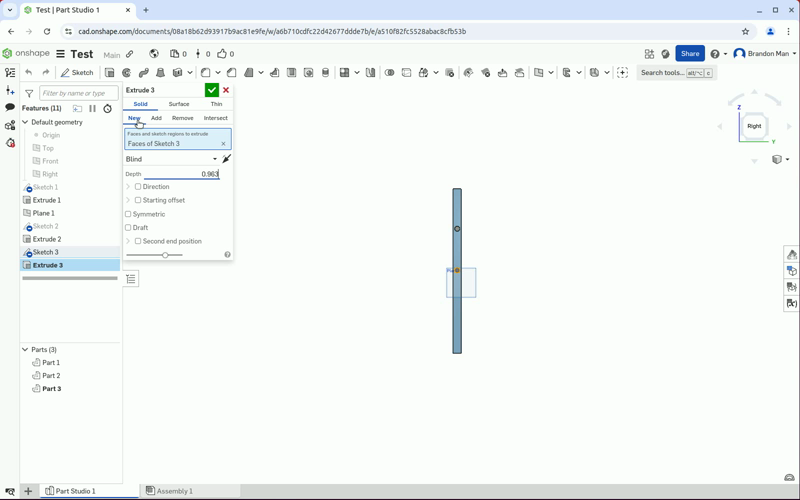
key(enter)
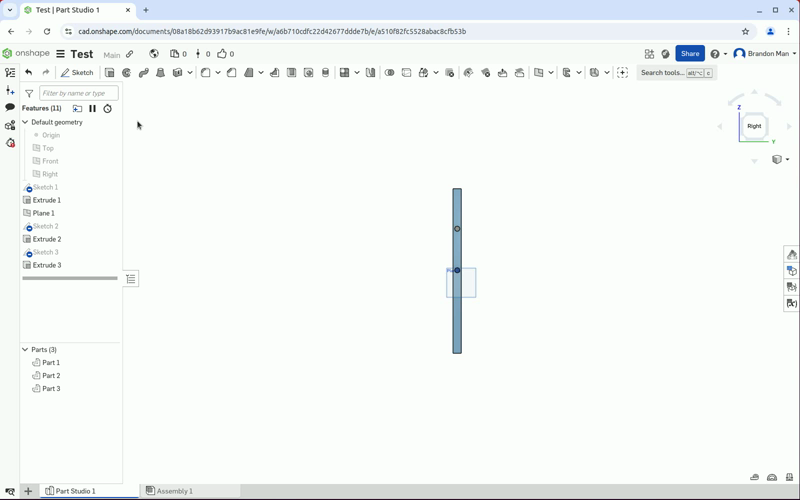
key(shift+h)
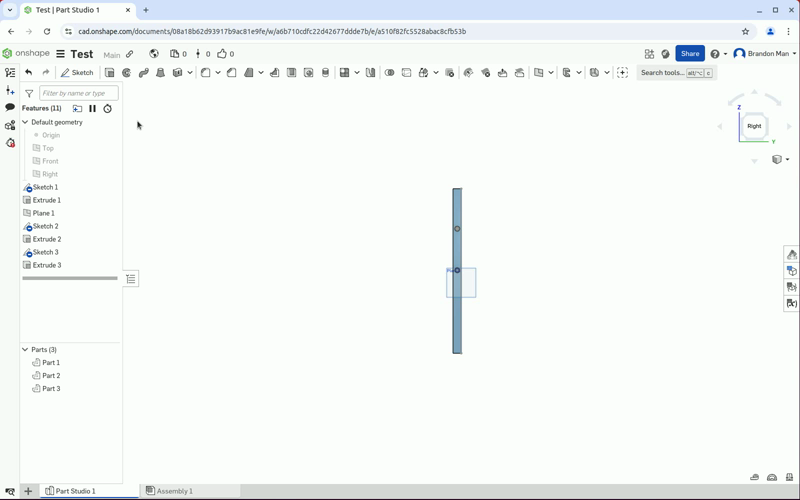
key(shift+h)
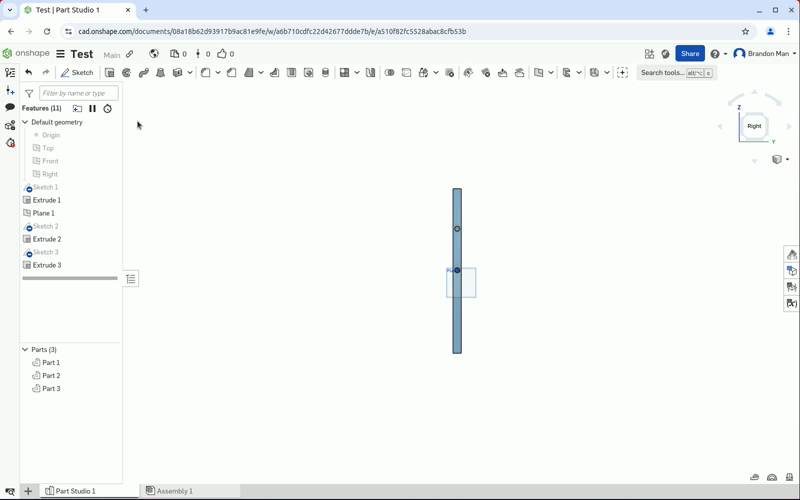
mouse_move(73, 189)
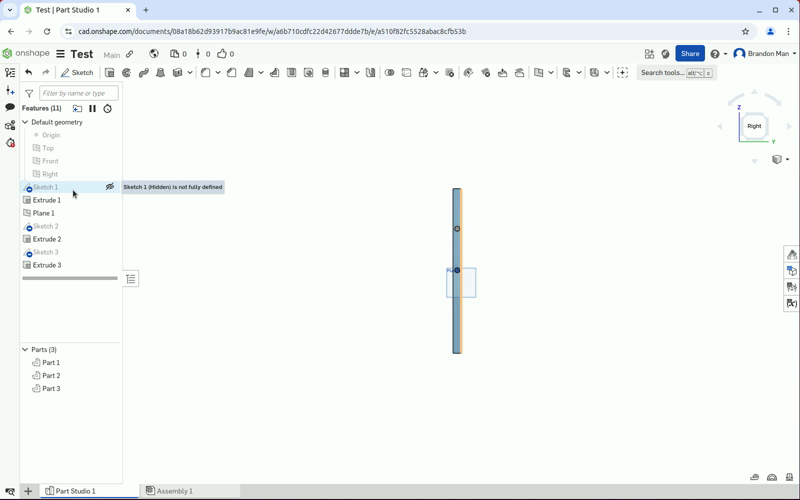
click(73, 189)
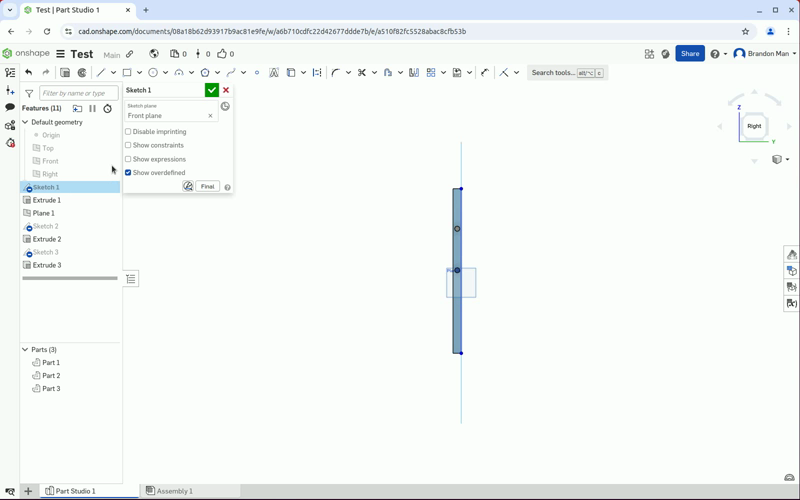
mouse_move(229, 92)
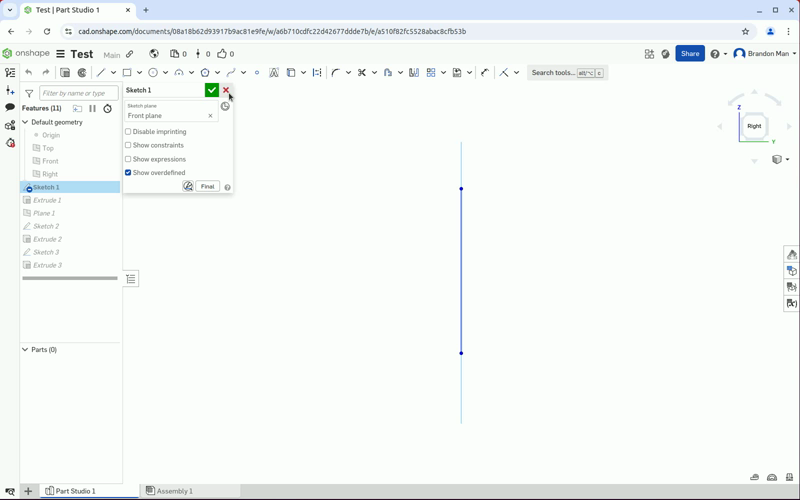
click(229, 92)
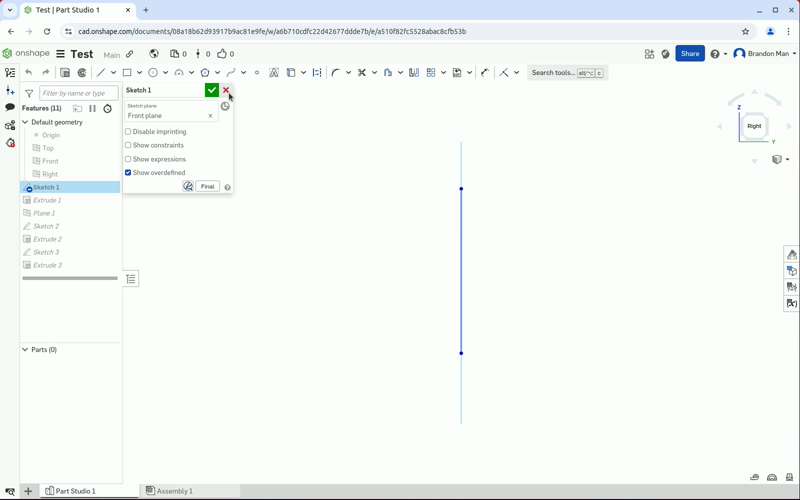
key(shift+s)
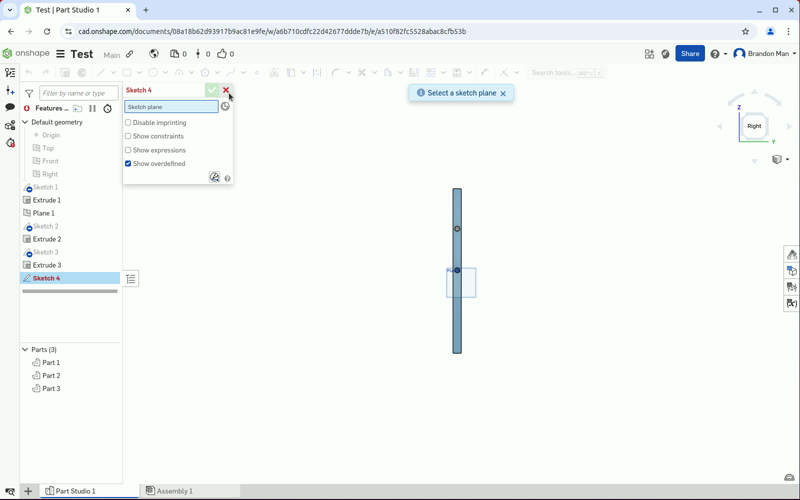
mouse_move(73, 215)
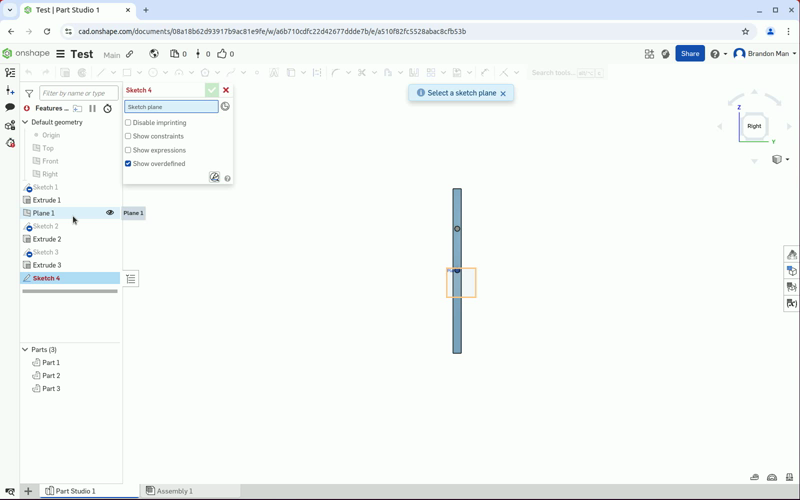
click(73, 215)
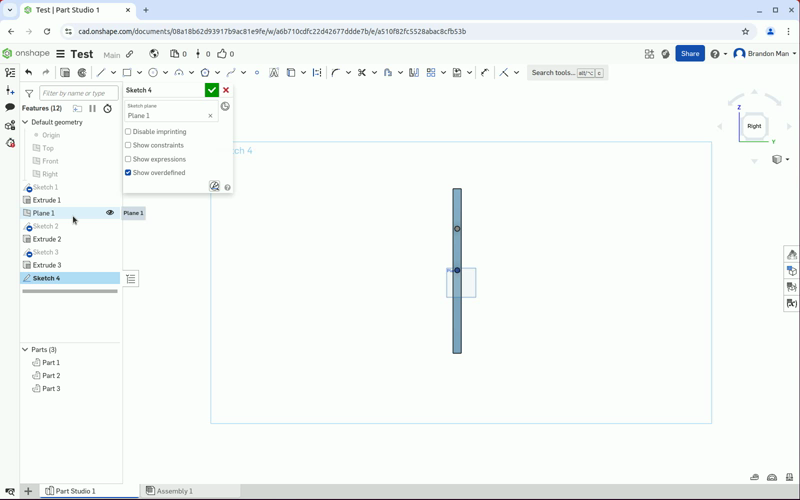
mouse_move(73, 352)
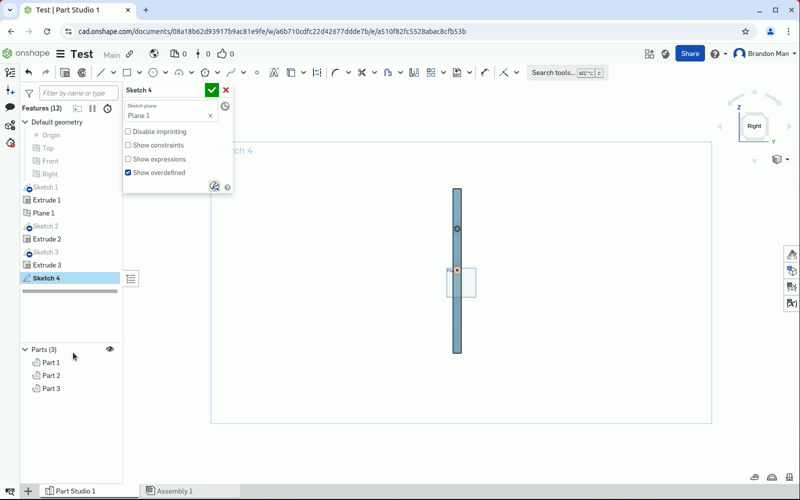
key(y)
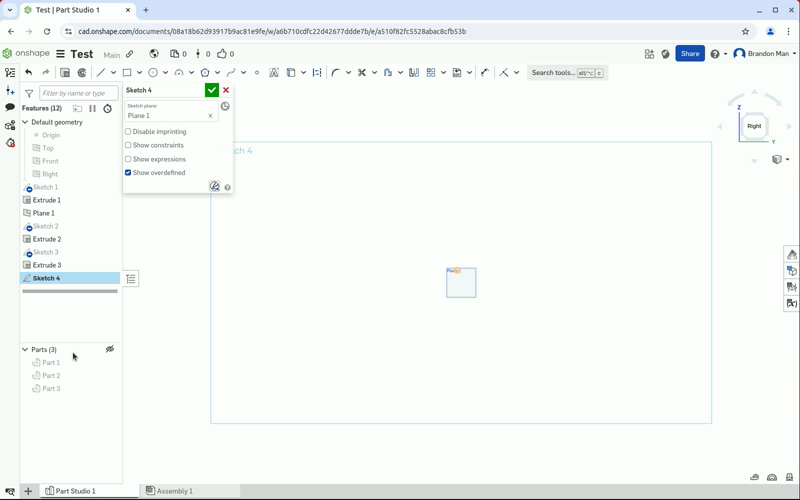
key(c)
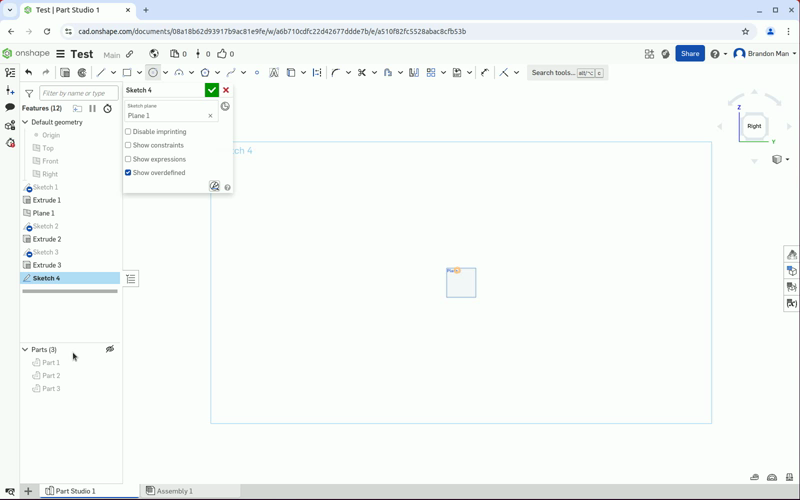
key_down(shift)
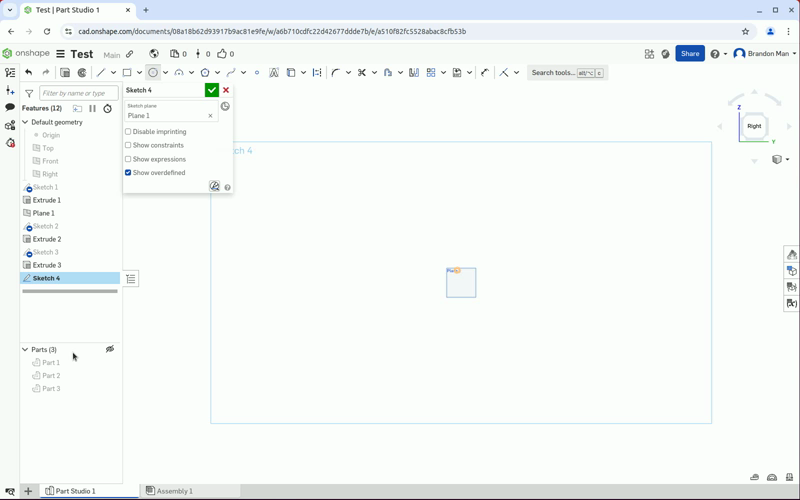
mouse_move(457, 312)
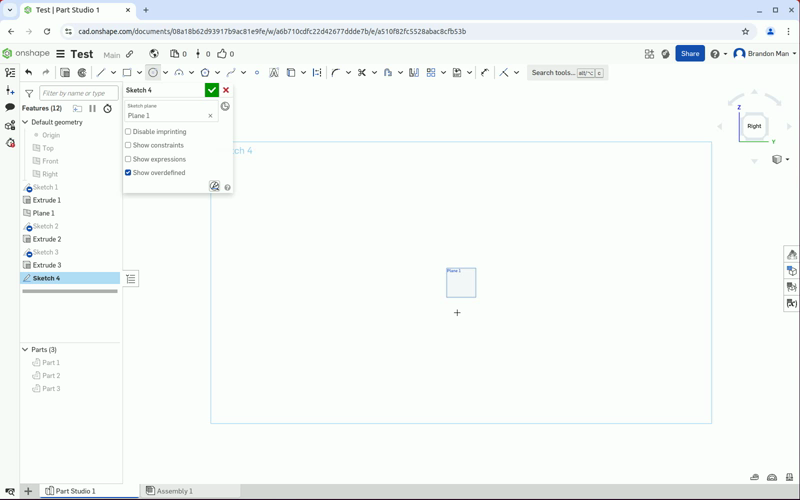
click(457, 312)
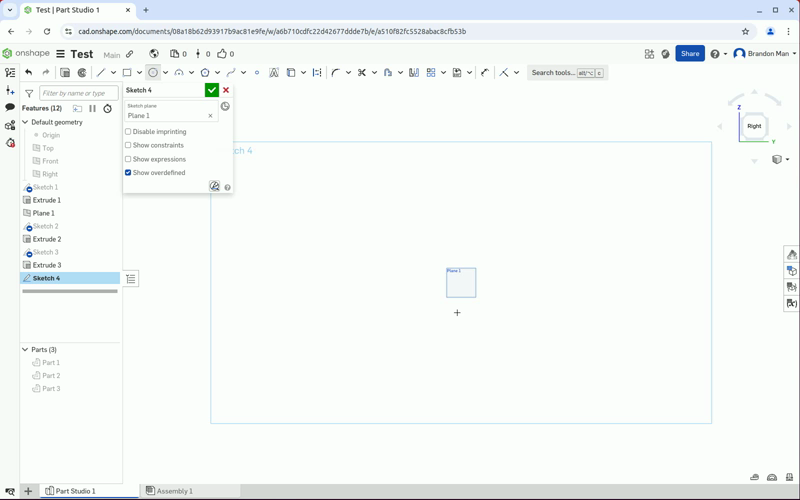
key_up(shift)
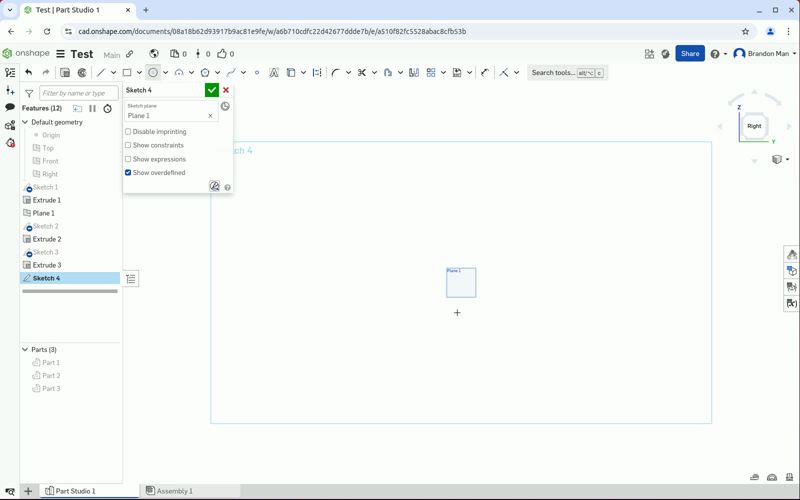
mouse_move(459, 312)
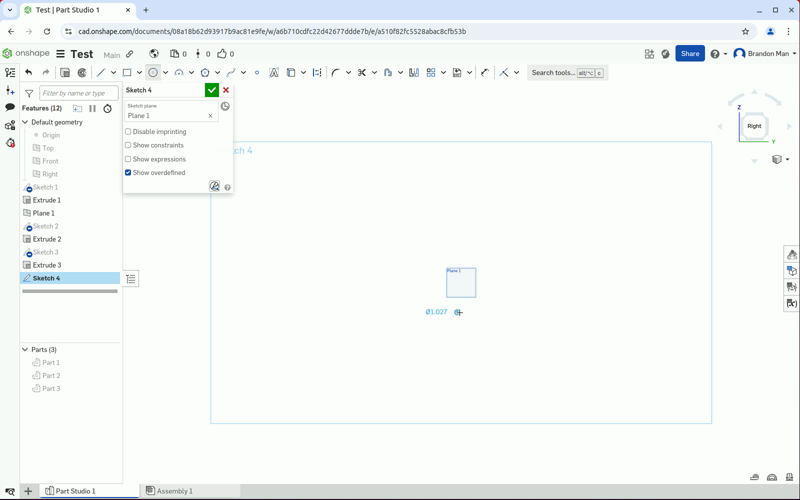
scroll(6)
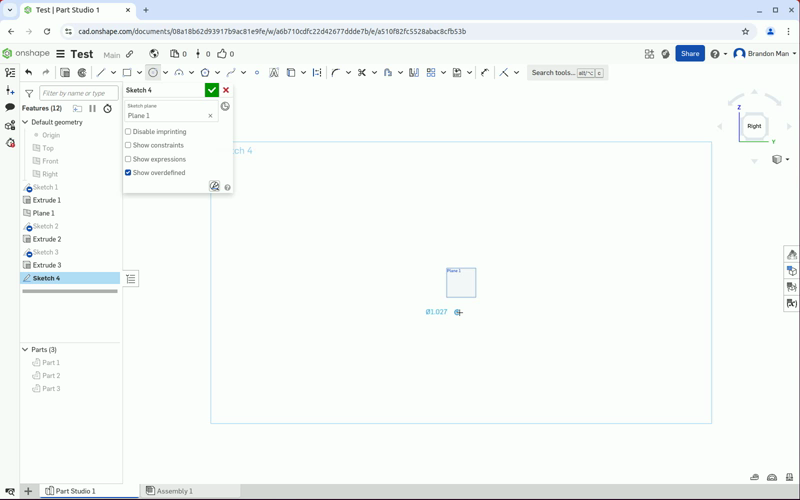
scroll(6)
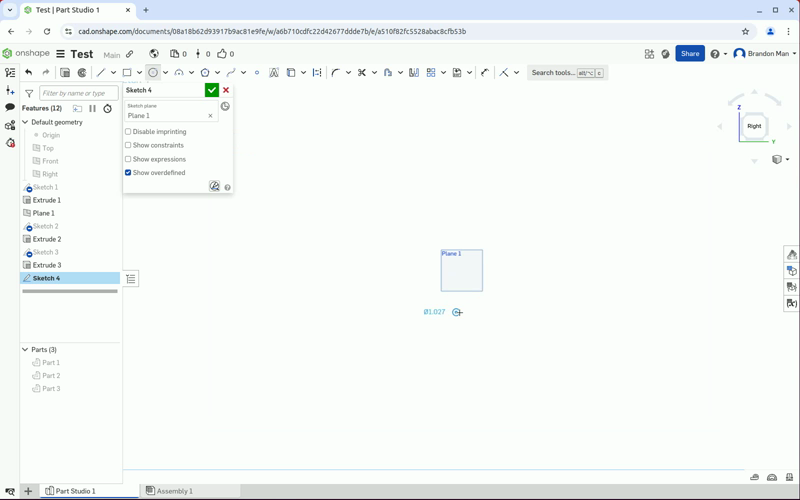
scroll(6)
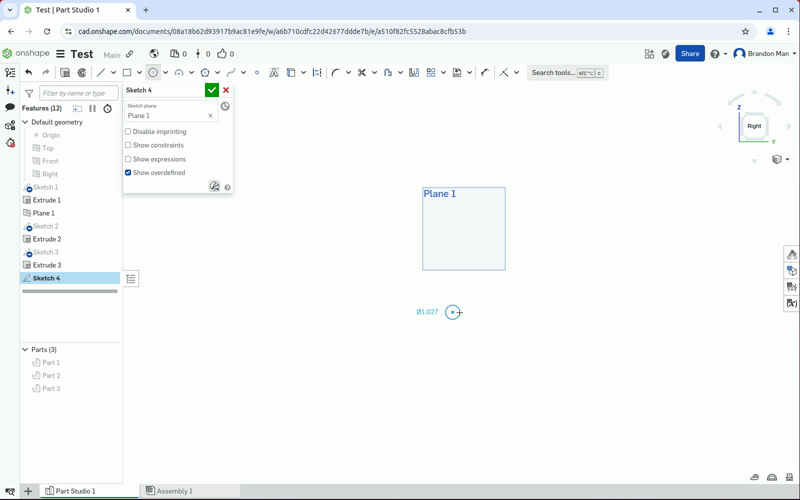
scroll(6)
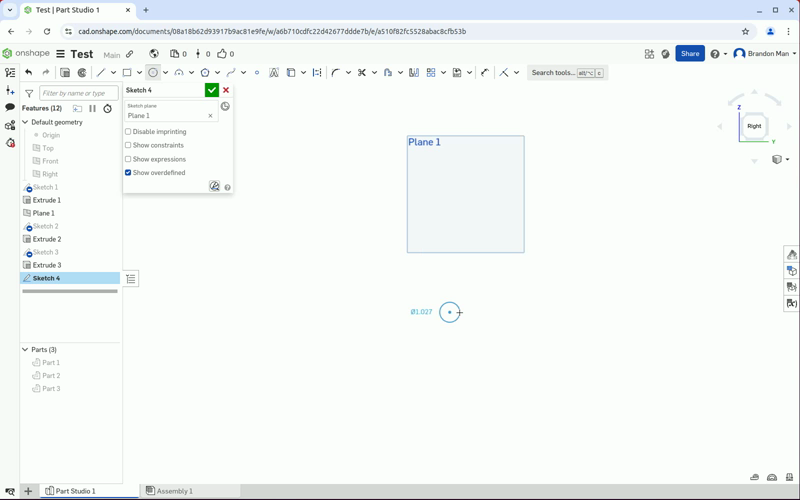
scroll(6)
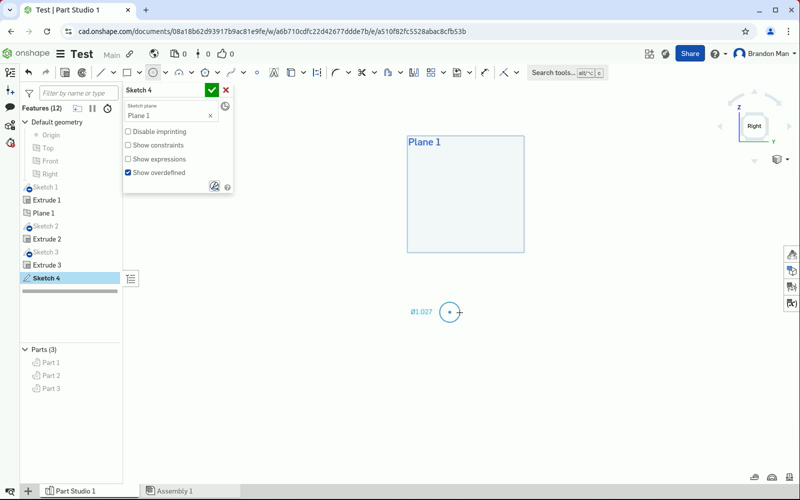
scroll(6)
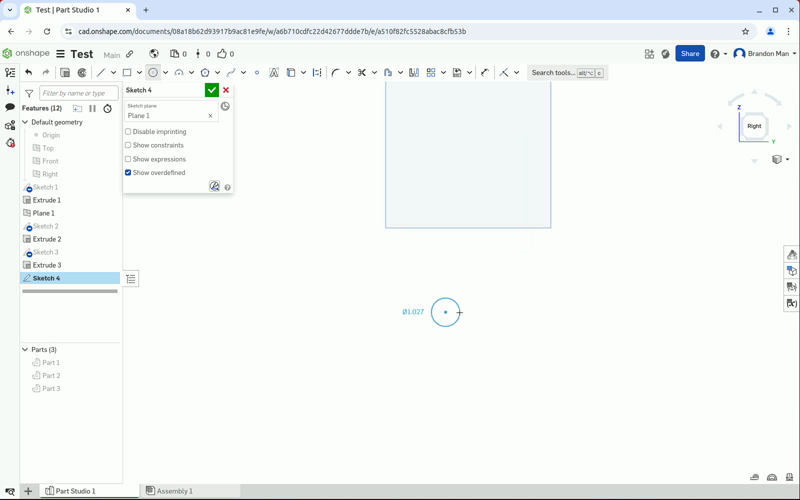
scroll(6)
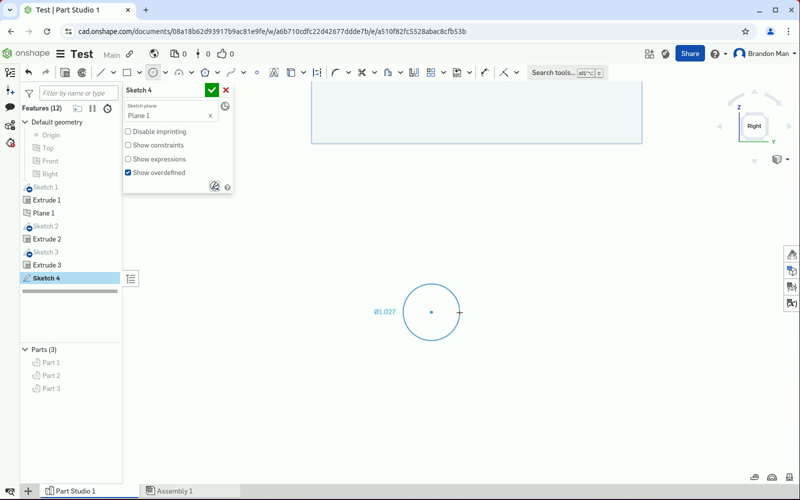
click(459, 312)
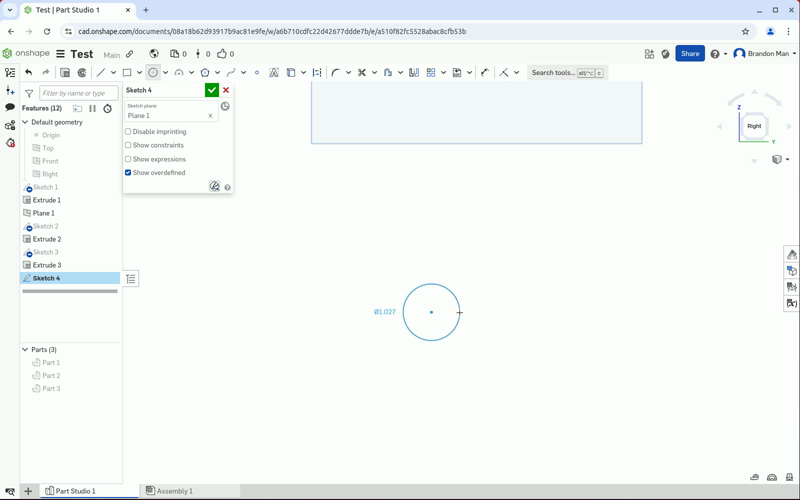
scroll(-6)
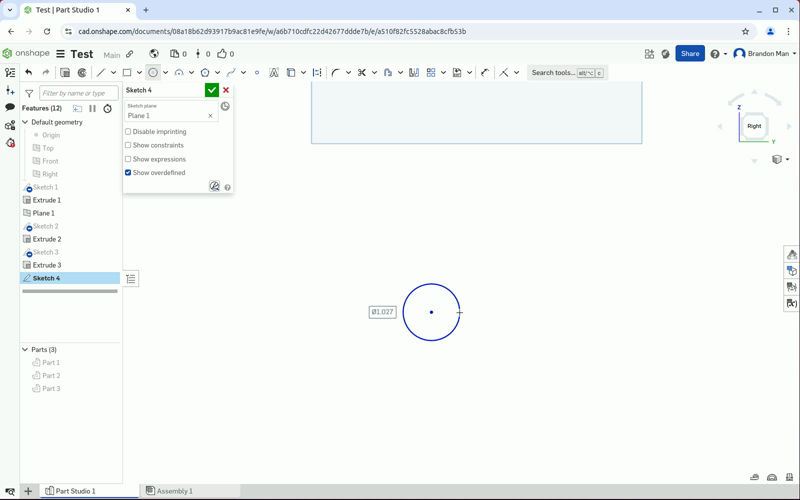
scroll(-6)
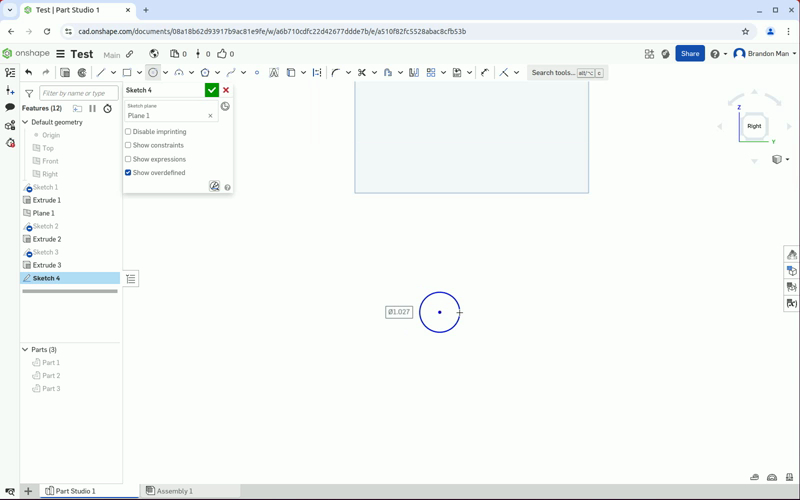
scroll(-6)
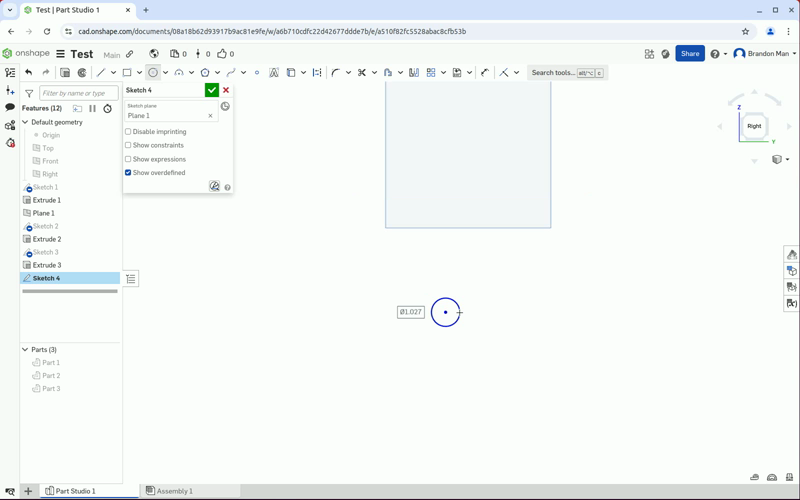
scroll(-6)
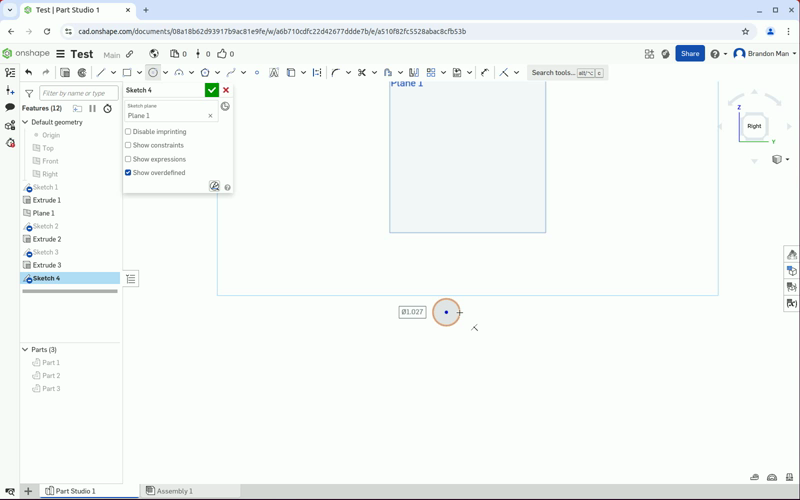
scroll(-6)
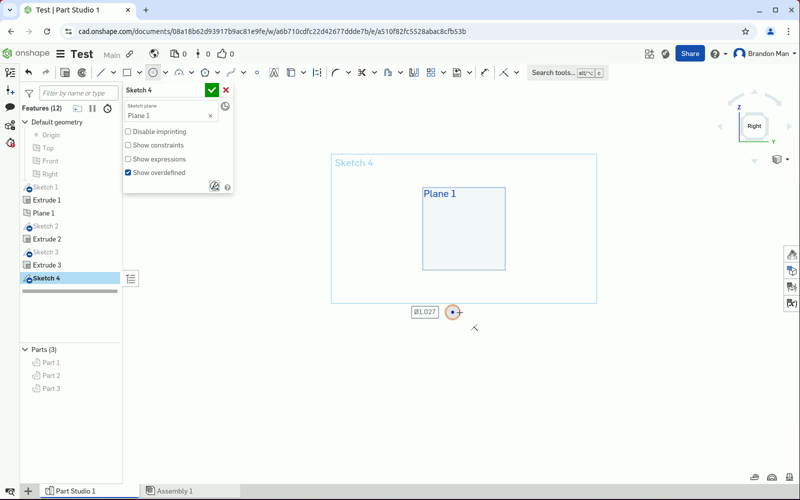
scroll(-6)
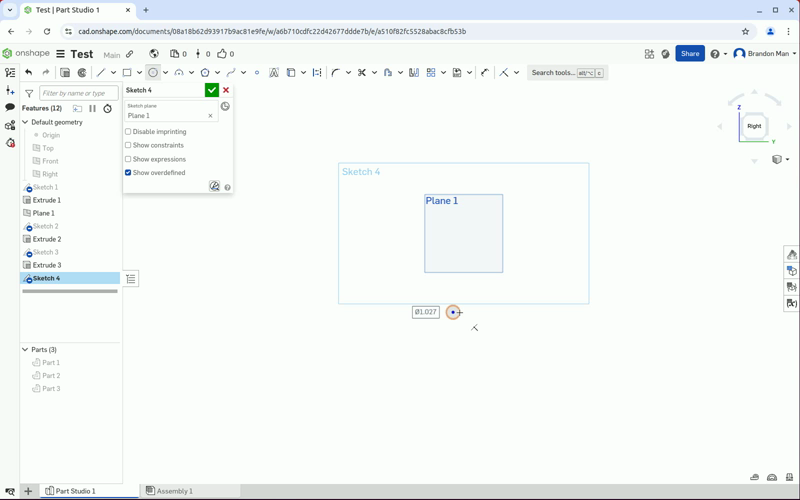
scroll(-6)
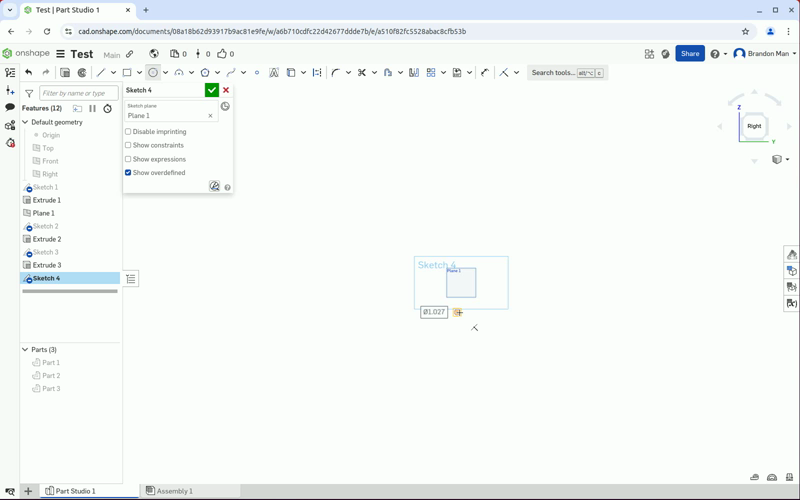
key(esc)
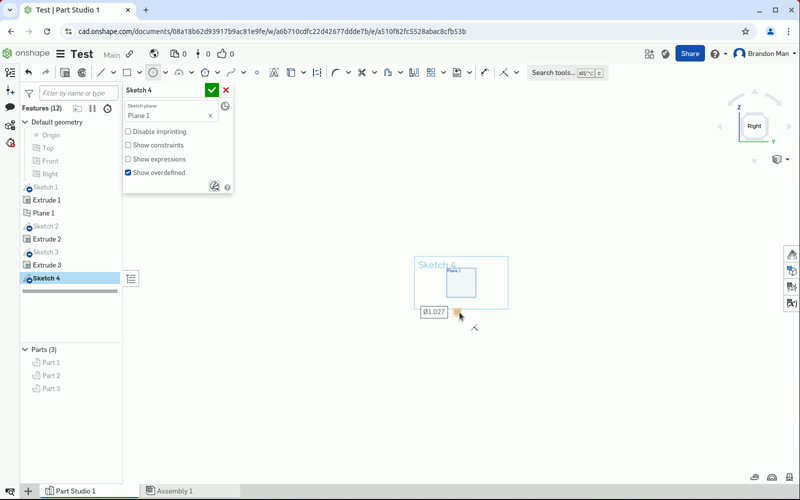
mouse_move(457, 311)
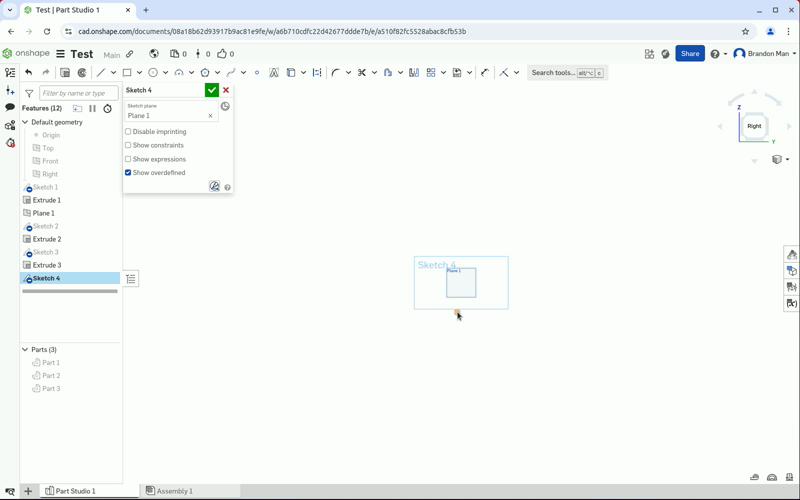
scroll(6)
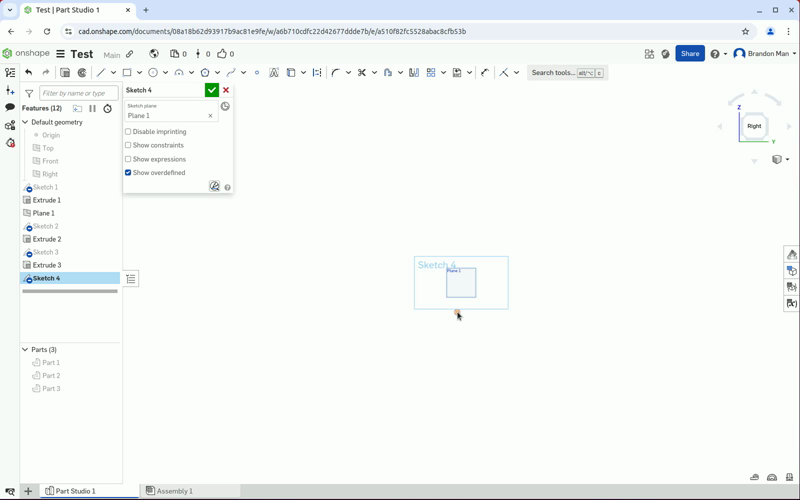
scroll(6)
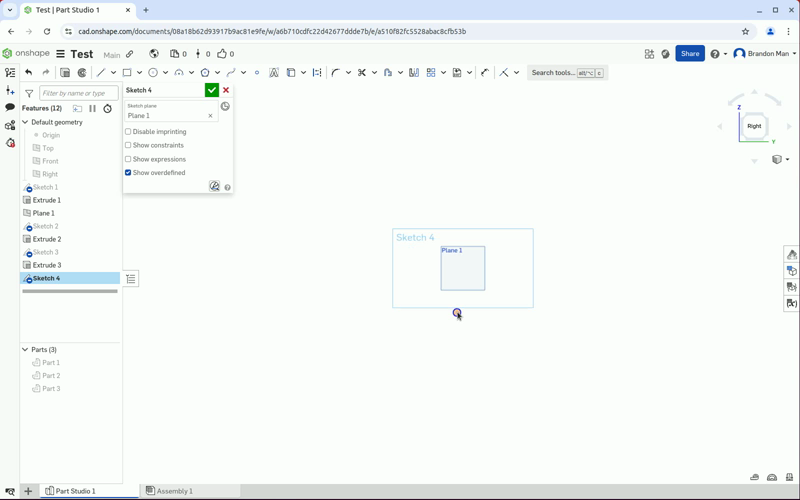
scroll(6)
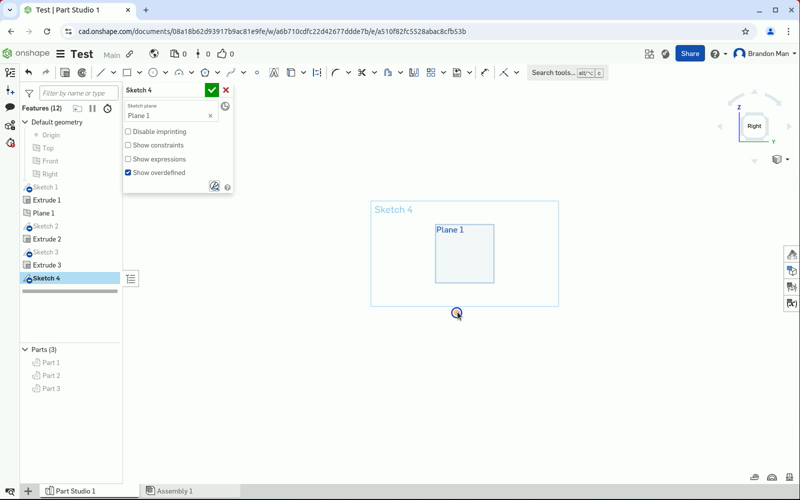
scroll(6)
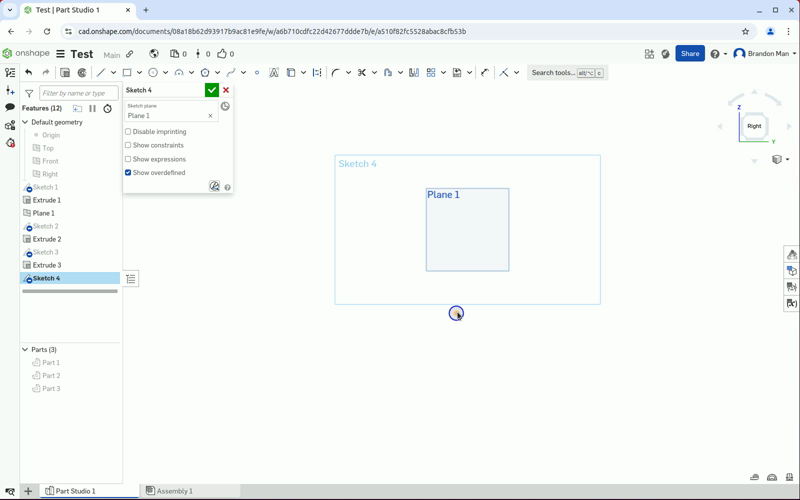
scroll(6)
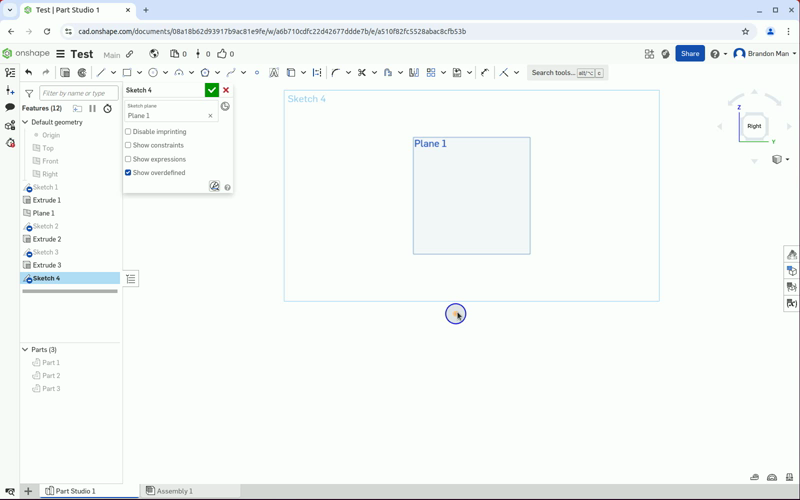
scroll(6)
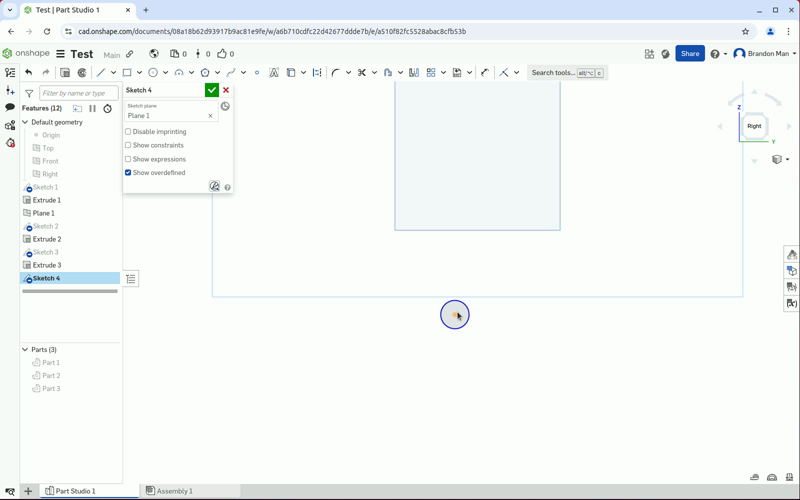
scroll(6)
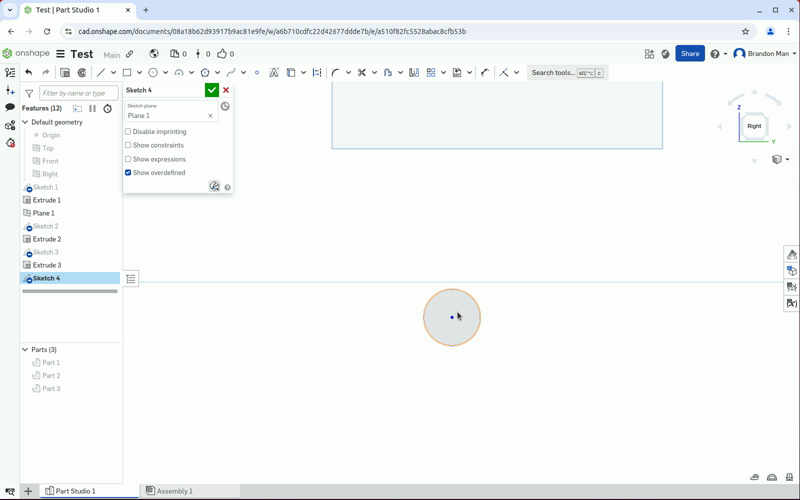
click(457, 311)
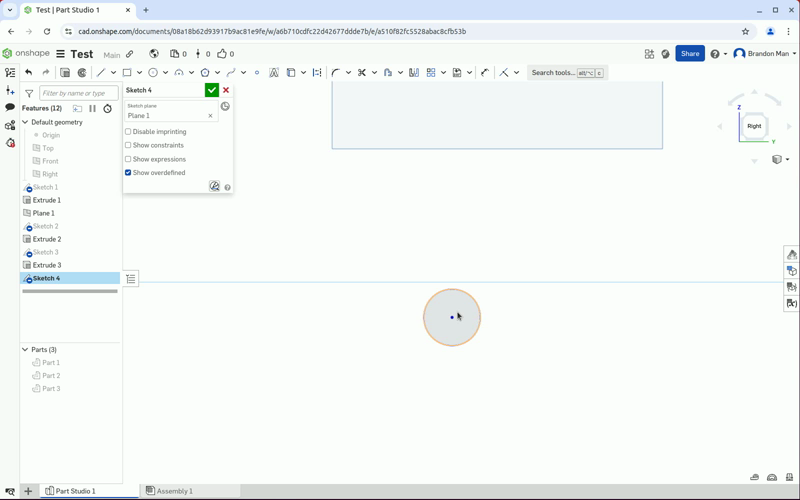
scroll(-6)
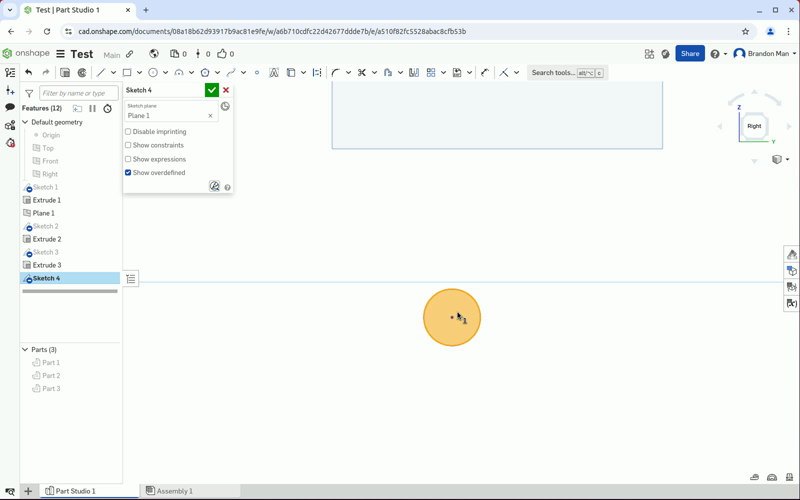
scroll(-6)
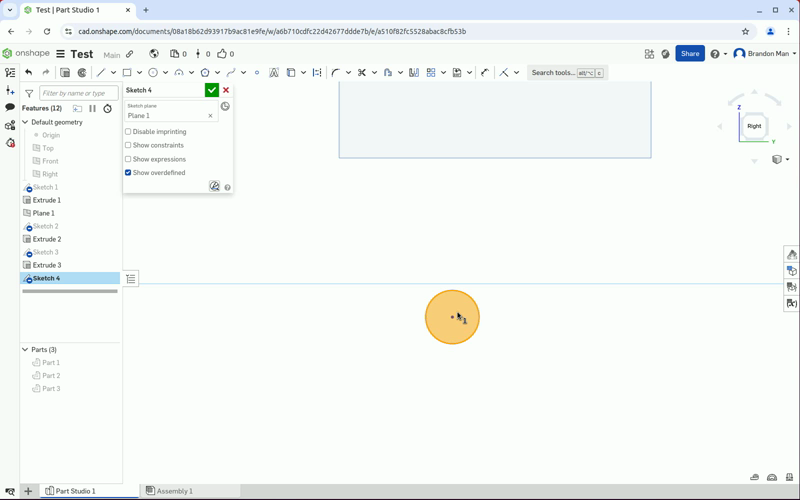
scroll(-6)
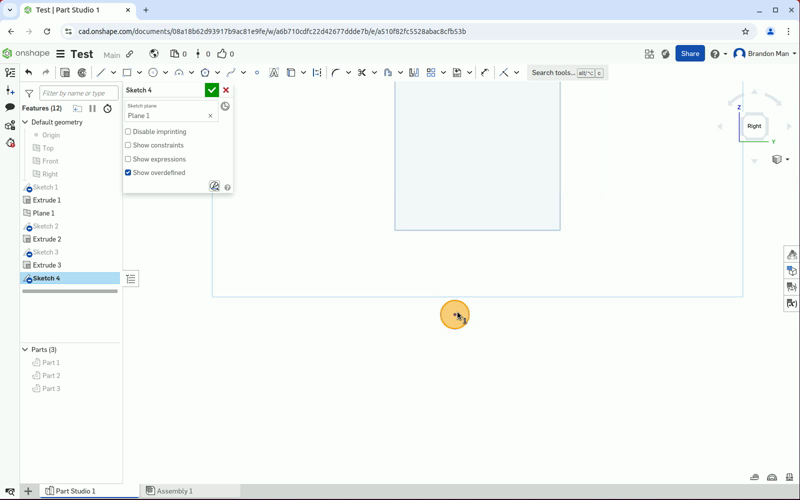
scroll(-6)
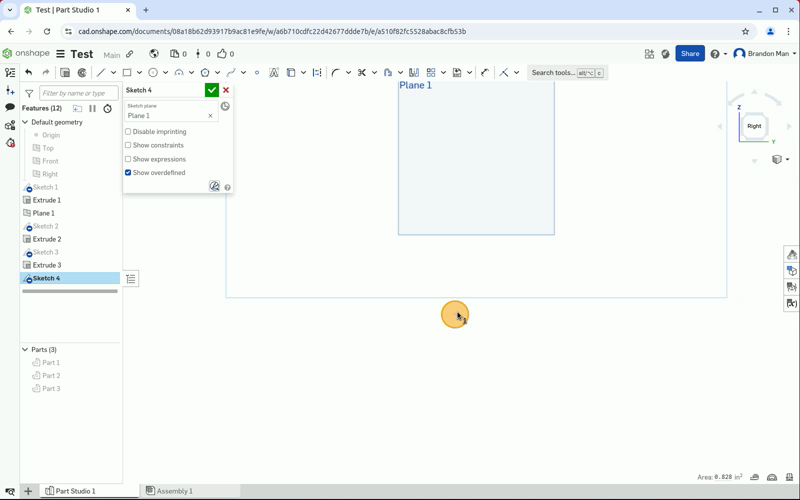
scroll(-6)
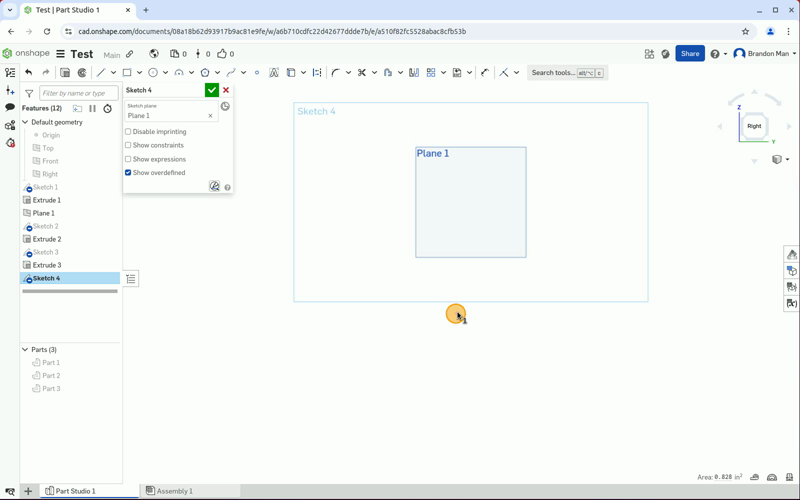
scroll(-6)
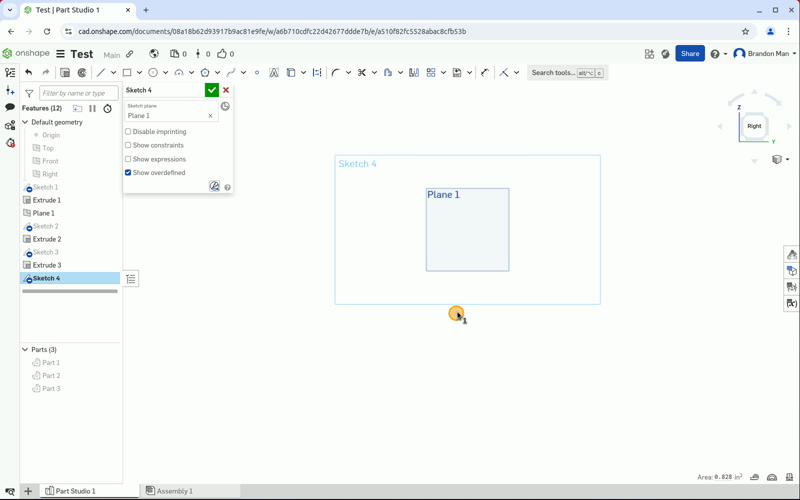
scroll(-6)
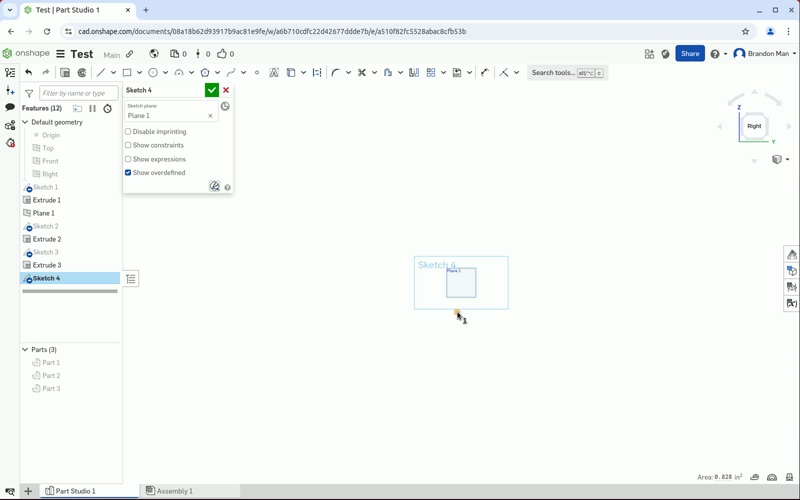
mouse_move(73, 352)
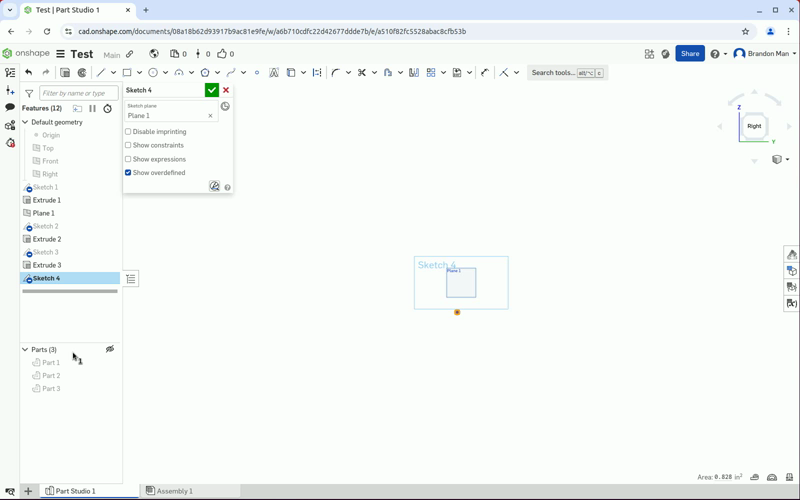
key(shift+y)
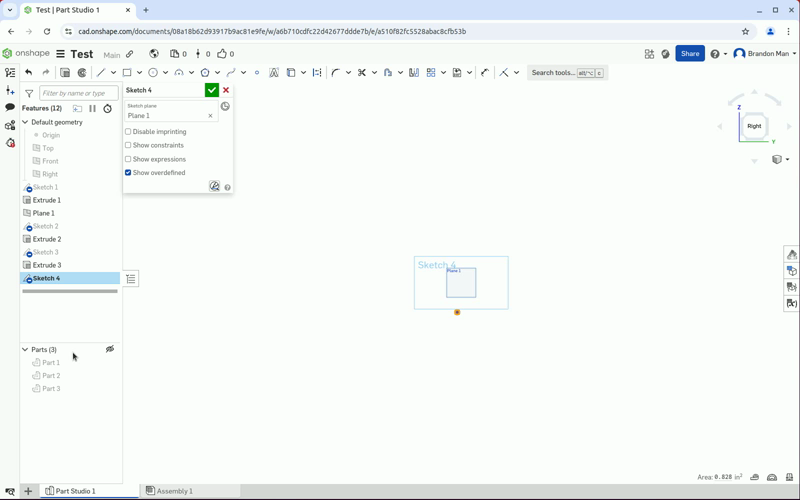
key(shift+e)
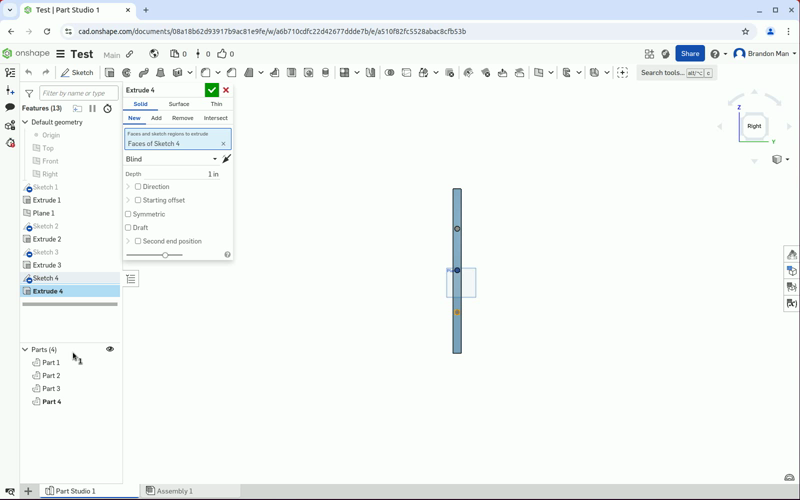
mouse_move(143, 106)
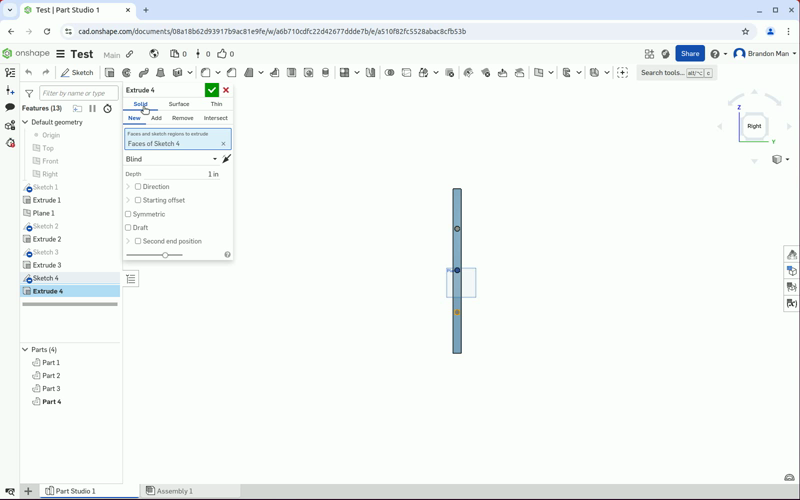
click(143, 106)
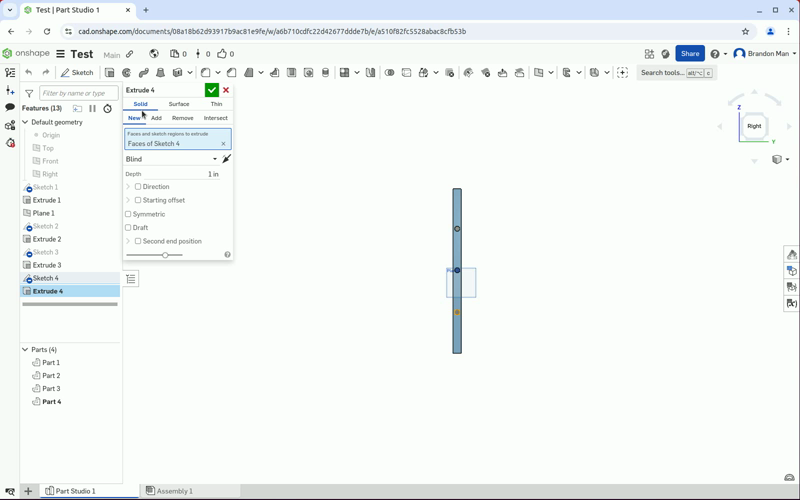
mouse_move(137, 120)
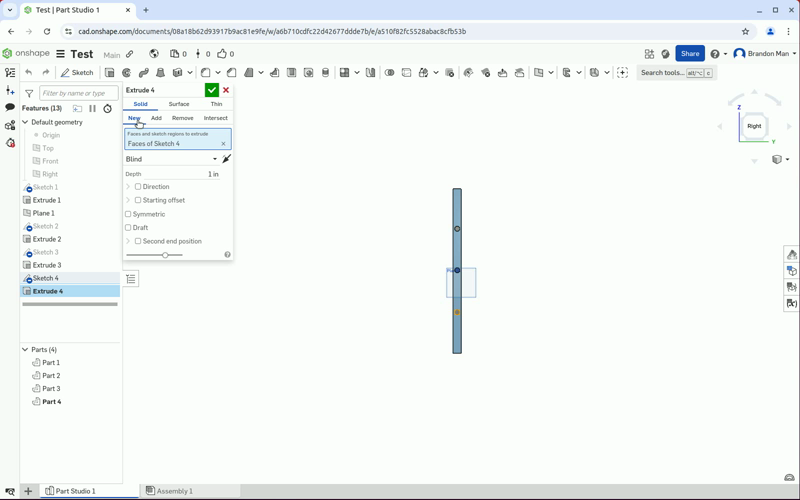
click(137, 120)
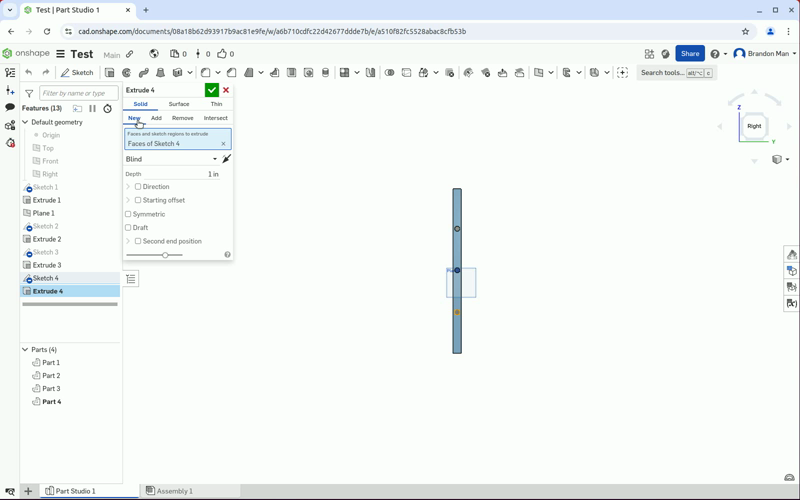
key(tab, 4)
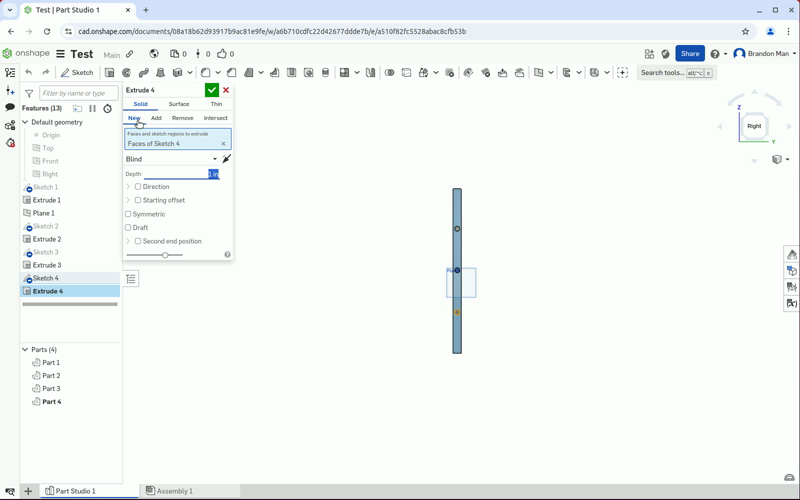
text(0.963)
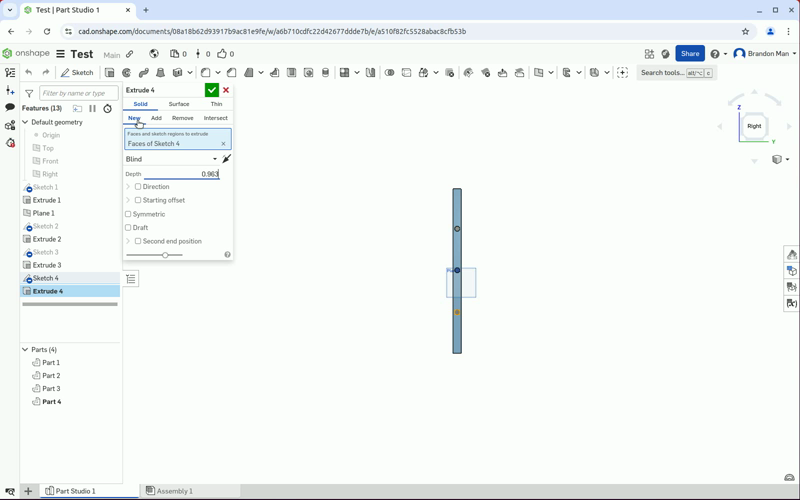
key(enter)
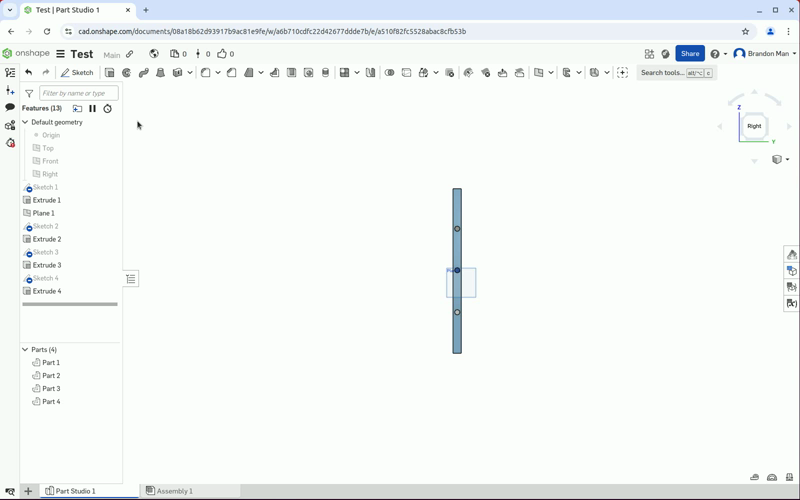
key(shift+h)
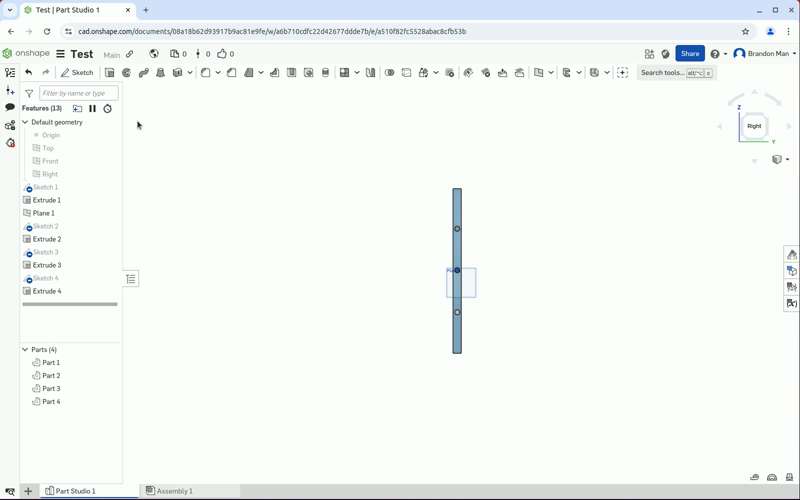
key(shift+h)
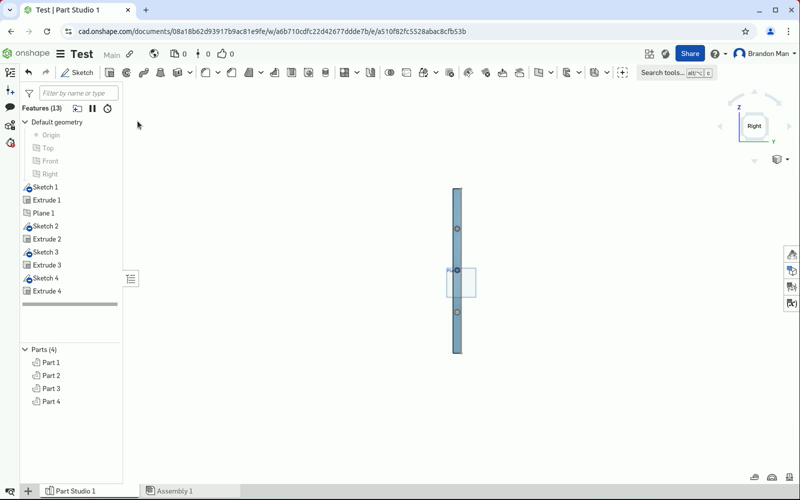
key(shift+7)
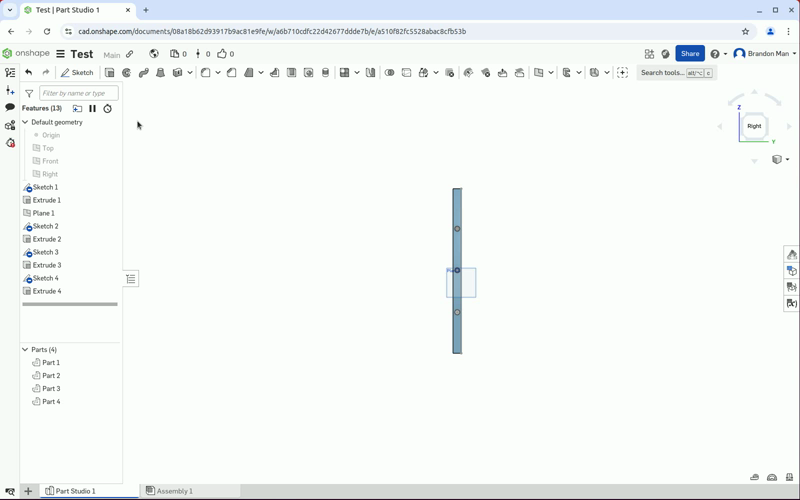
key(right, 2)
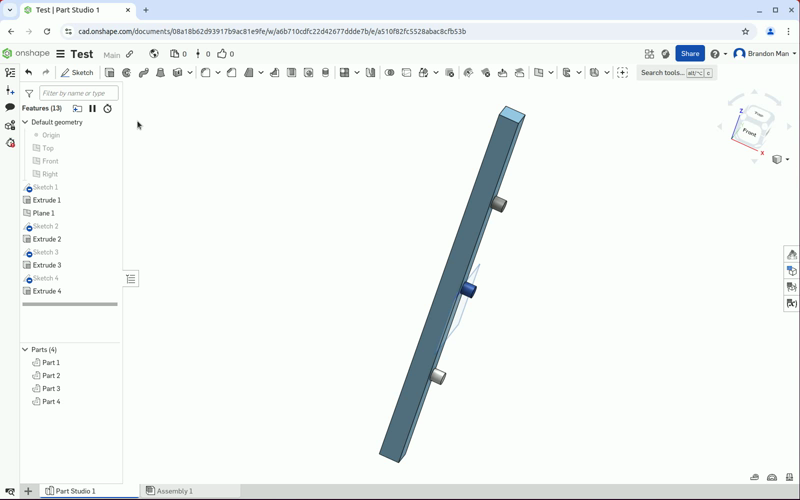
key(down, 2)
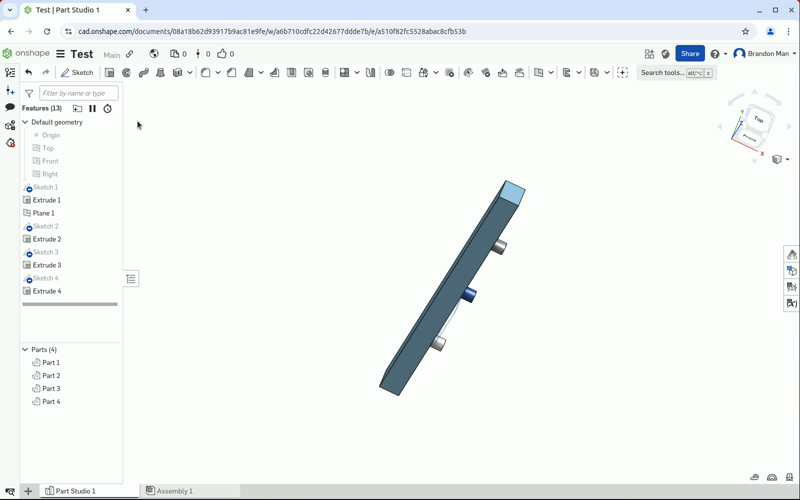
key(up, 2)
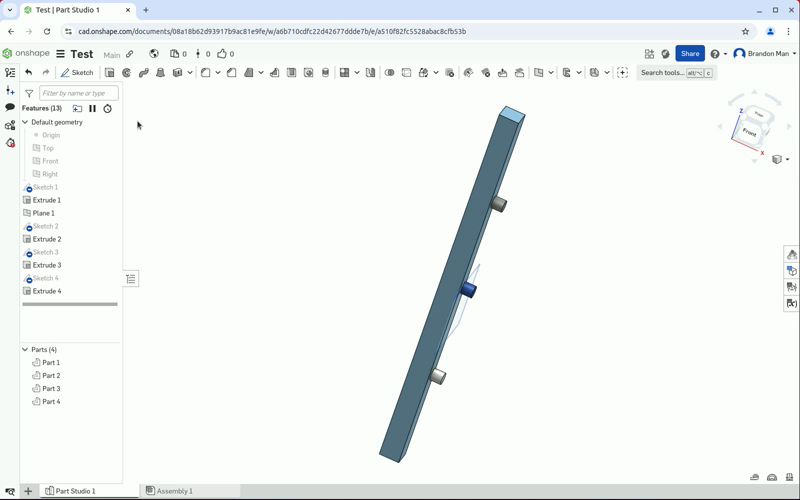
key(left, 2)
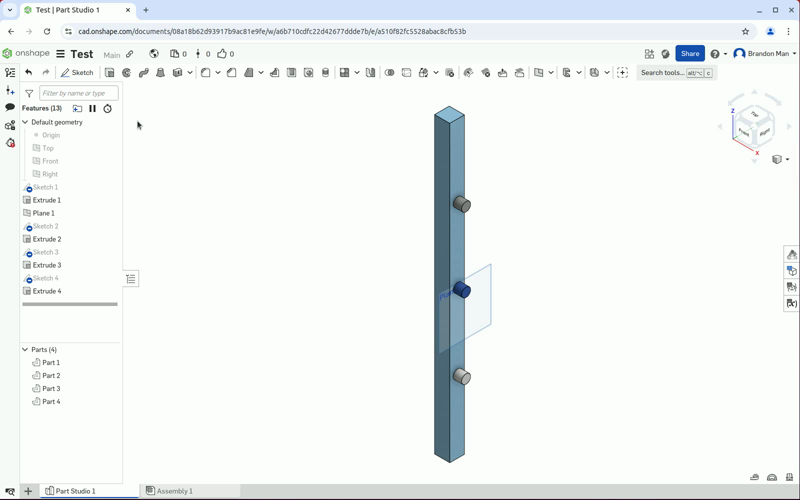
mouse_move(73, 189)
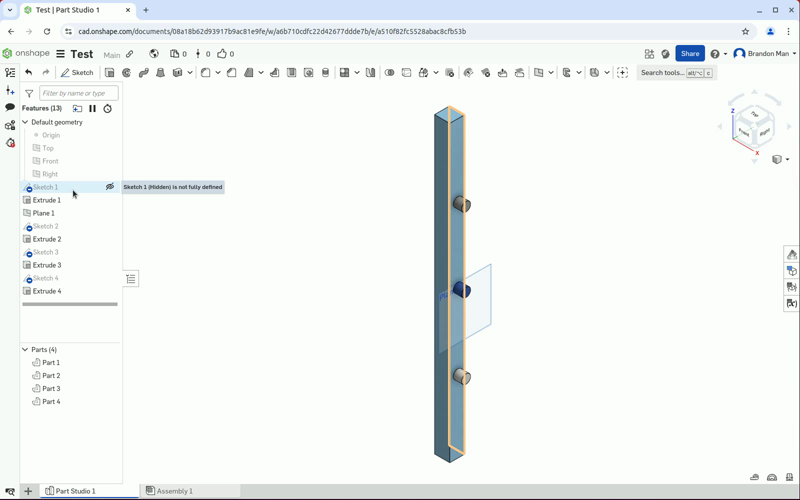
click(73, 189)